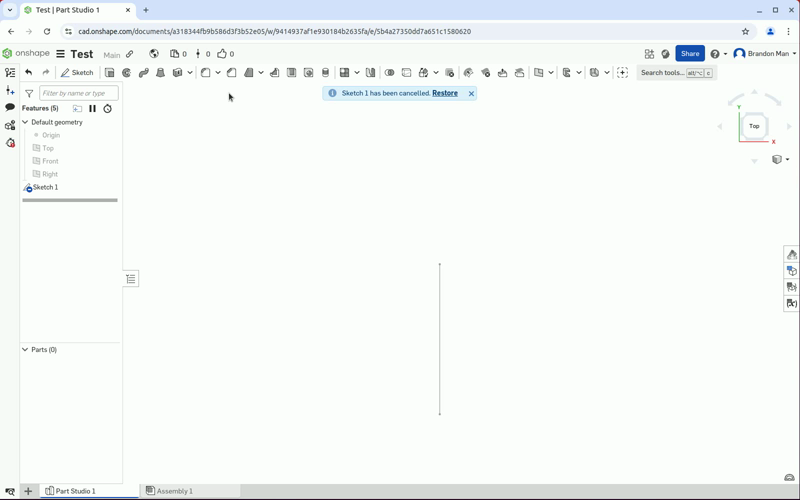
key(shift+h)
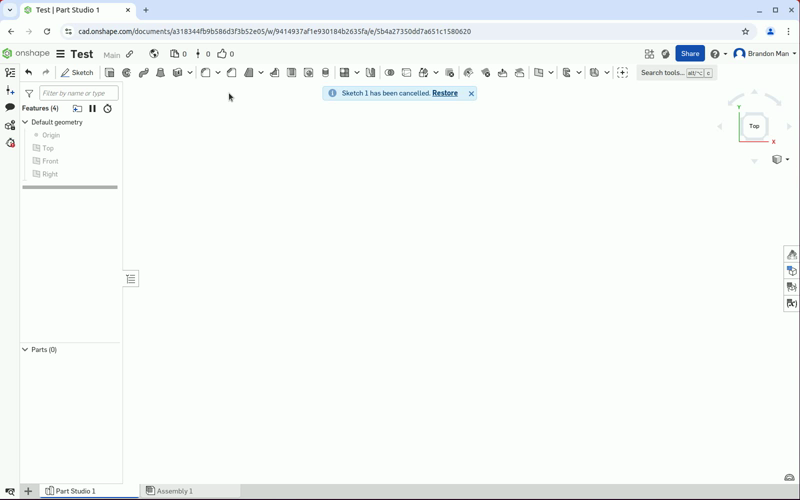
mouse_move(73, 352)
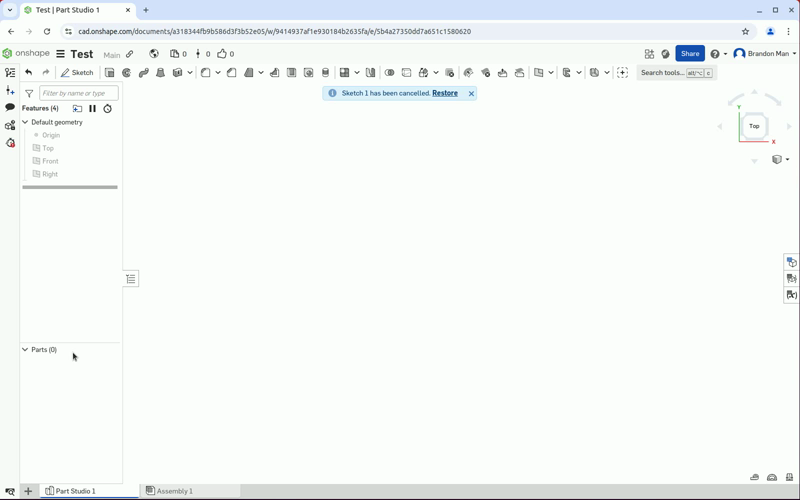
key(y)
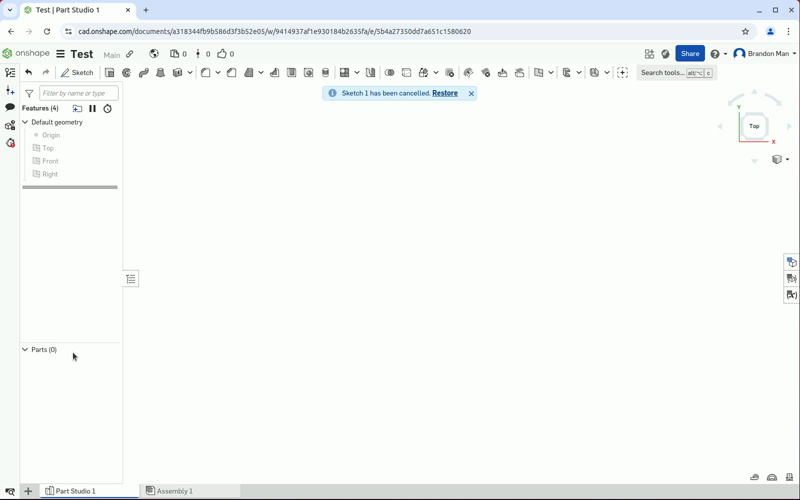
key(shift+p)
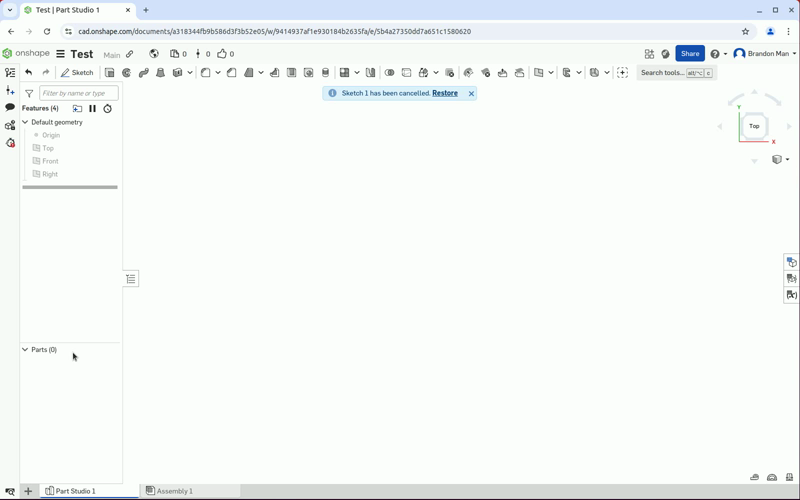
key(space)
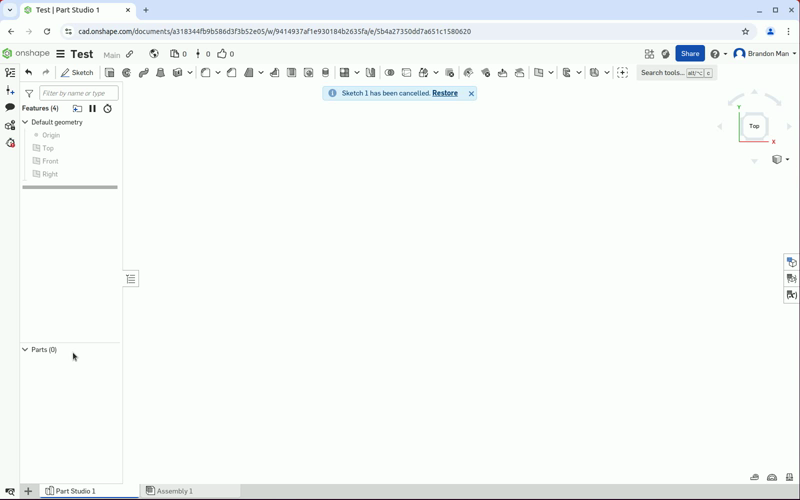
key_down(shift)
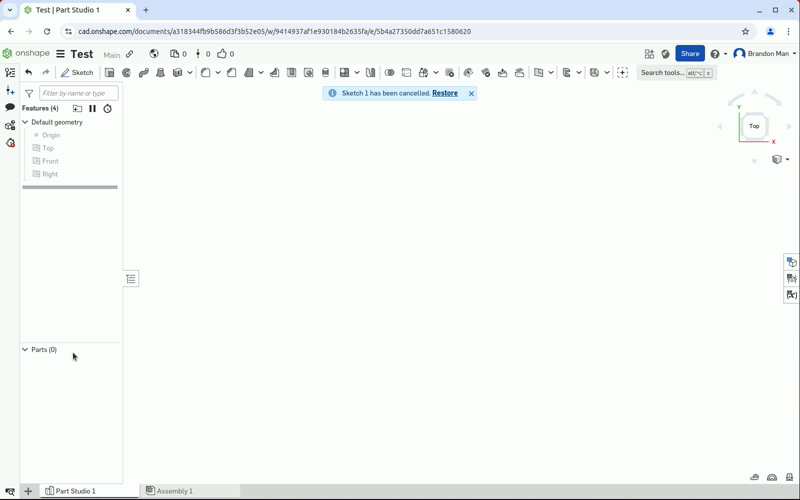
key(up)
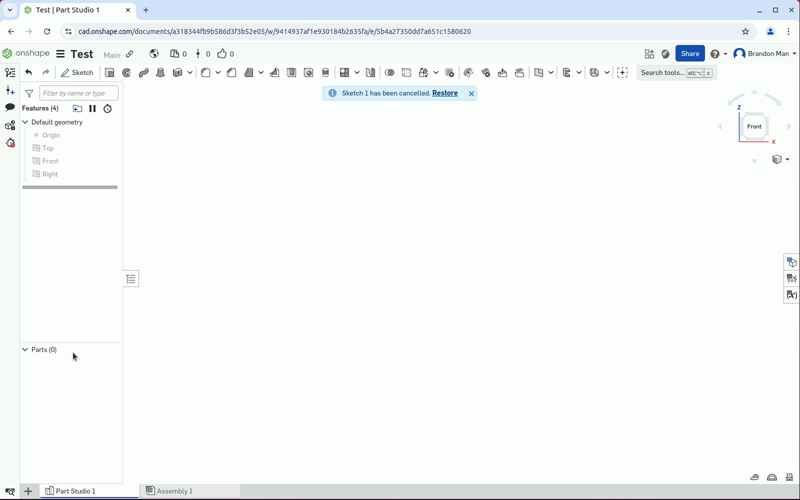
key_up(shift)
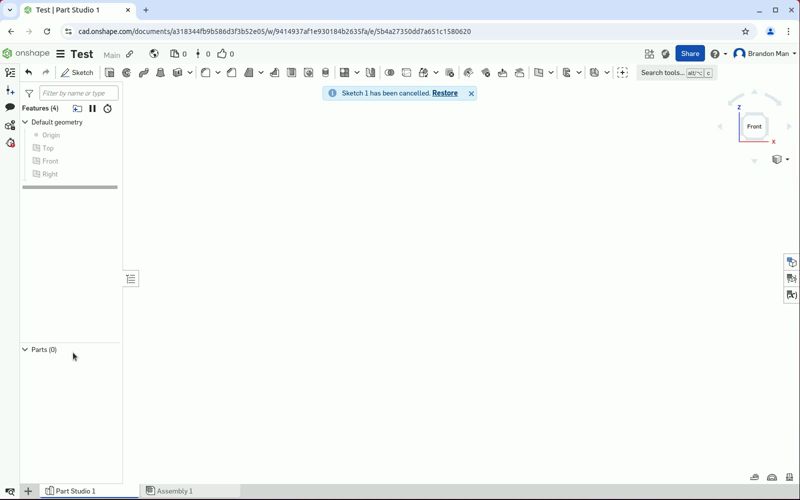
key(space)
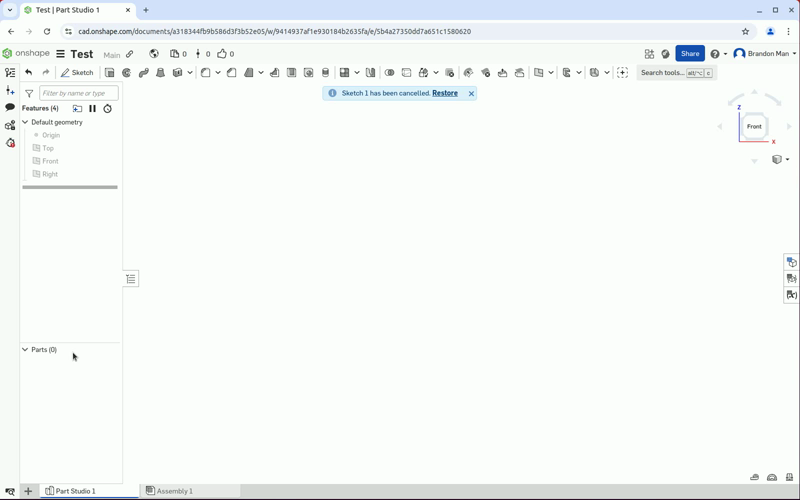
key_down(shift)
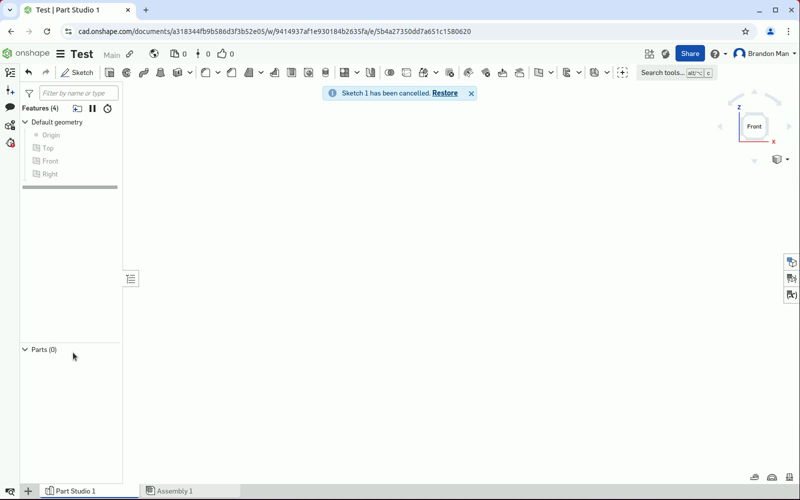
key(left)
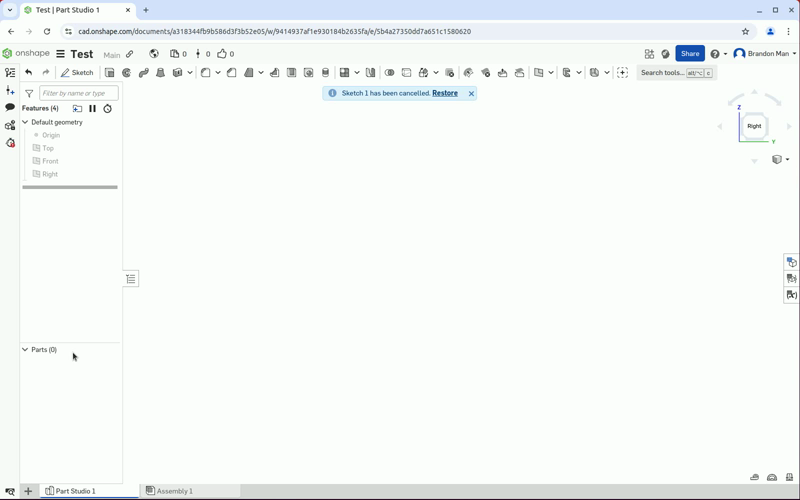
key_up(shift)
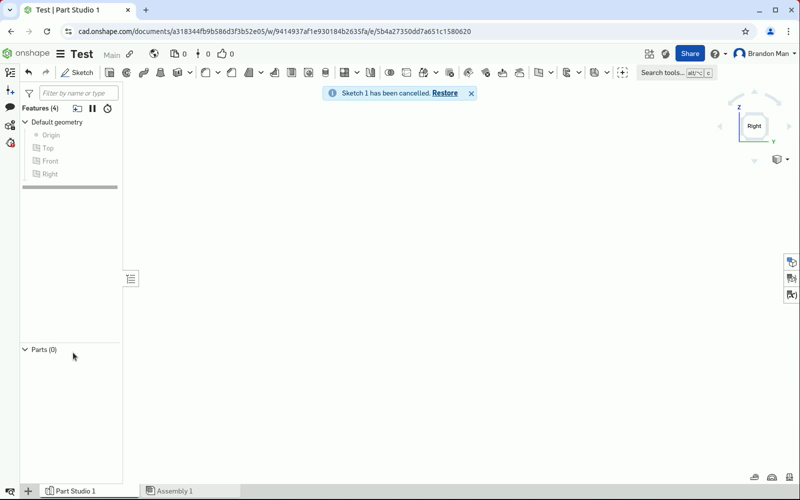
mouse_move(73, 352)
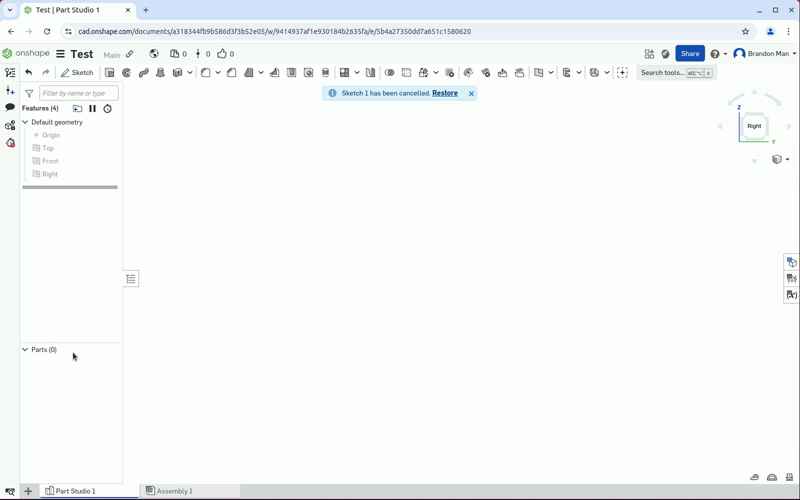
key(shift+y)
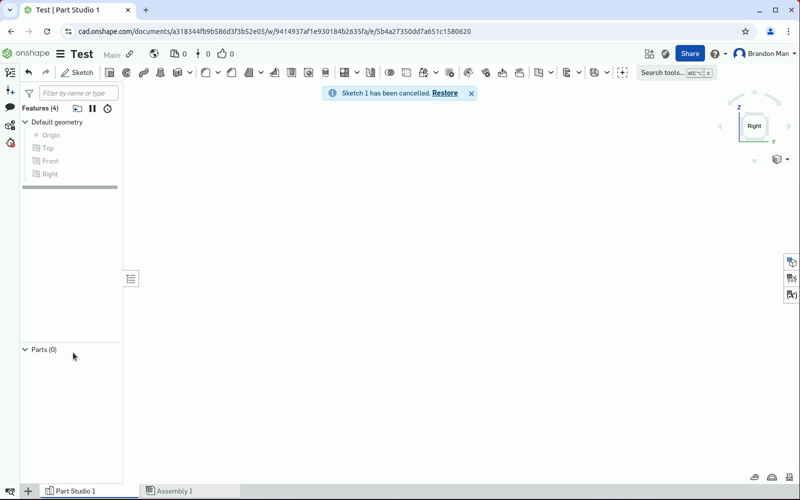
key(shift+s)
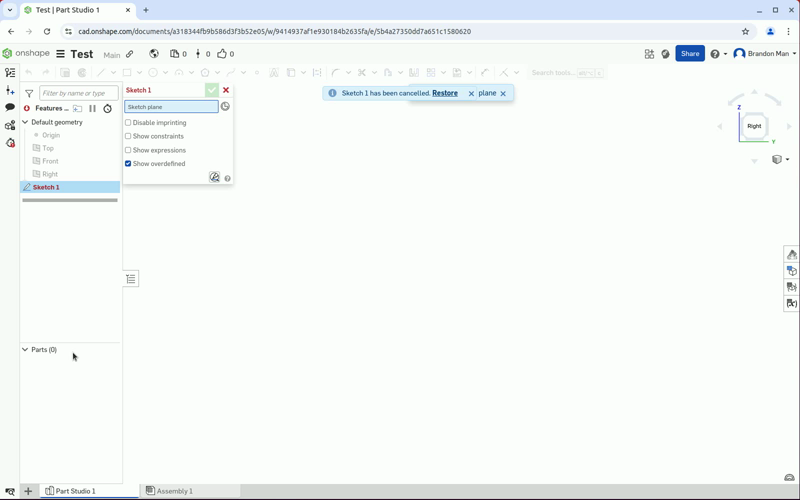
mouse_move(73, 176)
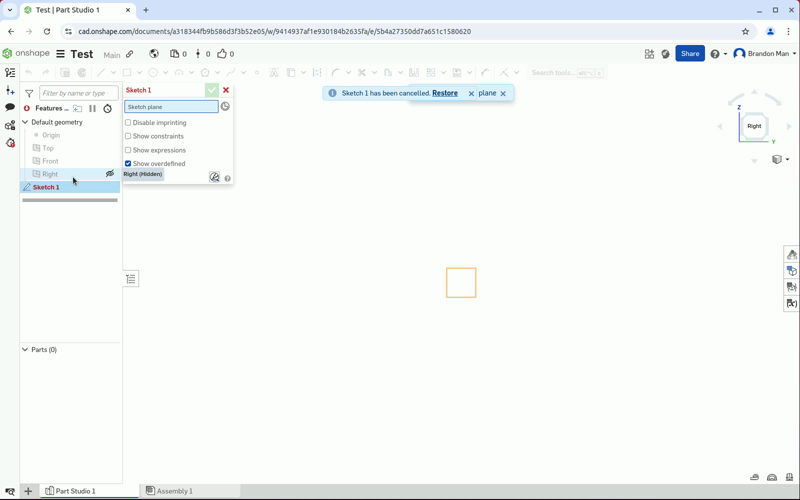
click(73, 176)
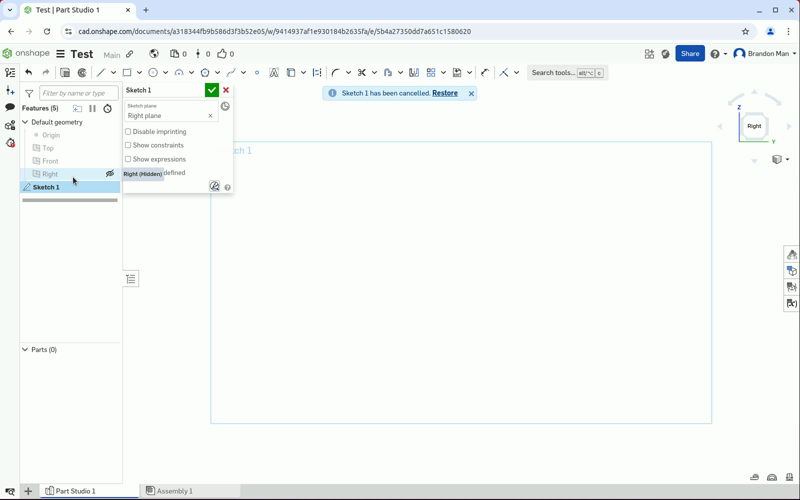
mouse_move(73, 352)
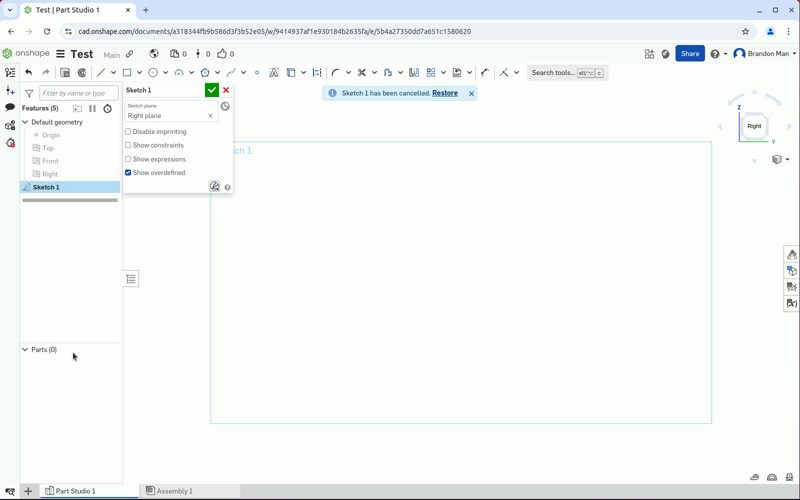
key(y)
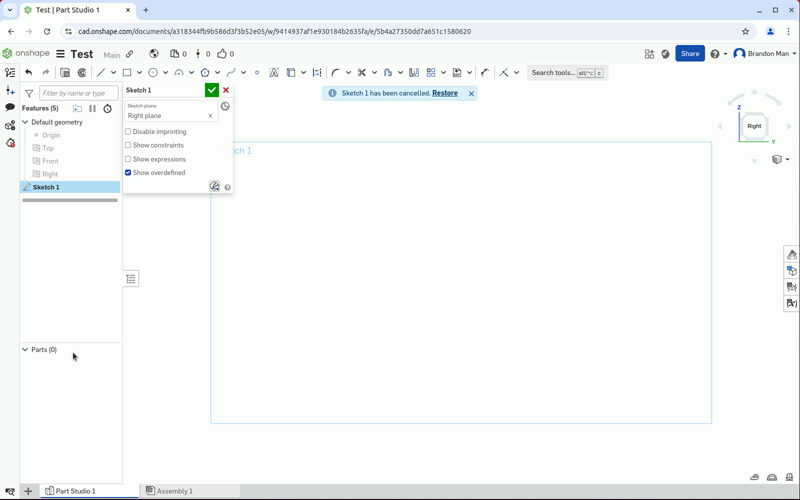
key(c)
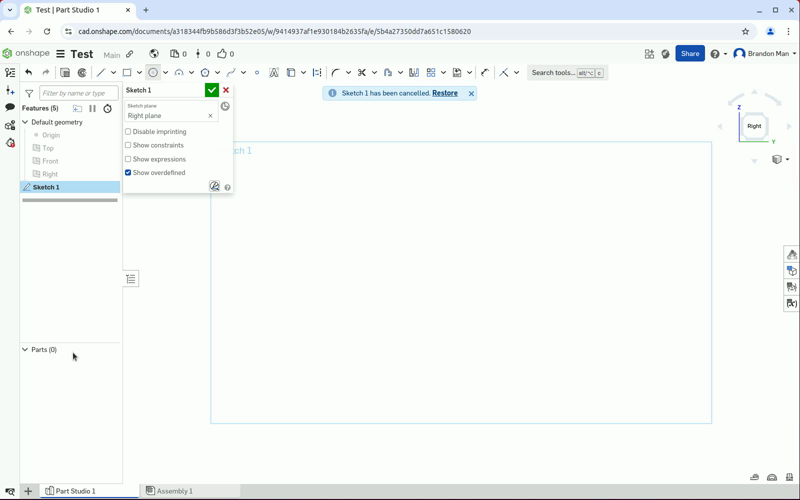
key_down(shift)
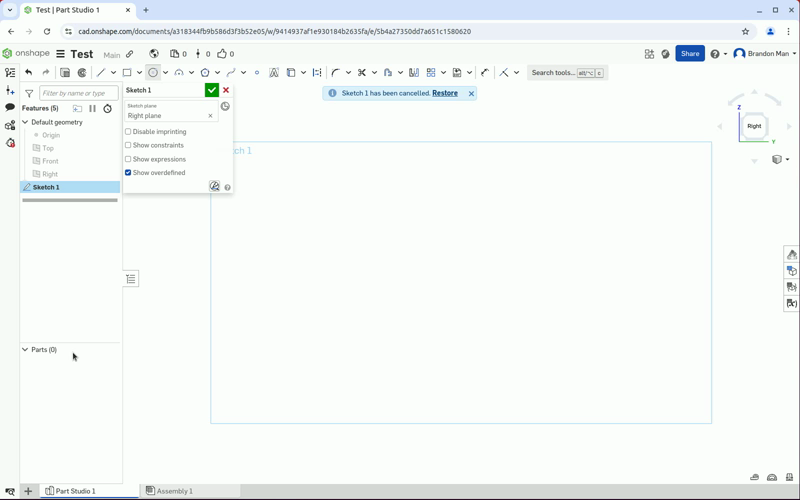
mouse_move(396, 205)
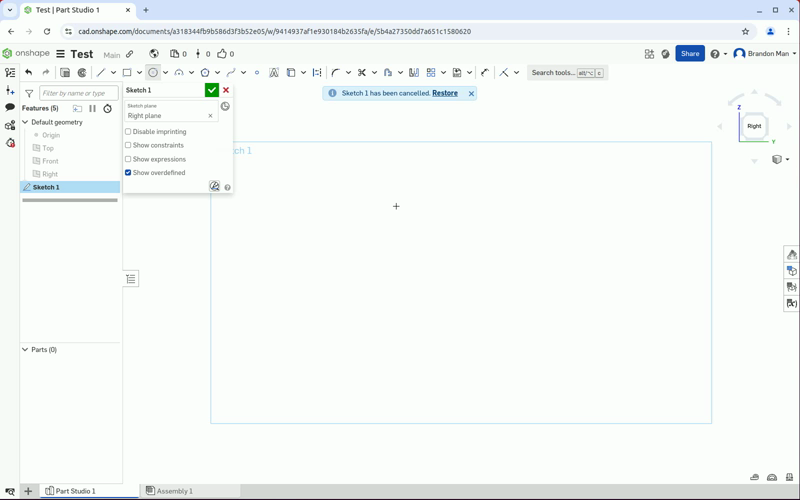
click(396, 205)
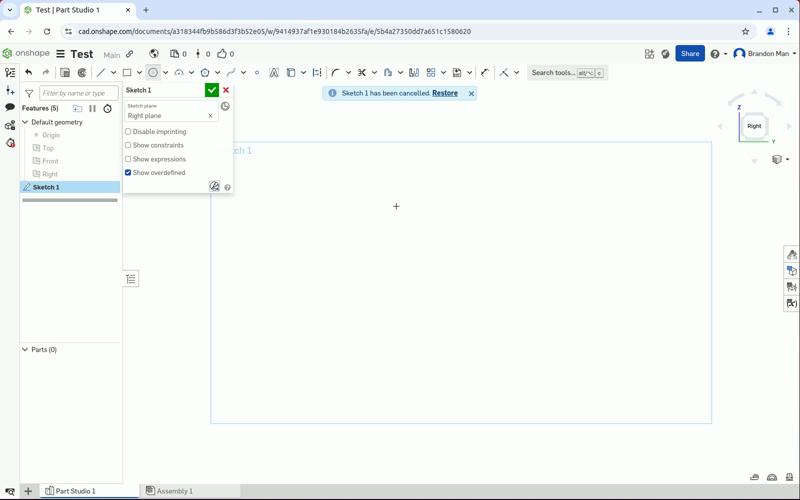
key_up(shift)
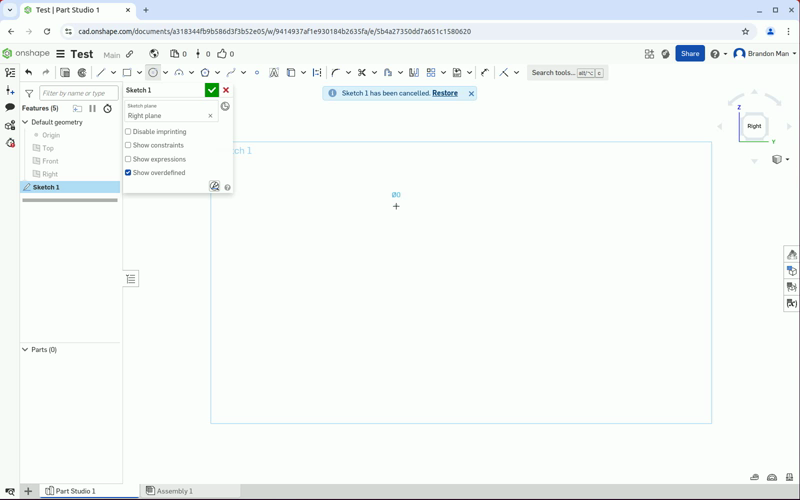
mouse_move(403, 205)
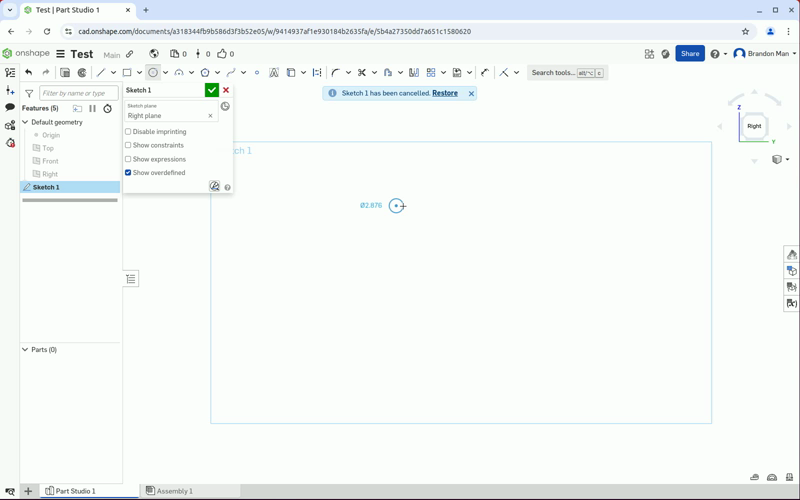
click(403, 205)
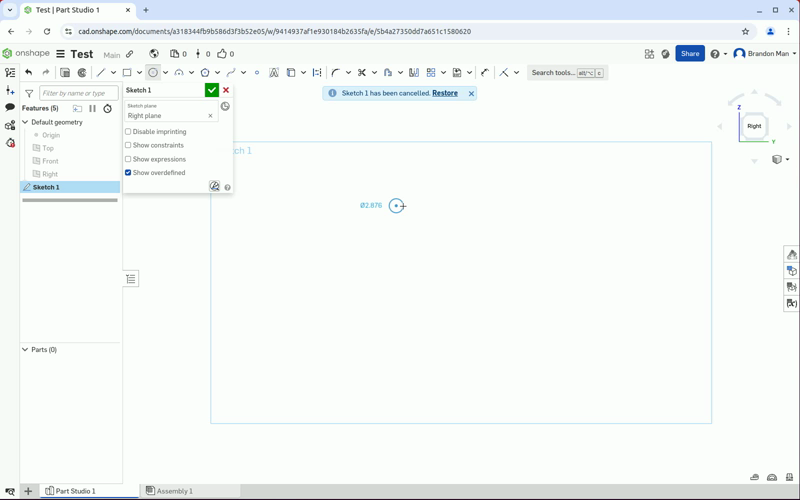
key(esc)
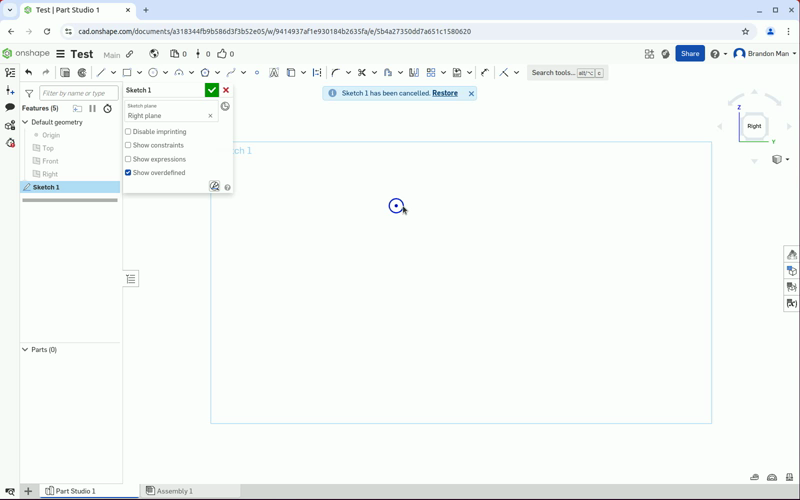
mouse_move(399, 200)
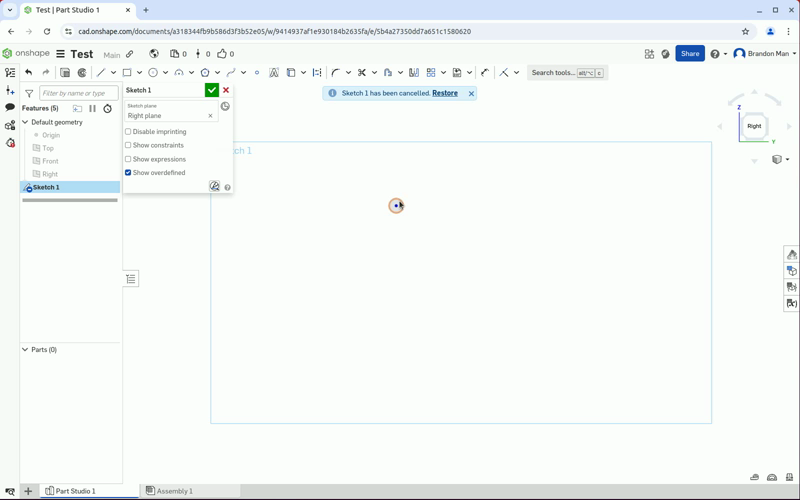
scroll(6)
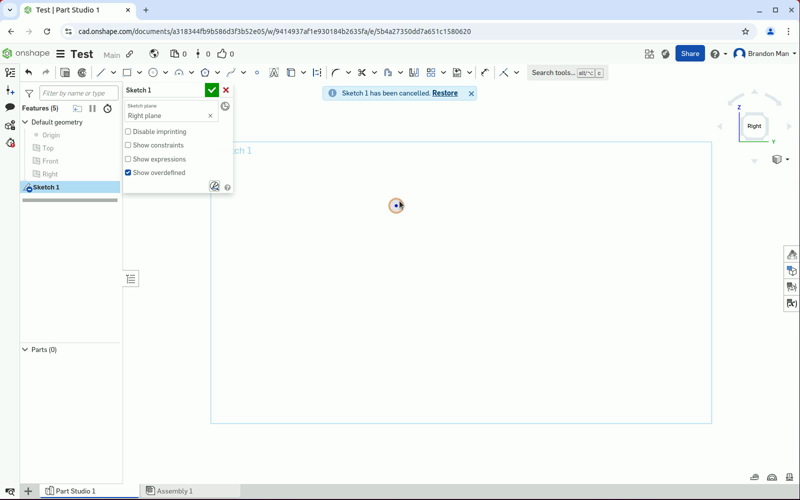
scroll(6)
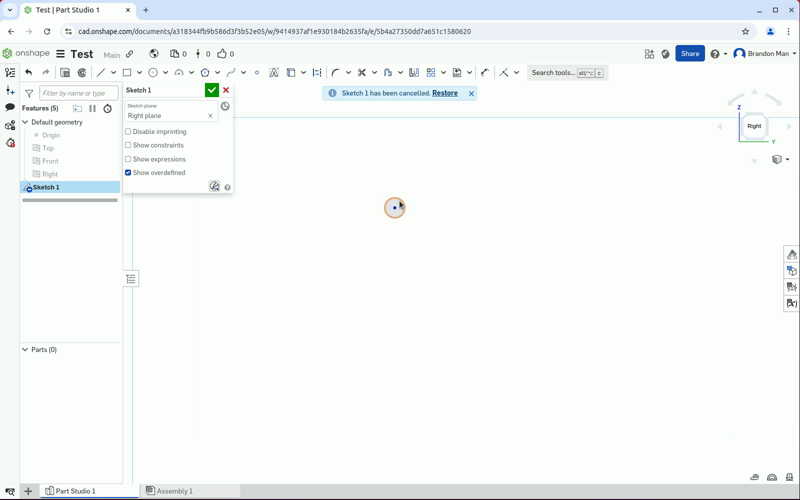
scroll(6)
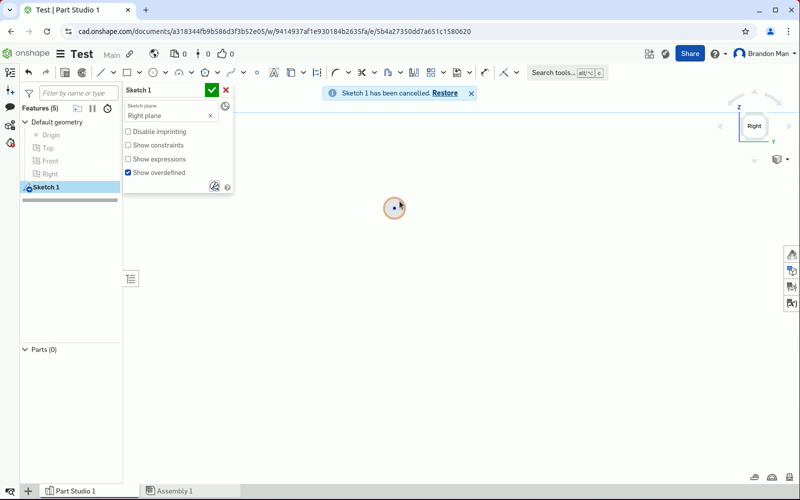
scroll(6)
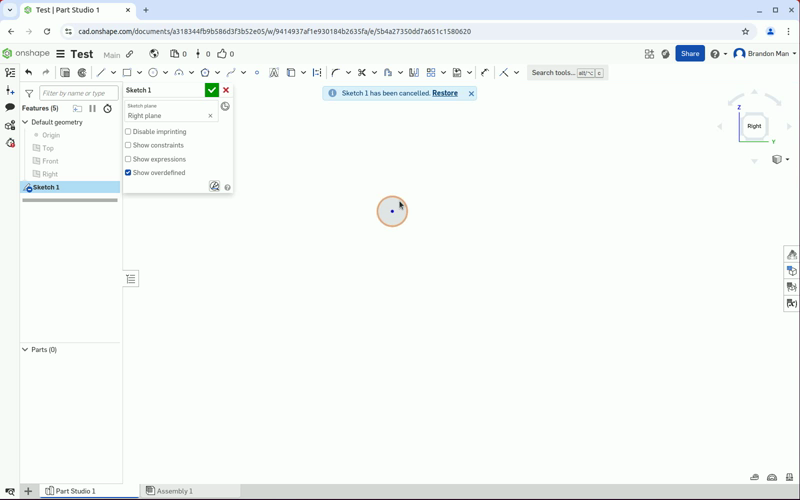
scroll(6)
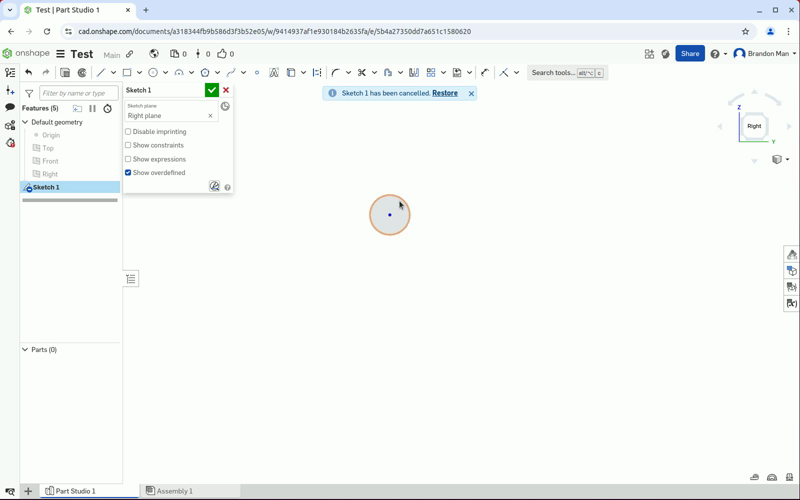
scroll(6)
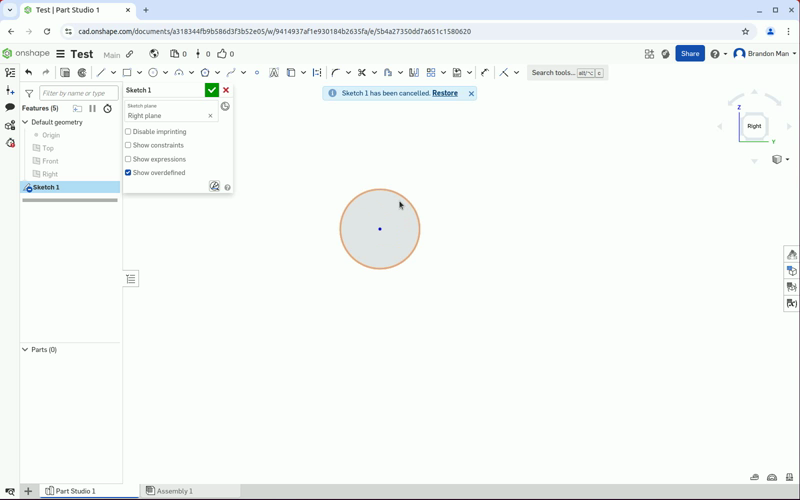
scroll(6)
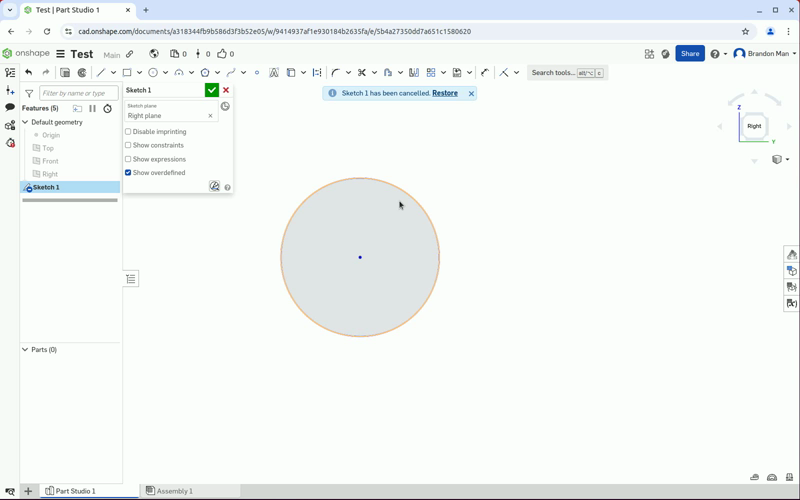
click(399, 200)
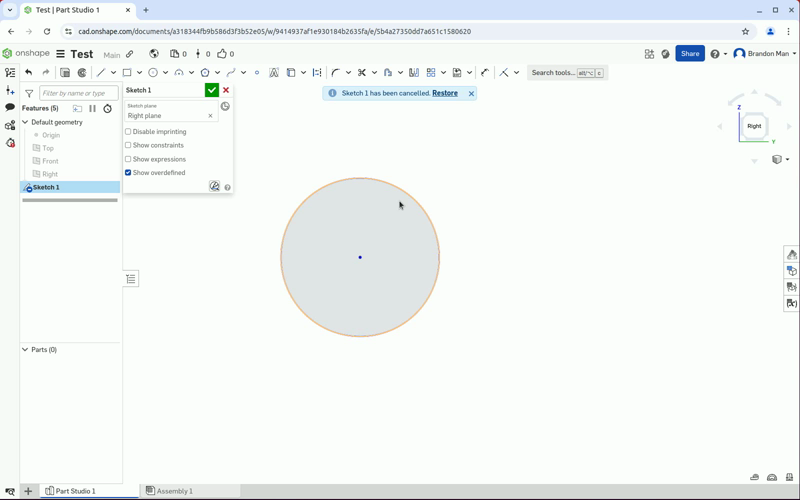
scroll(-6)
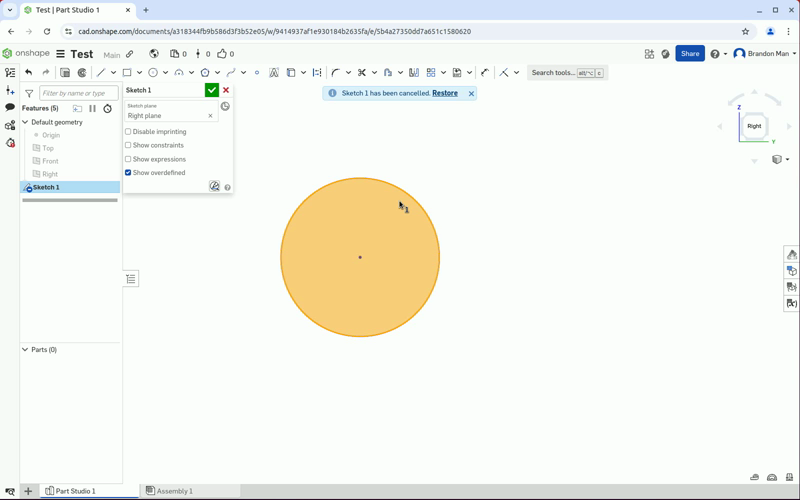
scroll(-6)
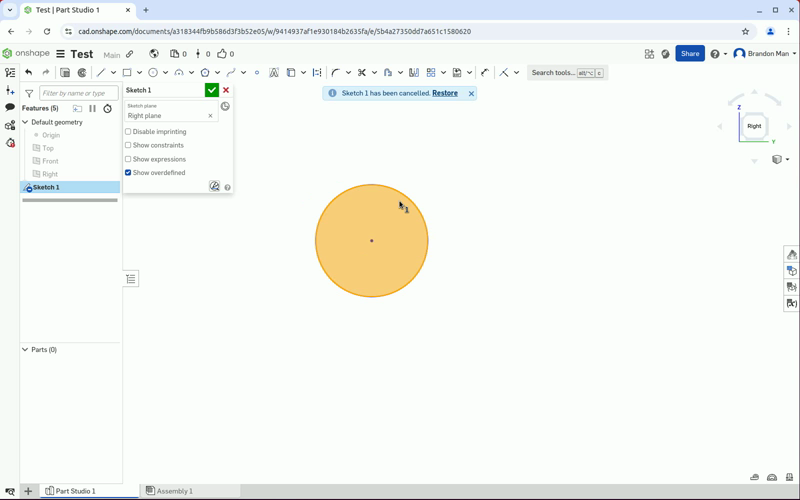
scroll(-6)
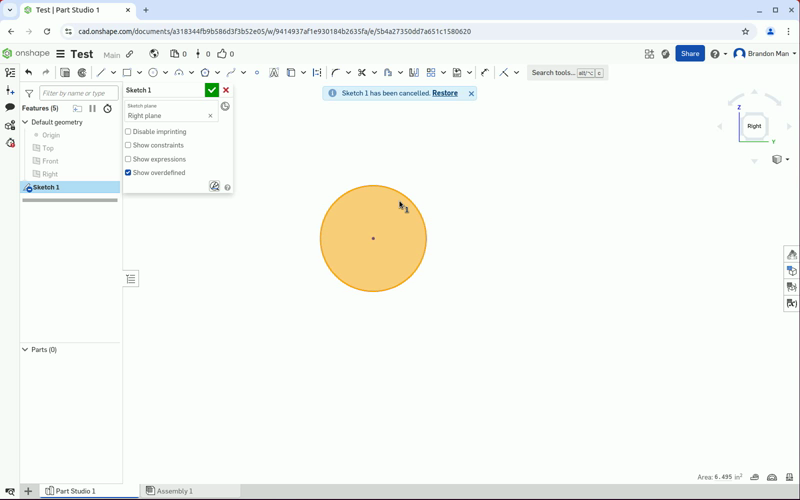
scroll(-6)
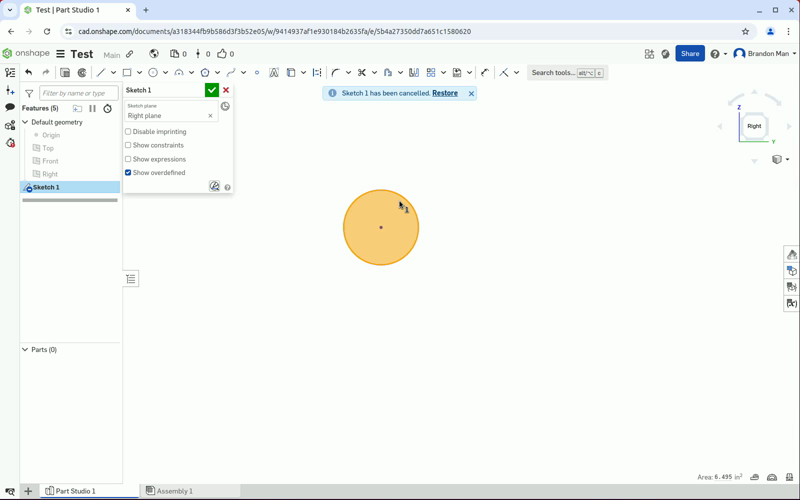
scroll(-6)
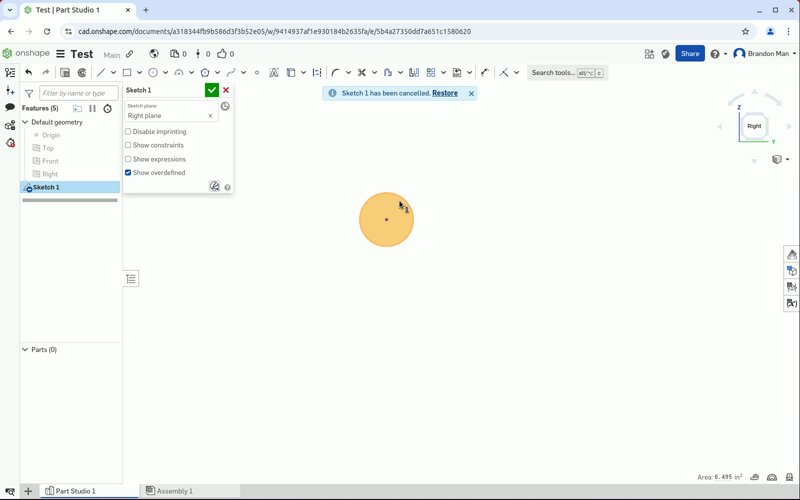
scroll(-6)
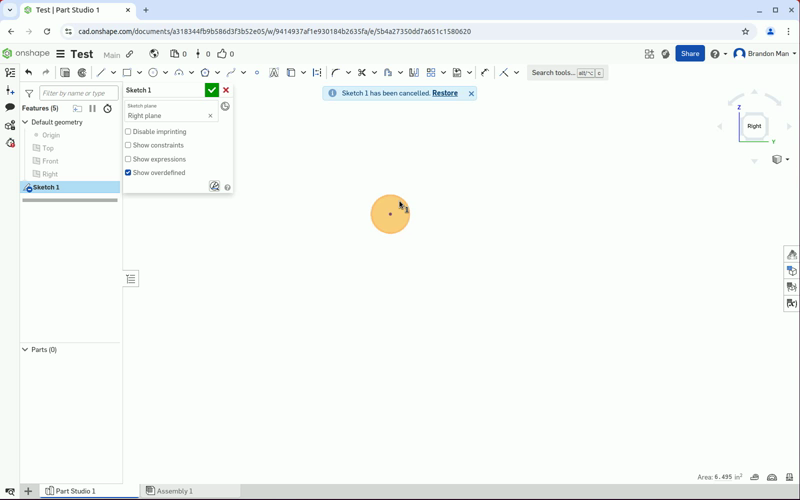
scroll(-6)
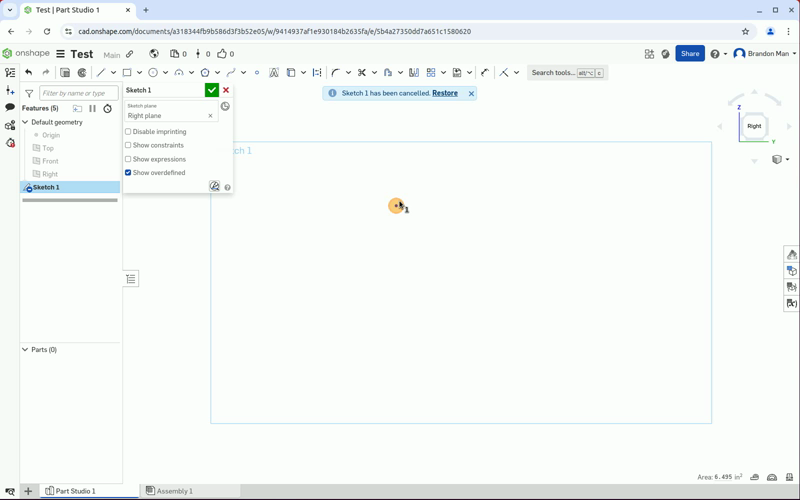
mouse_move(73, 352)
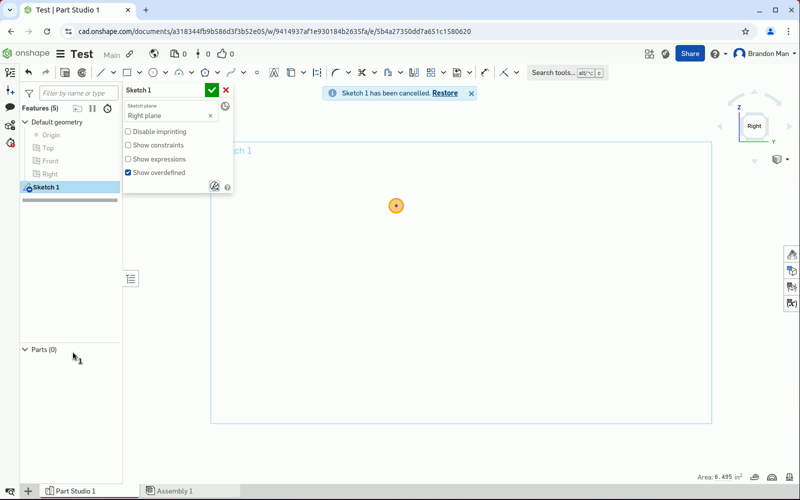
key(shift+y)
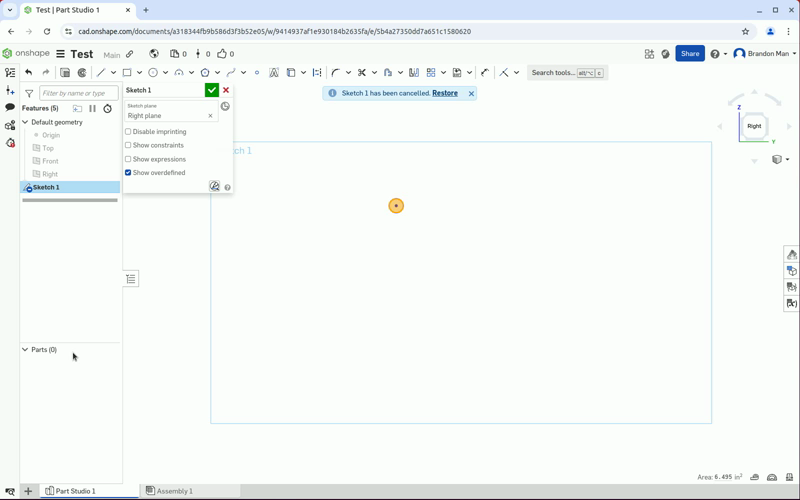
key(shift+e)
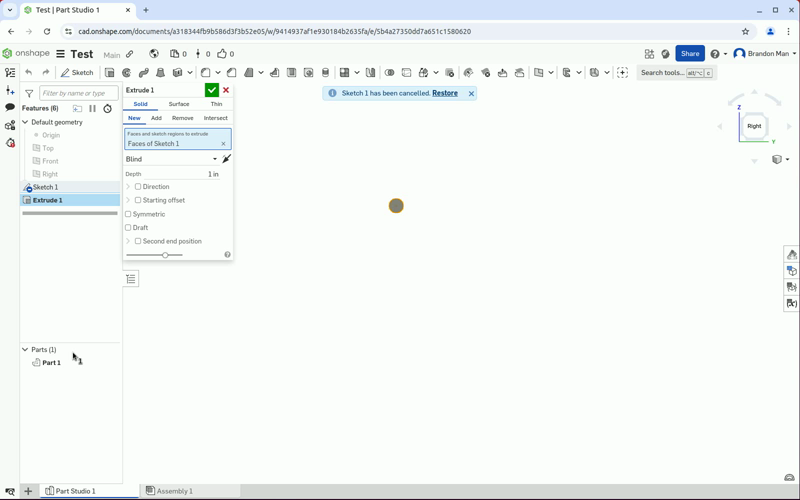
mouse_move(143, 106)
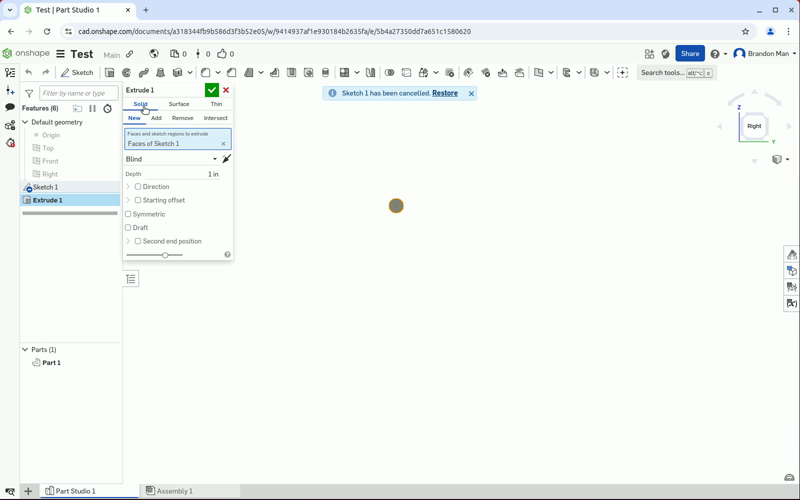
click(143, 106)
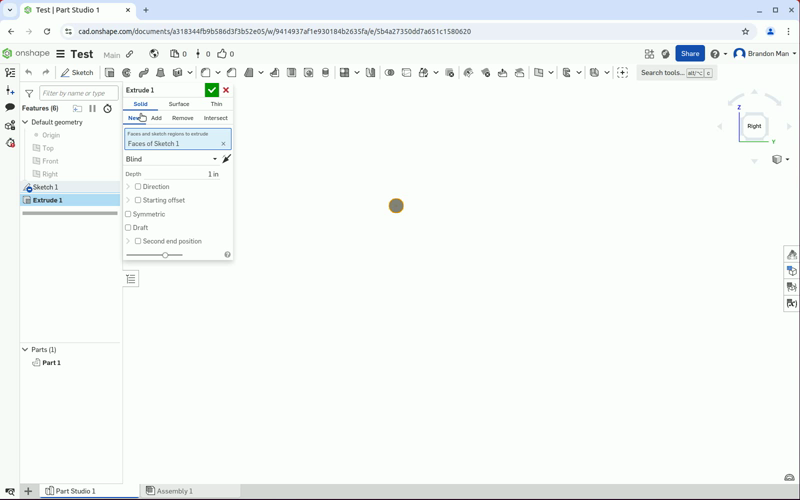
mouse_move(137, 120)
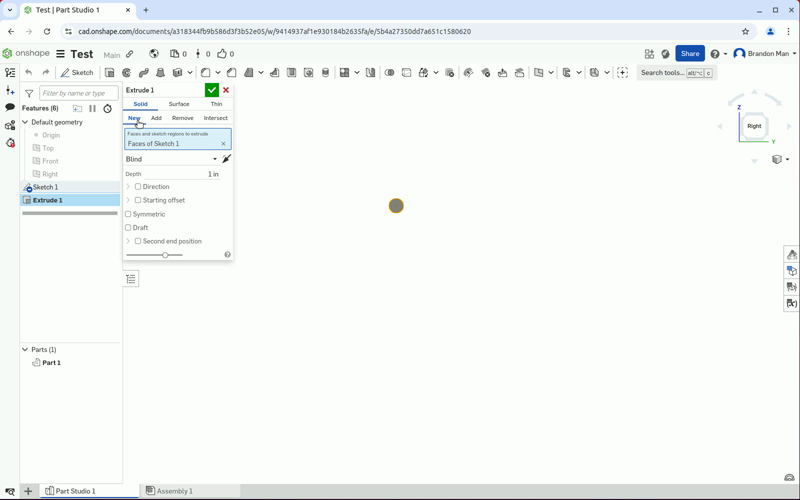
click(137, 120)
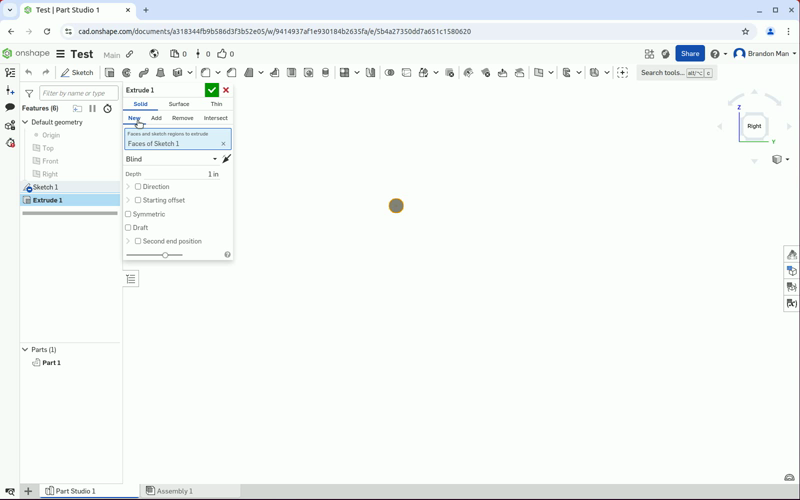
key(tab, 4)
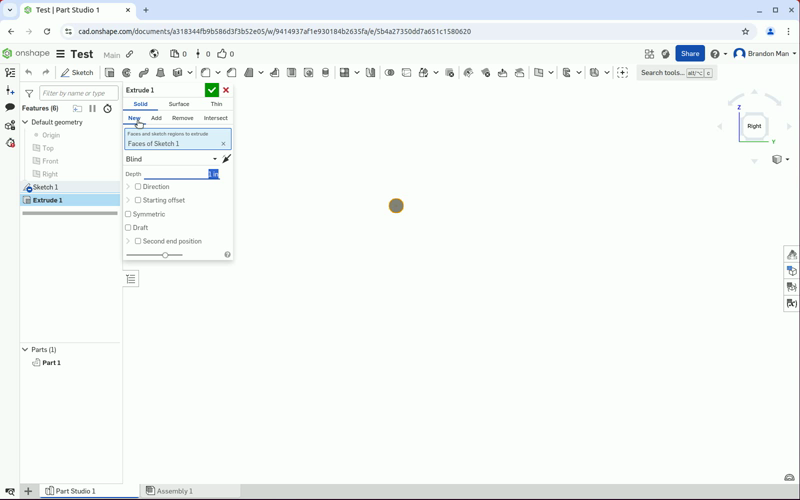
text(23.108)
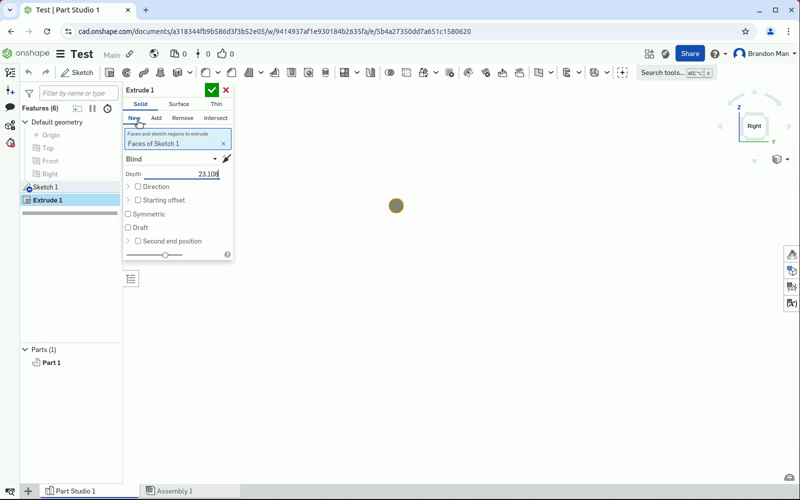
key(enter)
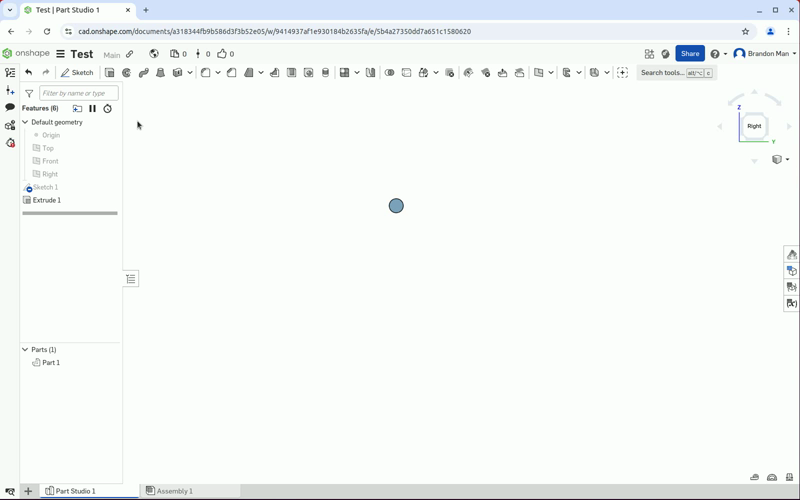
key(shift+h)
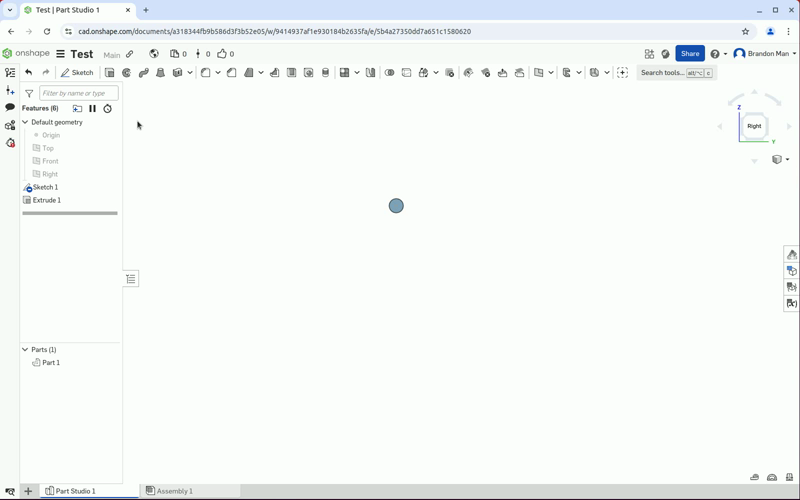
key(shift+h)
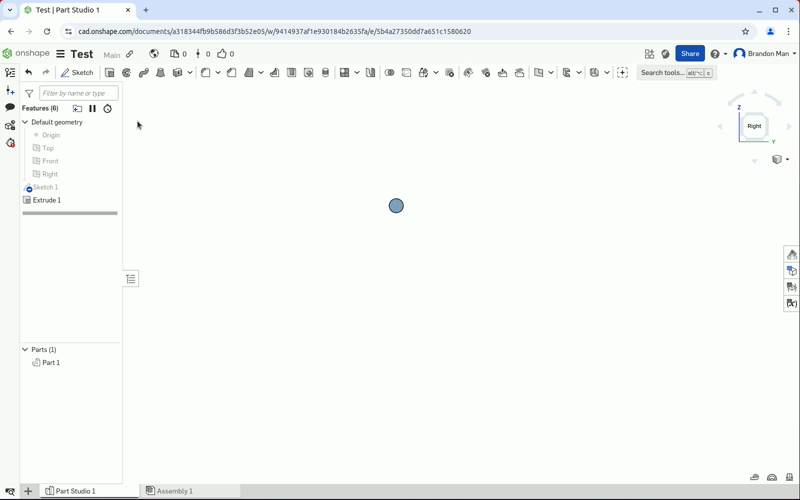
mouse_move(73, 189)
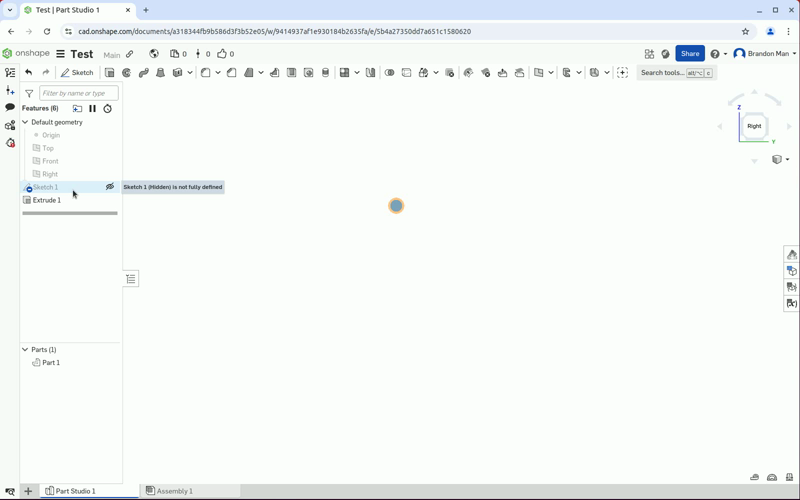
click(73, 189)
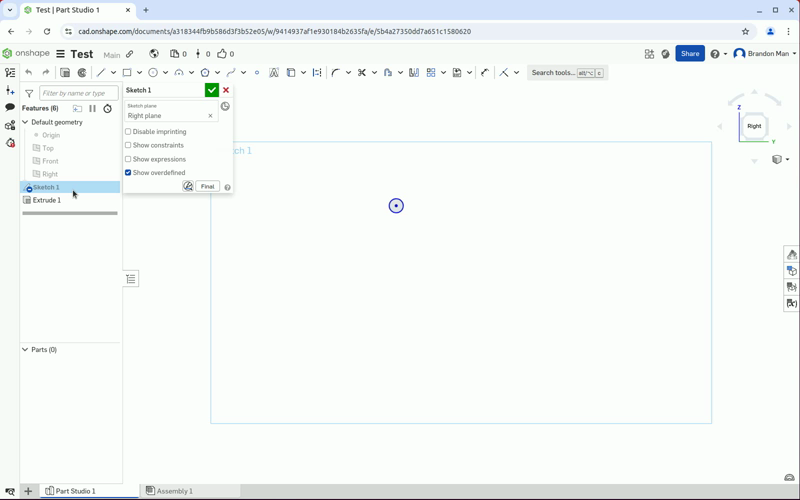
mouse_move(229, 92)
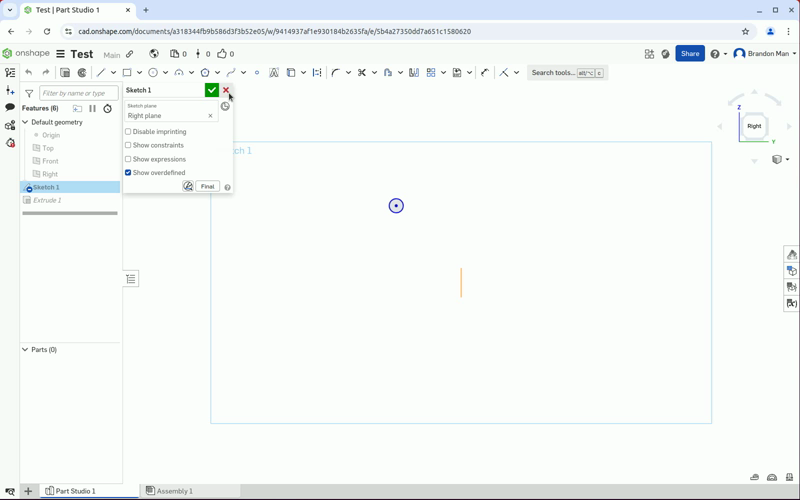
click(229, 92)
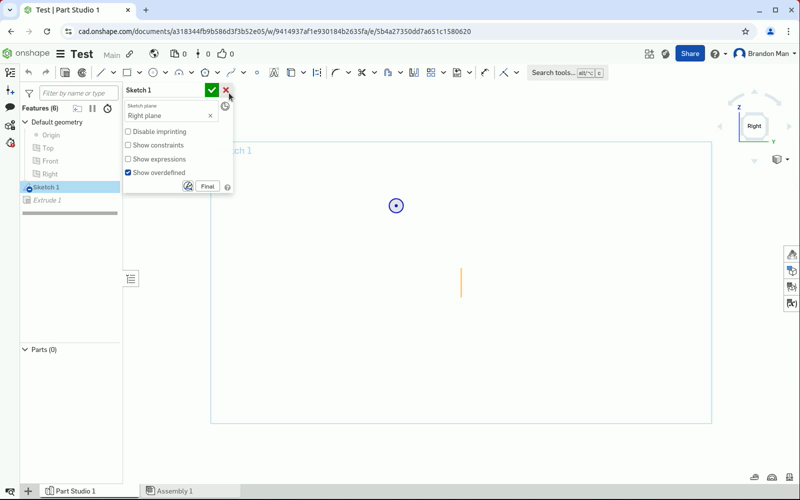
key(shift+s)
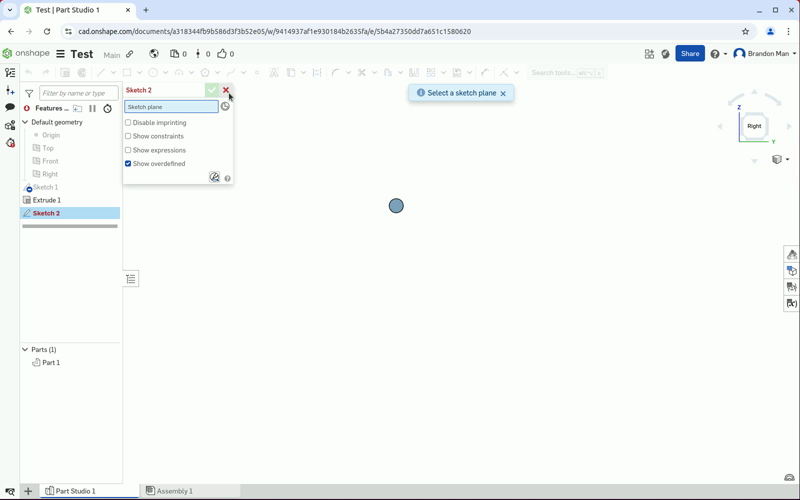
mouse_move(73, 176)
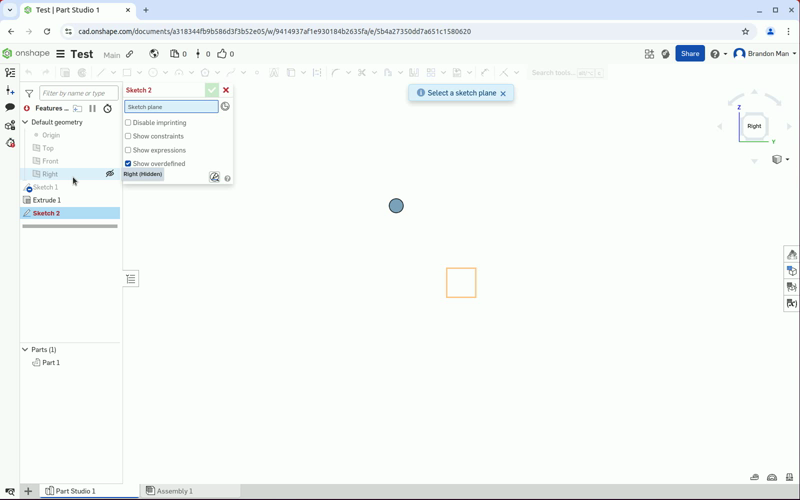
click(73, 176)
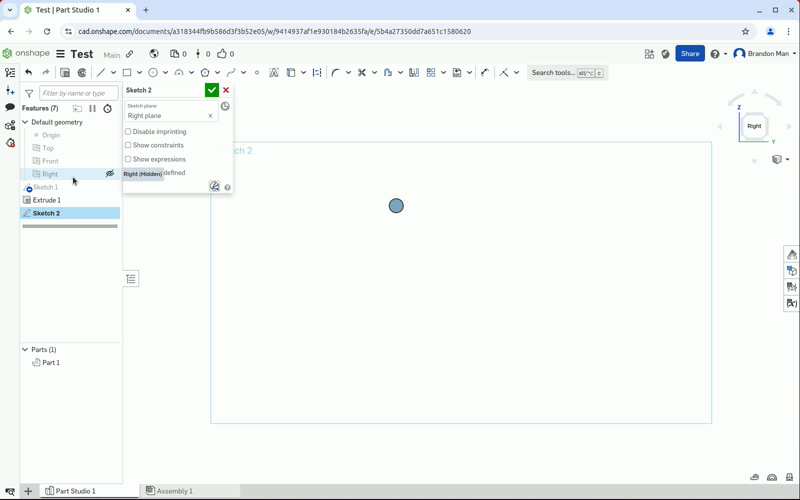
mouse_move(73, 352)
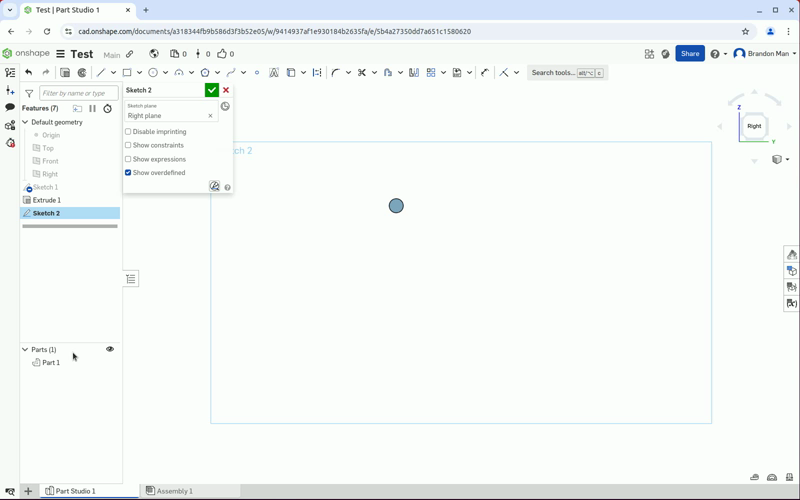
key(y)
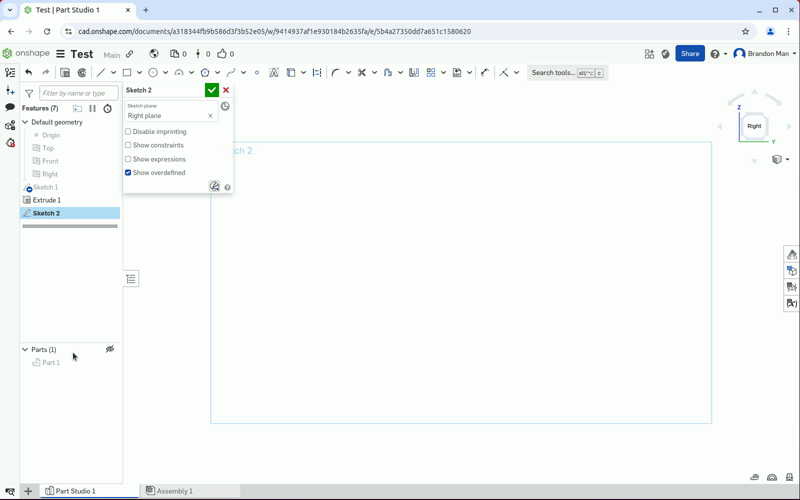
key(c)
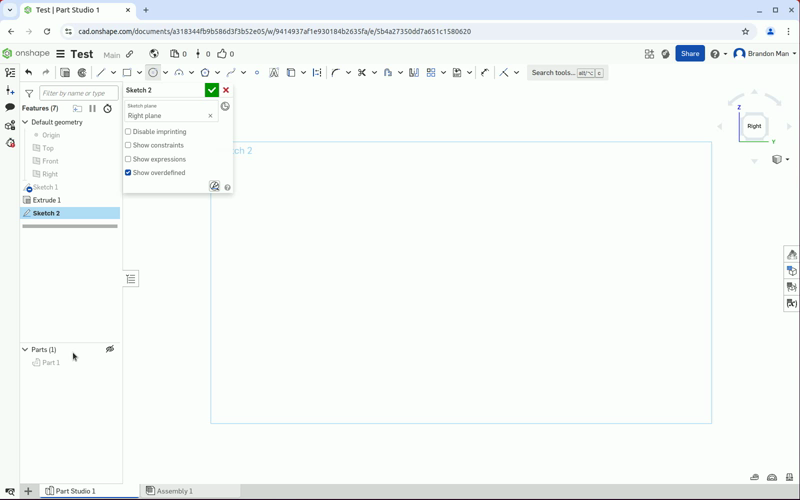
key_down(shift)
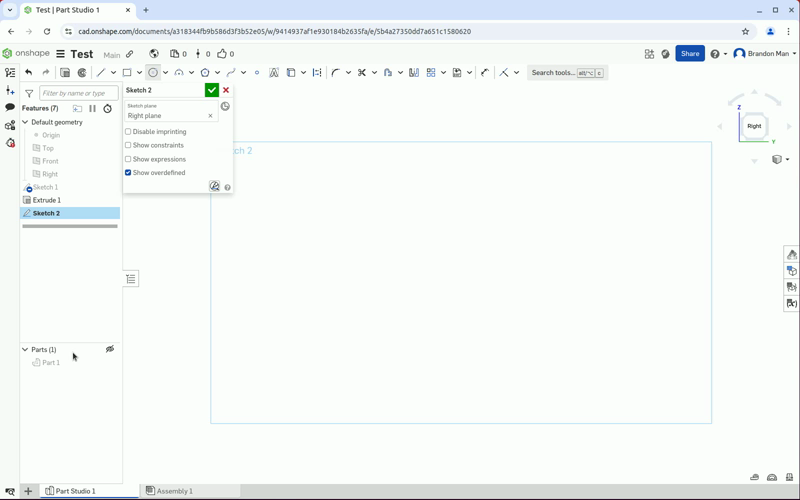
mouse_move(396, 205)
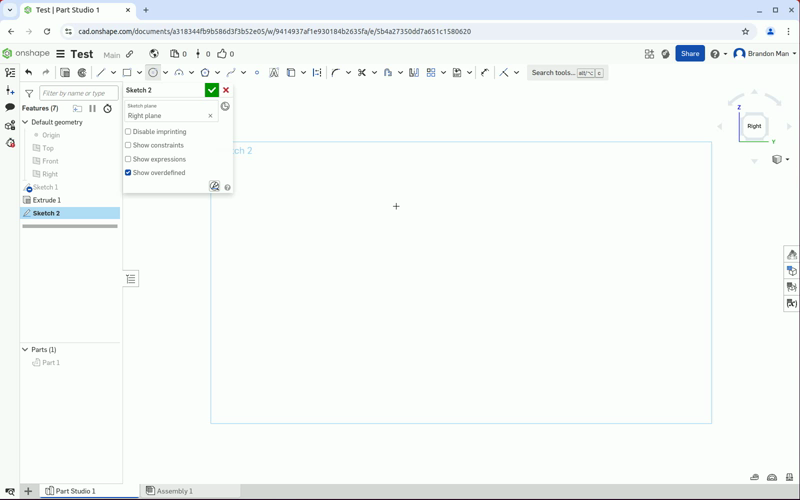
click(396, 205)
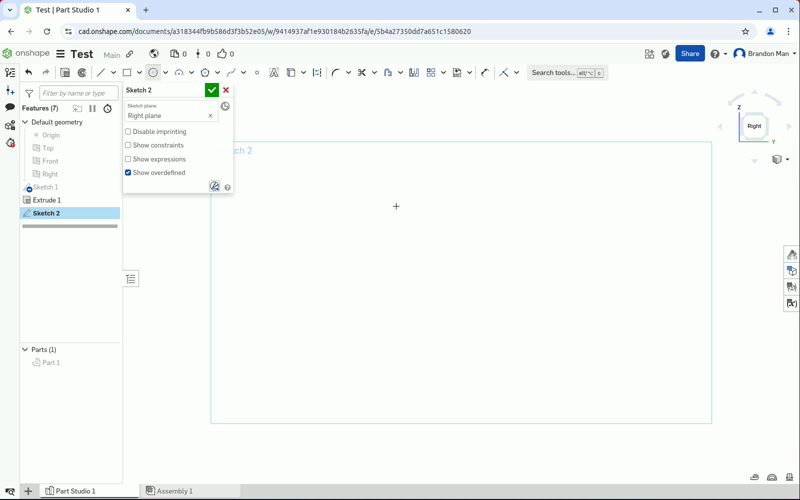
key_up(shift)
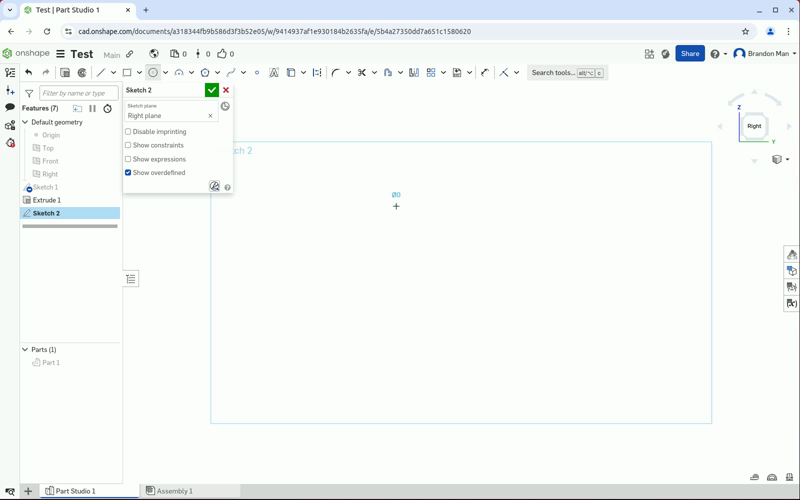
mouse_move(403, 205)
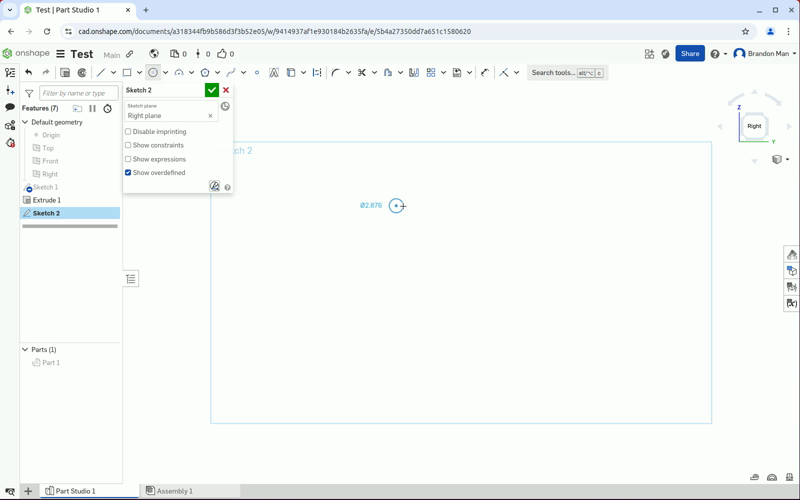
click(403, 205)
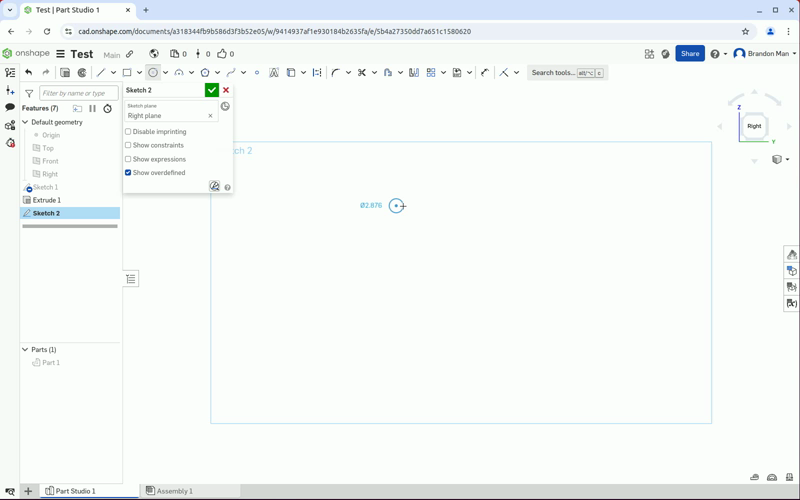
key(esc)
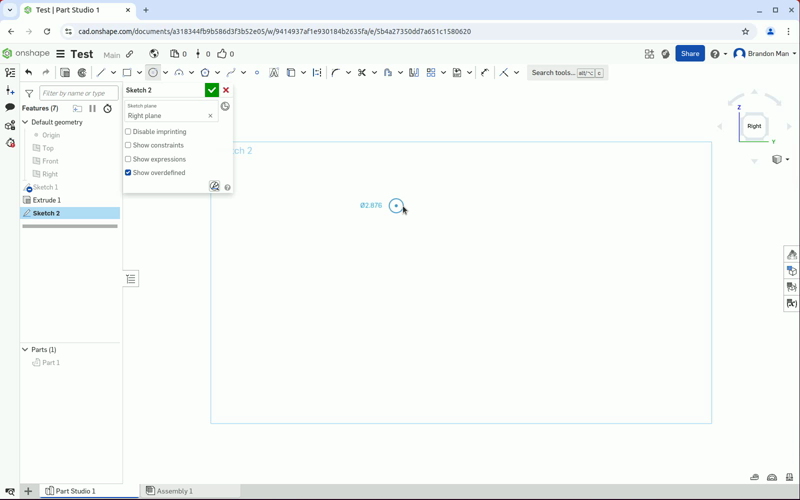
mouse_move(401, 207)
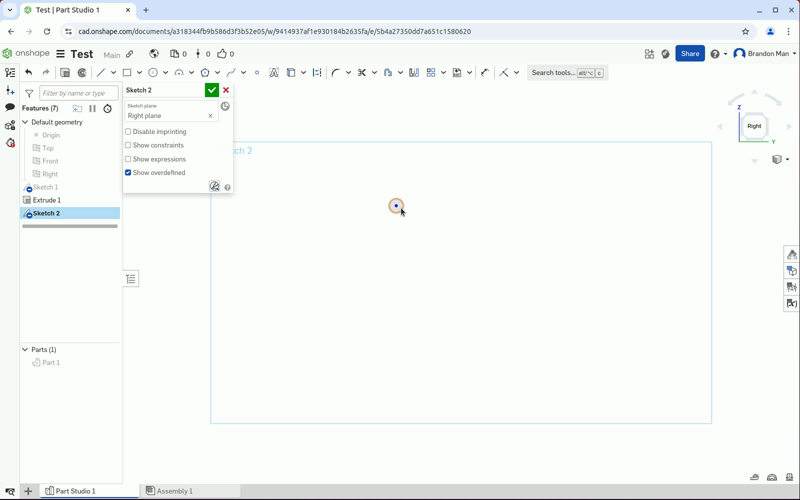
scroll(6)
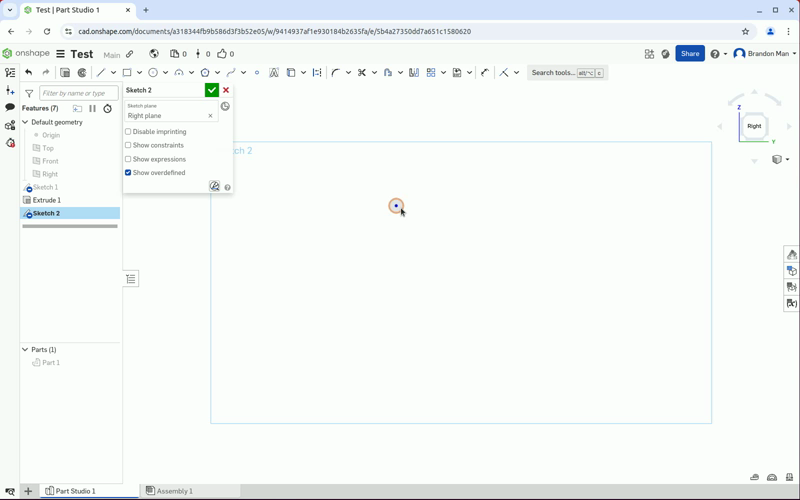
scroll(6)
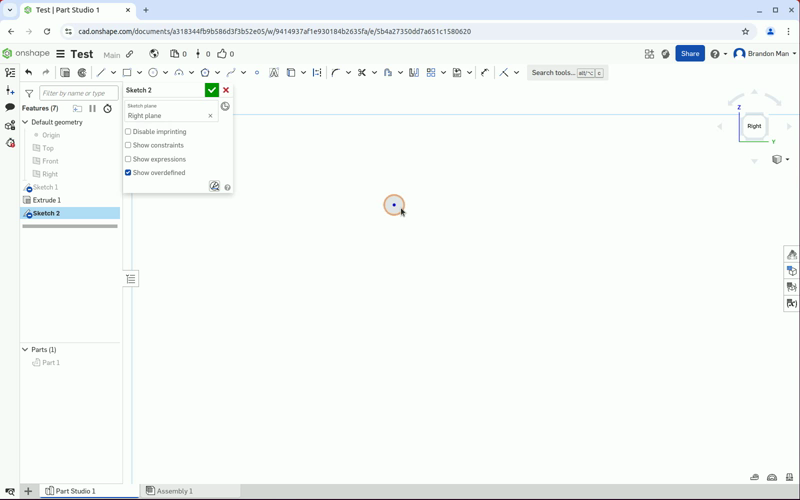
scroll(6)
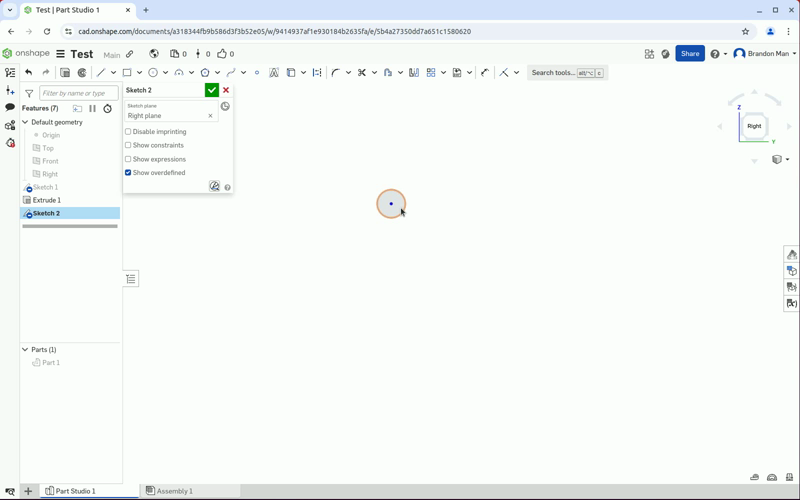
scroll(6)
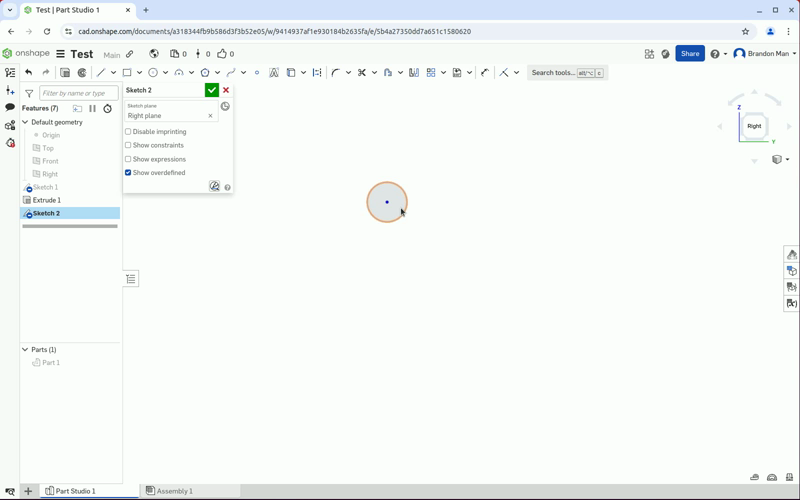
scroll(6)
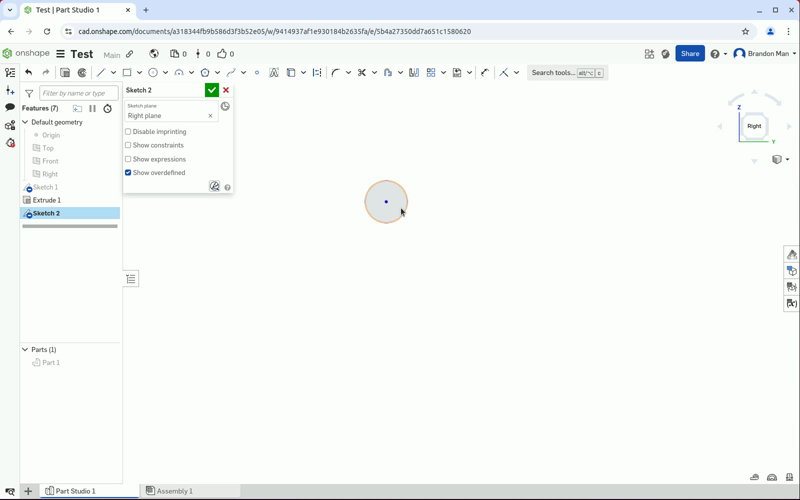
scroll(6)
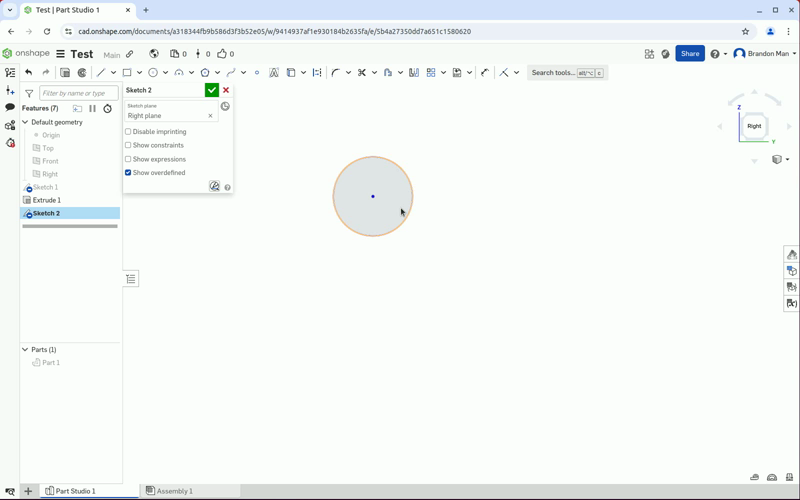
scroll(6)
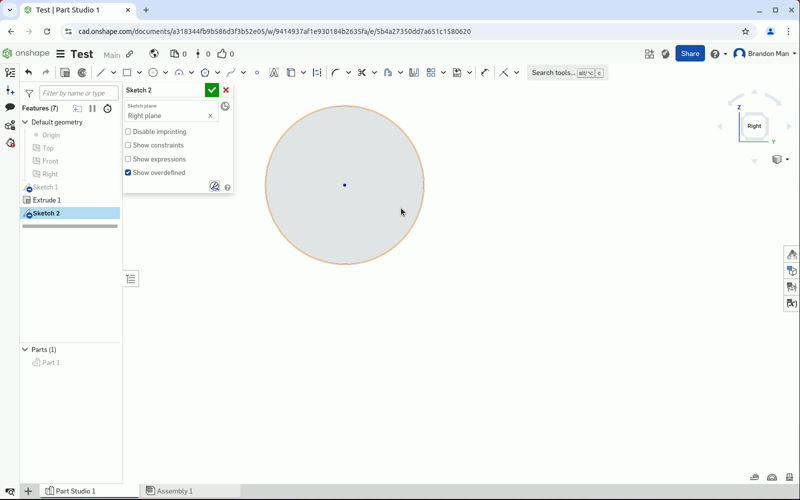
click(401, 207)
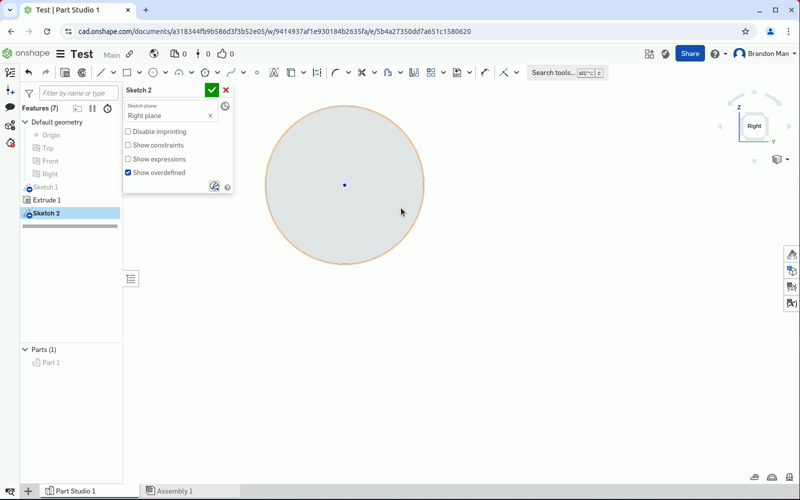
scroll(-6)
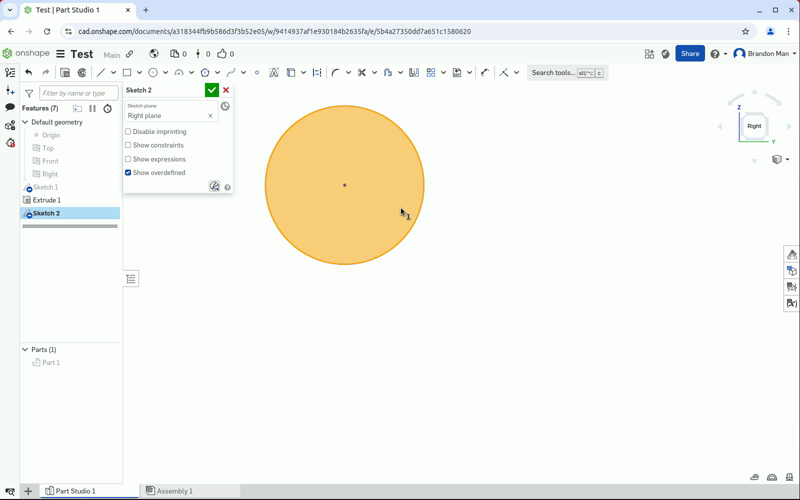
scroll(-6)
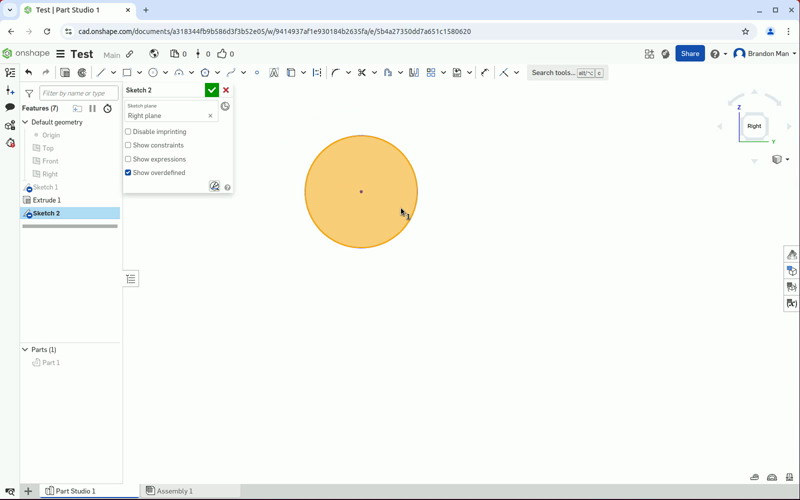
scroll(-6)
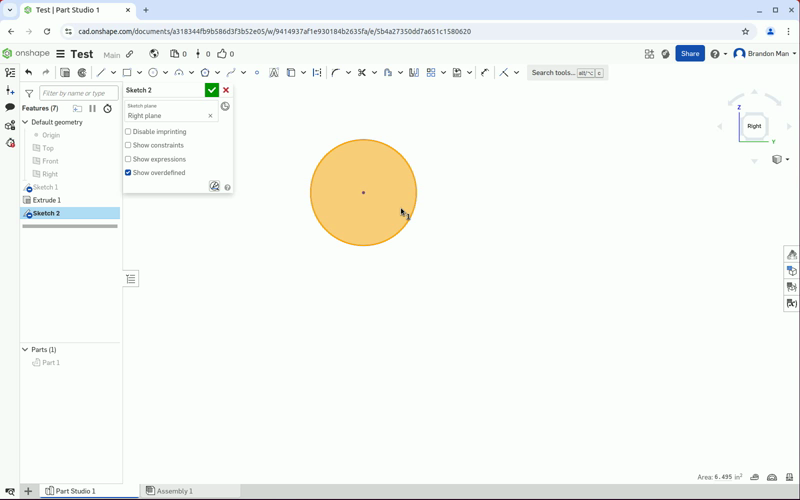
scroll(-6)
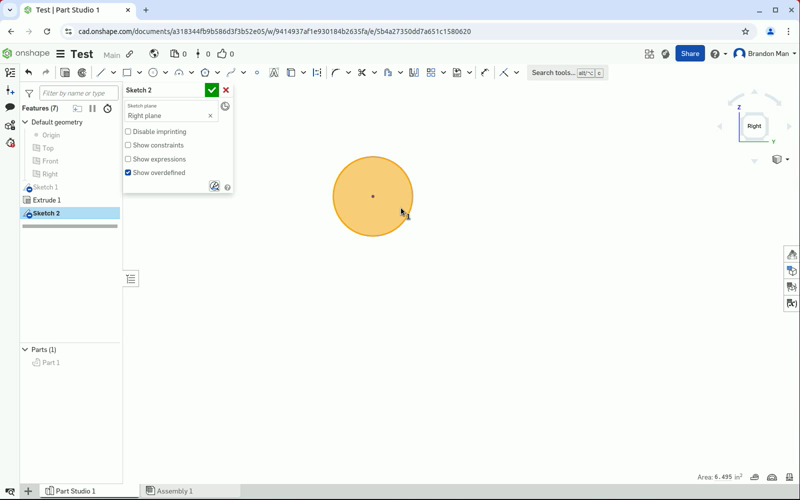
scroll(-6)
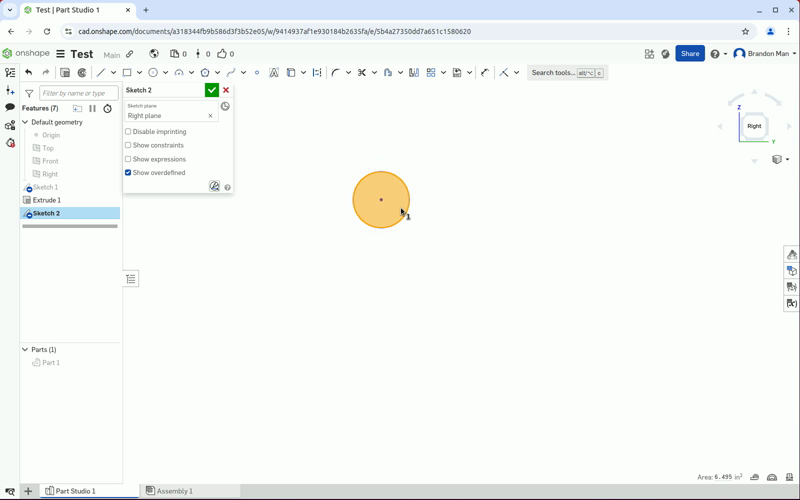
scroll(-6)
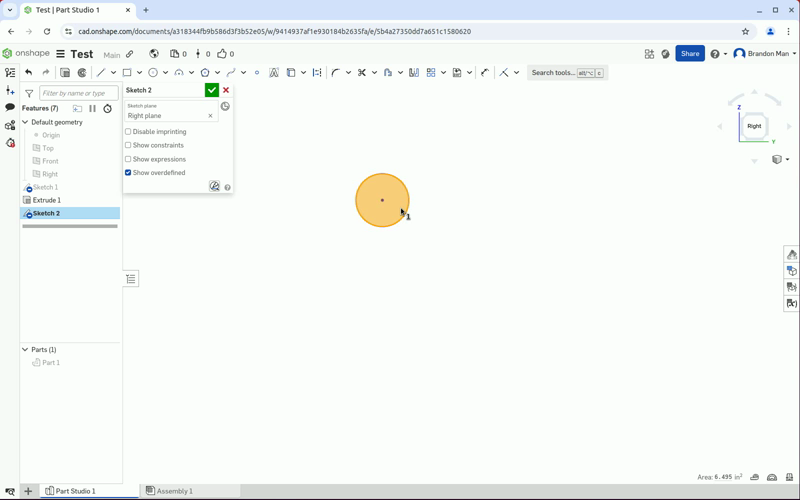
scroll(-6)
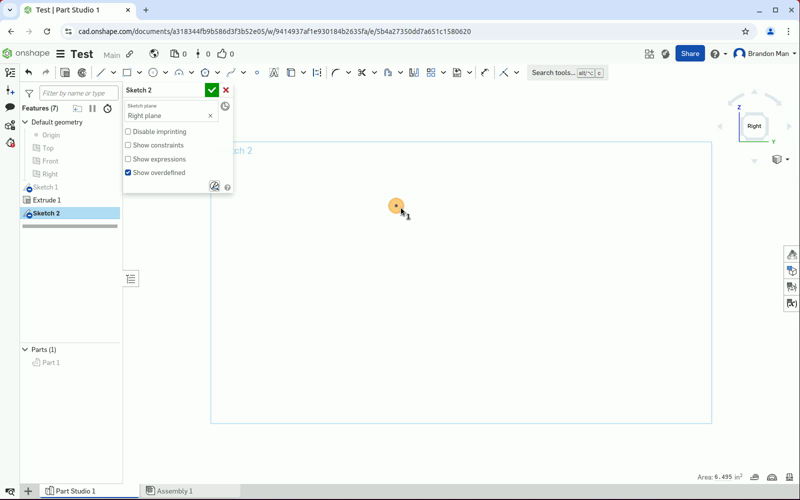
mouse_move(73, 352)
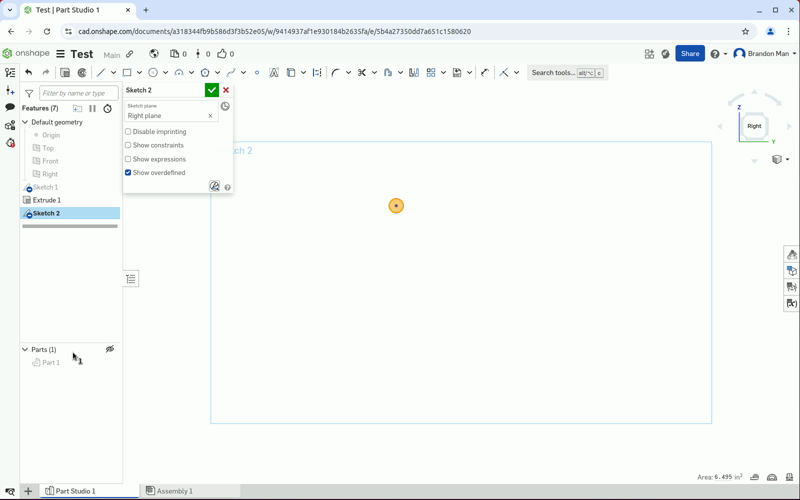
key(shift+y)
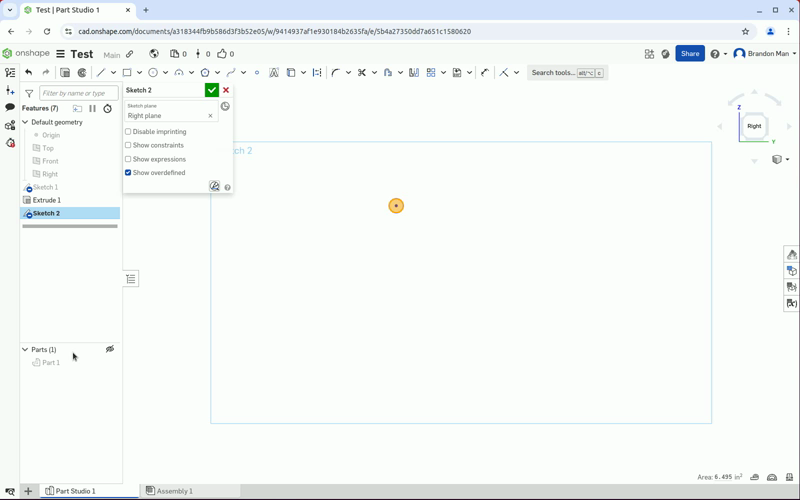
key(shift+e)
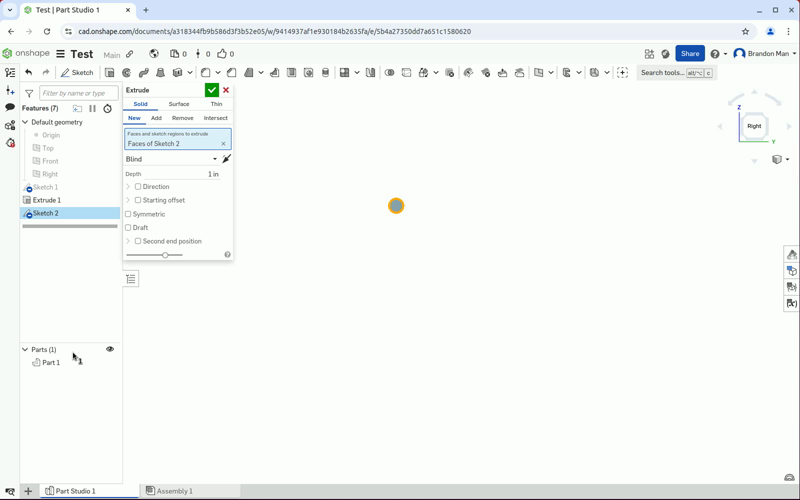
mouse_move(143, 106)
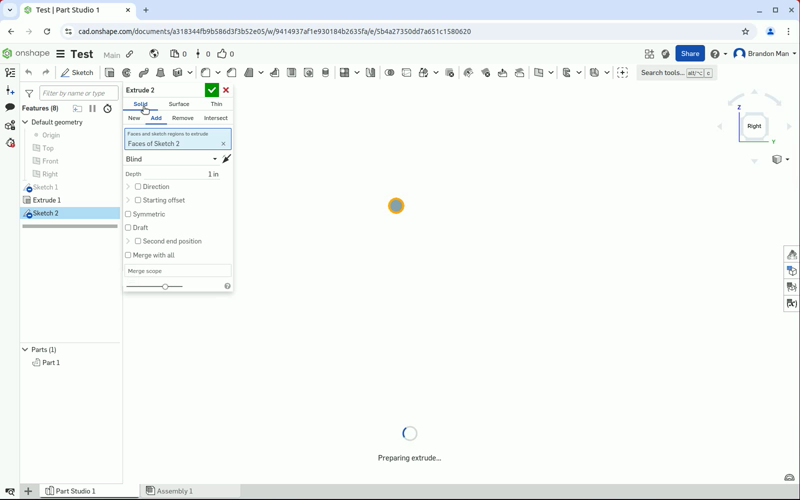
click(143, 106)
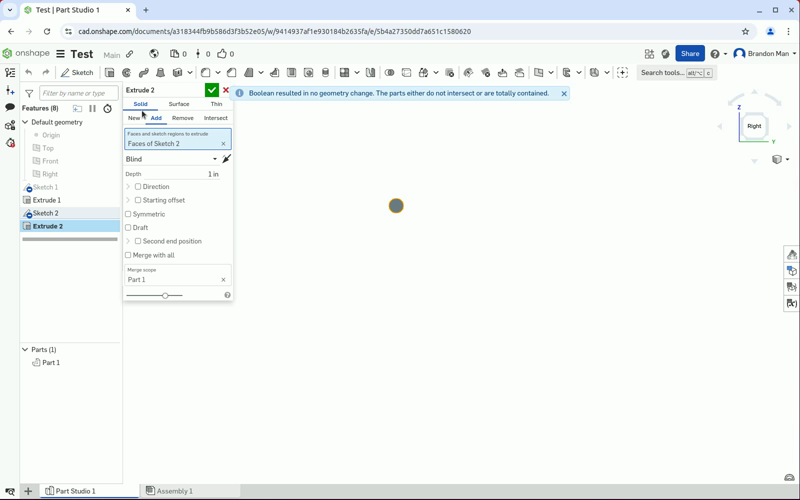
mouse_move(137, 120)
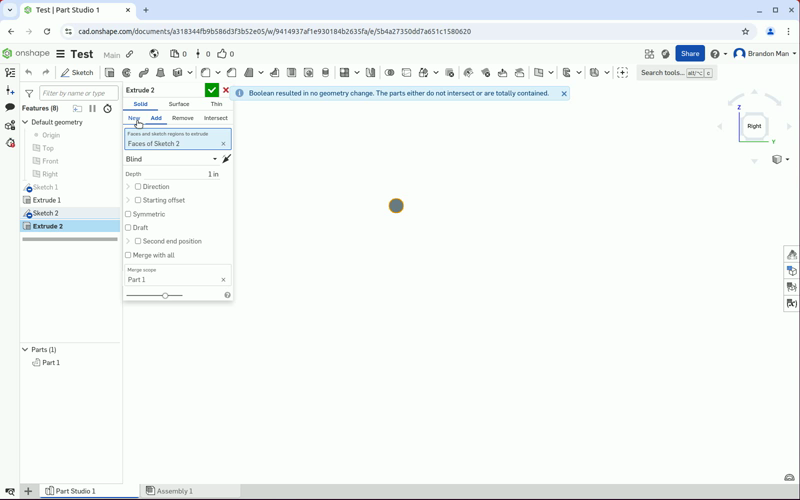
click(137, 120)
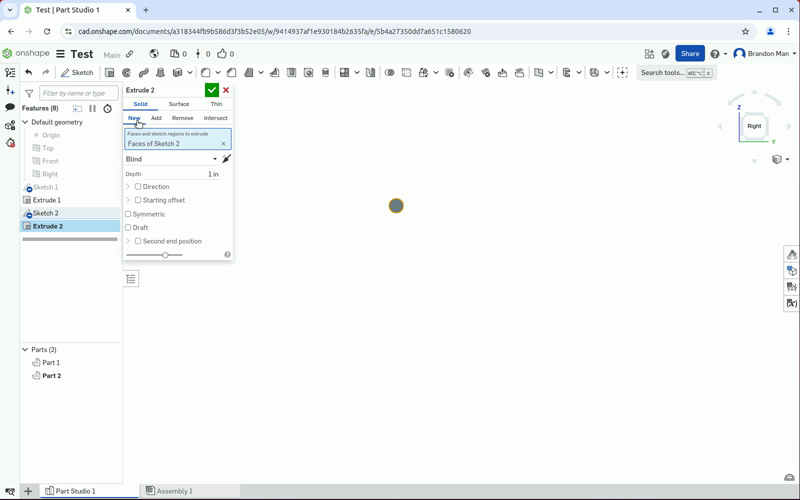
key(tab, 4)
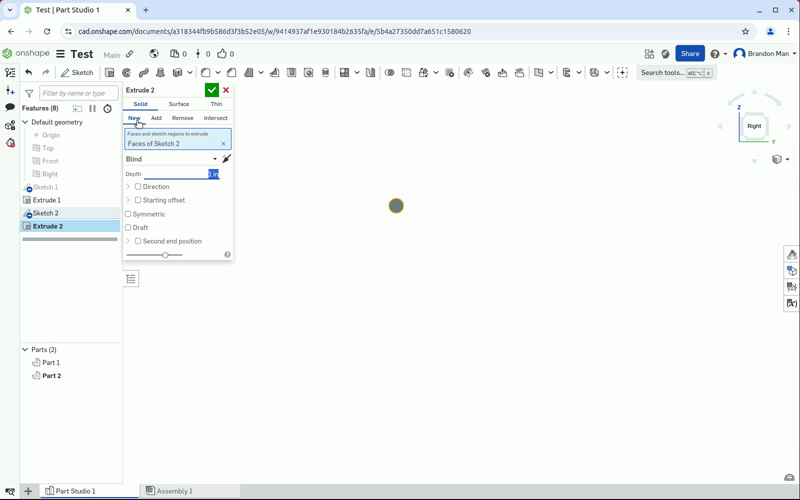
text(23.108)
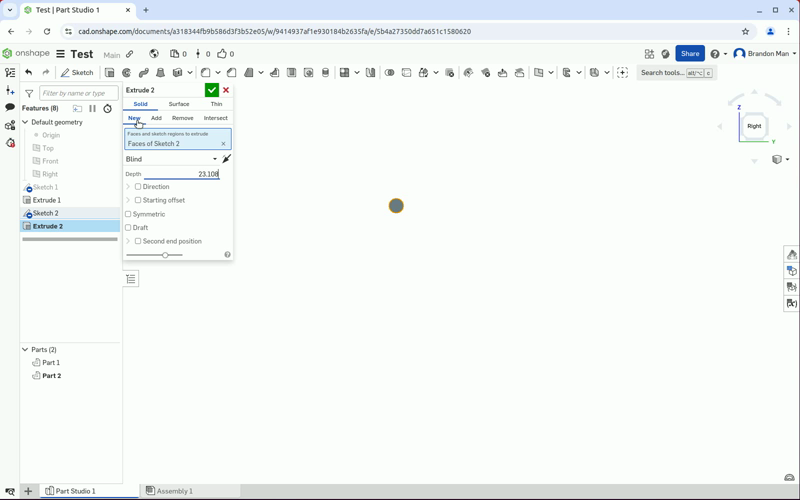
key(enter)
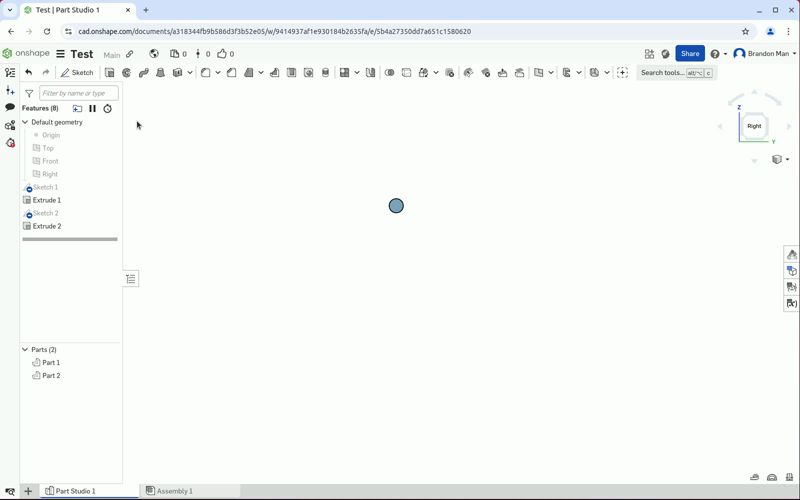
key(shift+h)
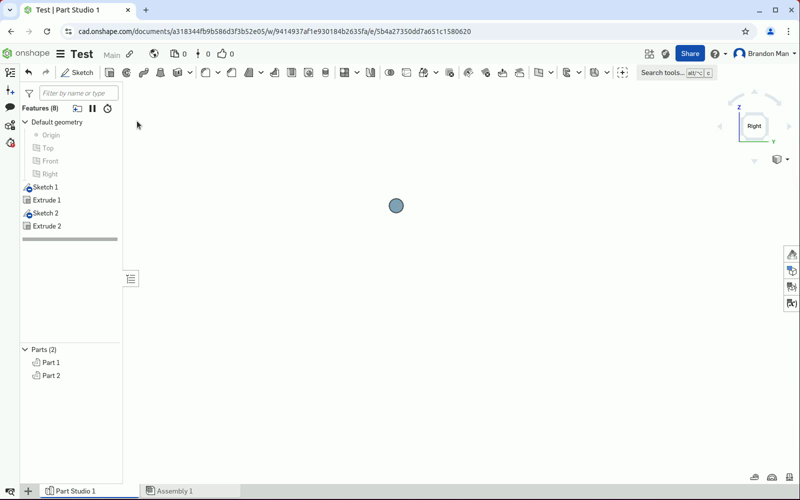
key(shift+h)
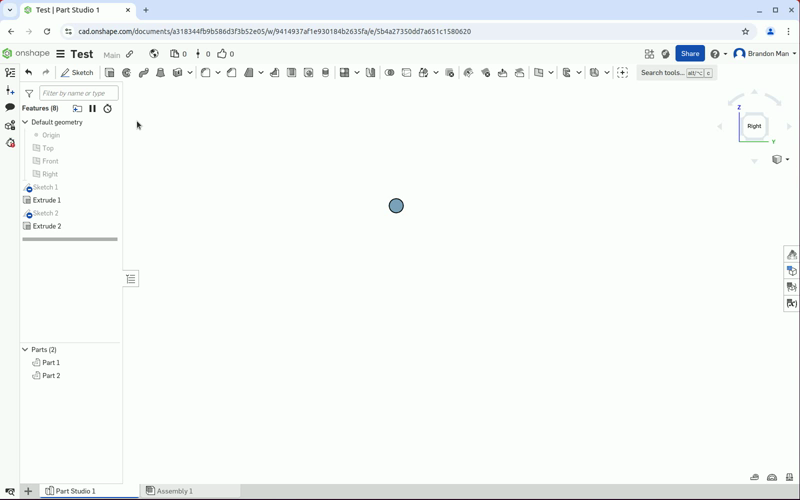
mouse_move(73, 189)
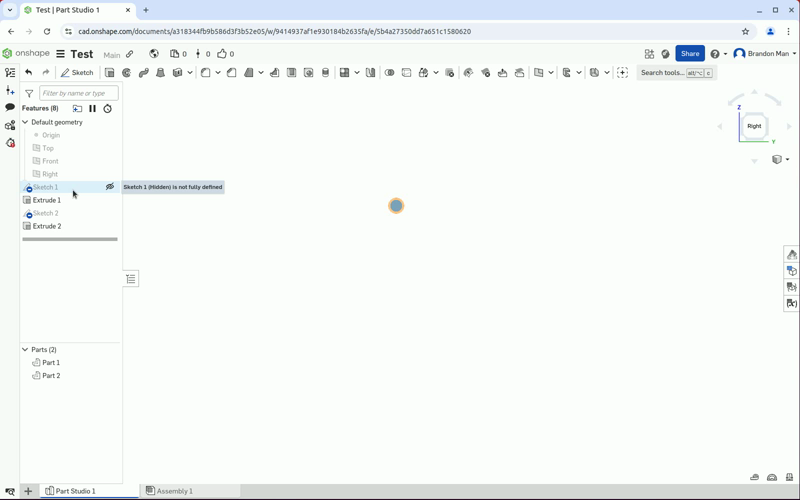
click(73, 189)
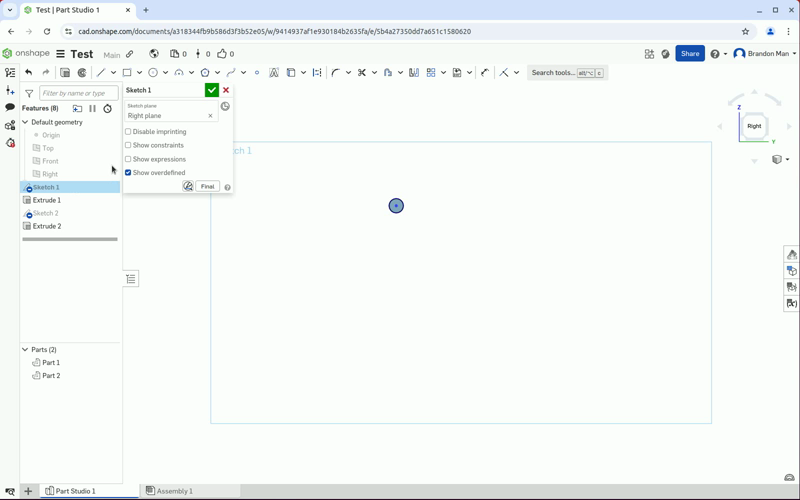
mouse_move(229, 92)
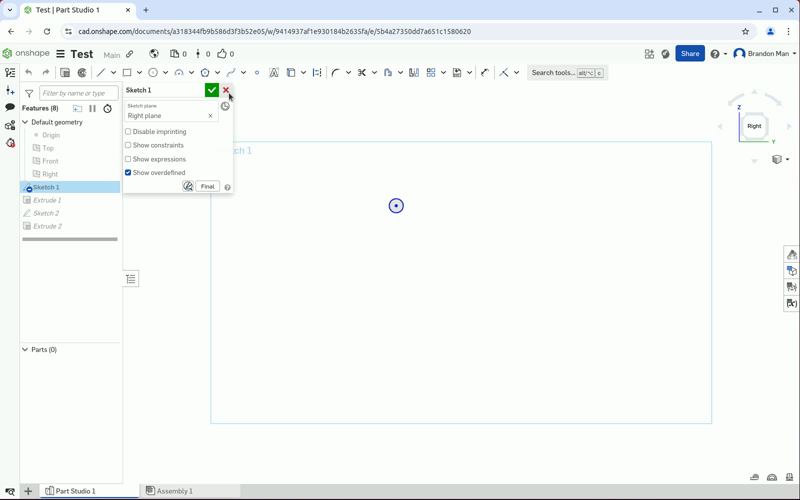
click(229, 92)
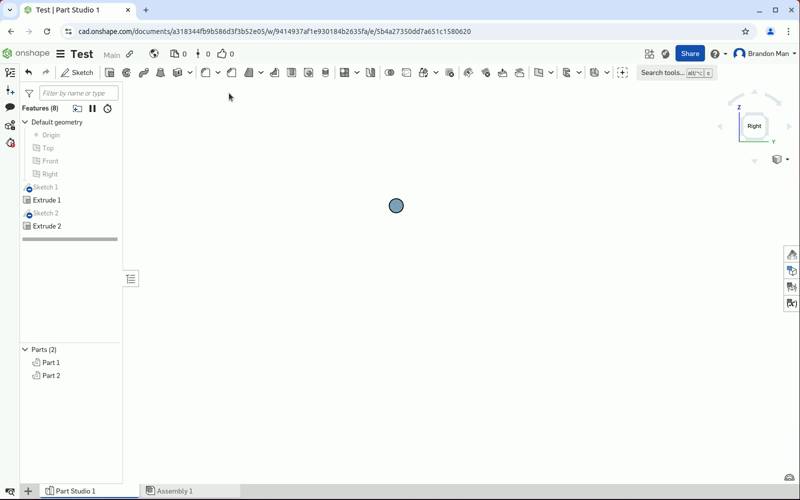
mouse_move(73, 352)
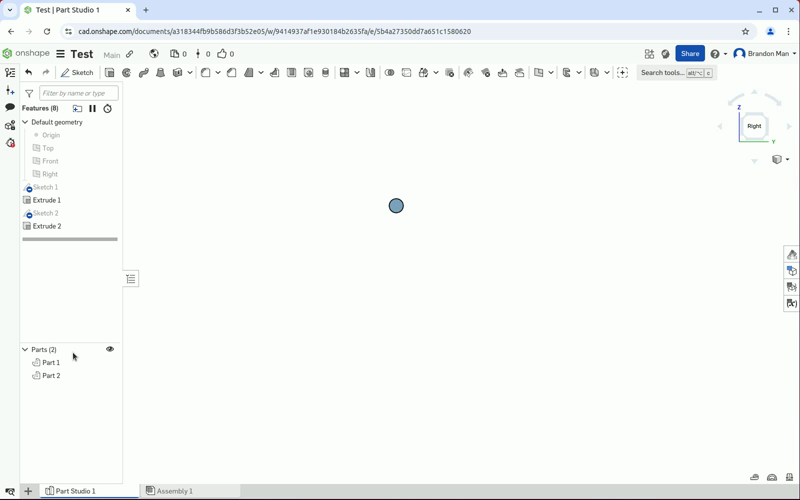
key(y)
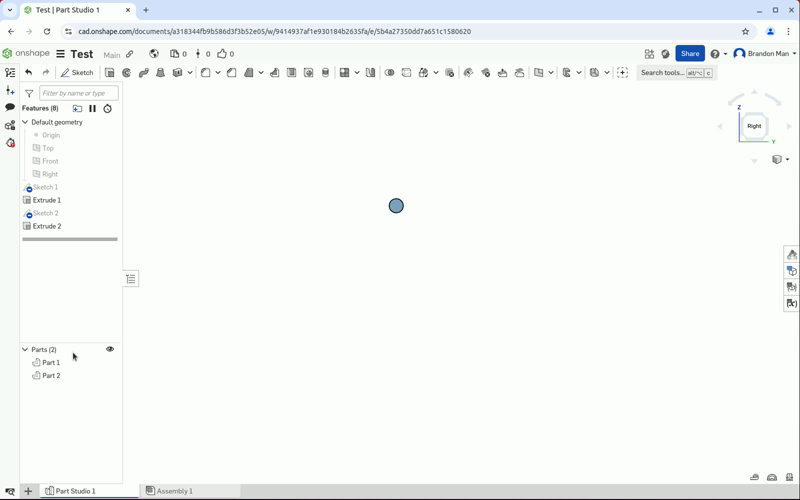
key(shift+p)
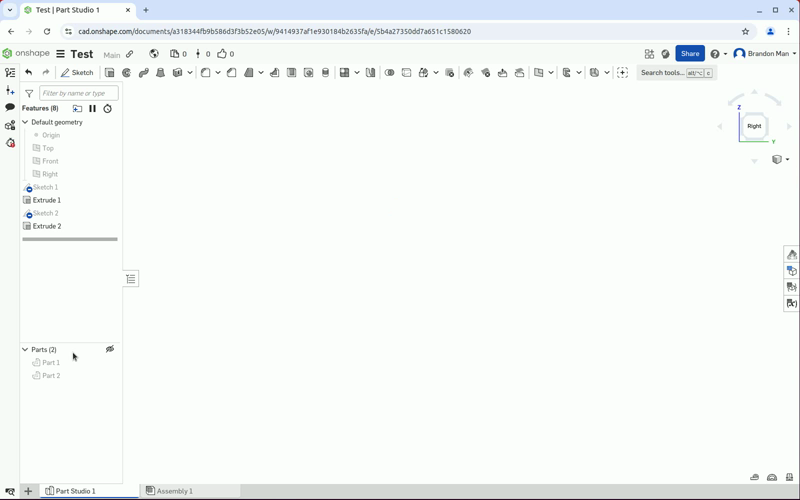
key(space)
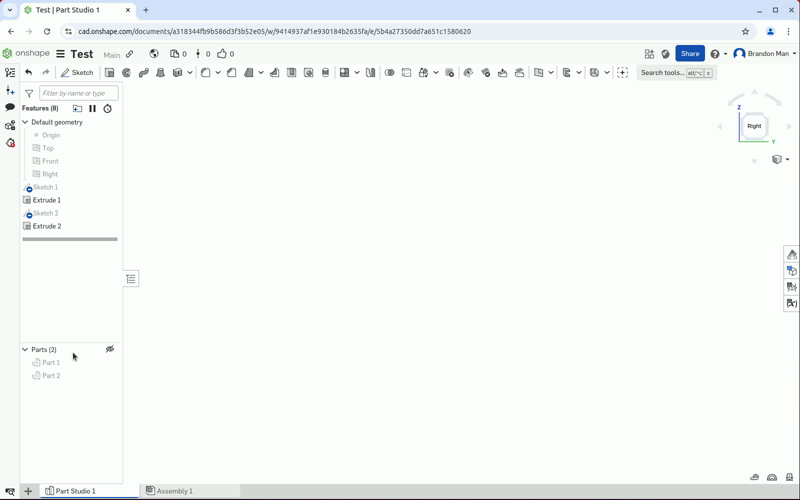
key_down(shift)
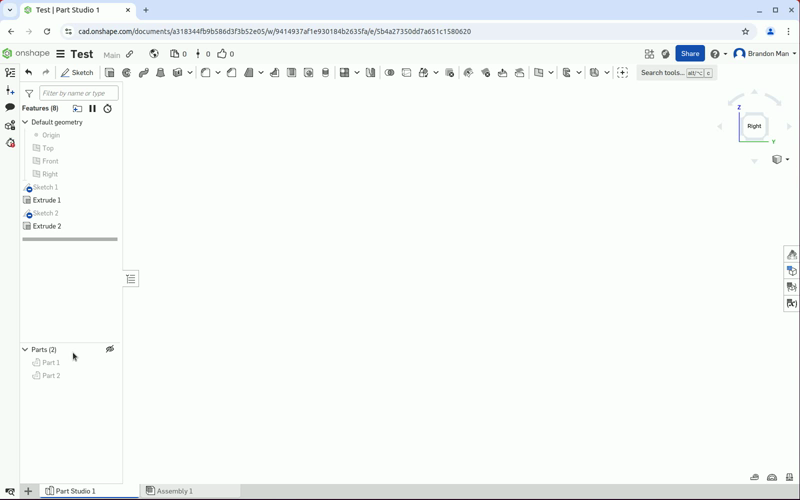
key(right)
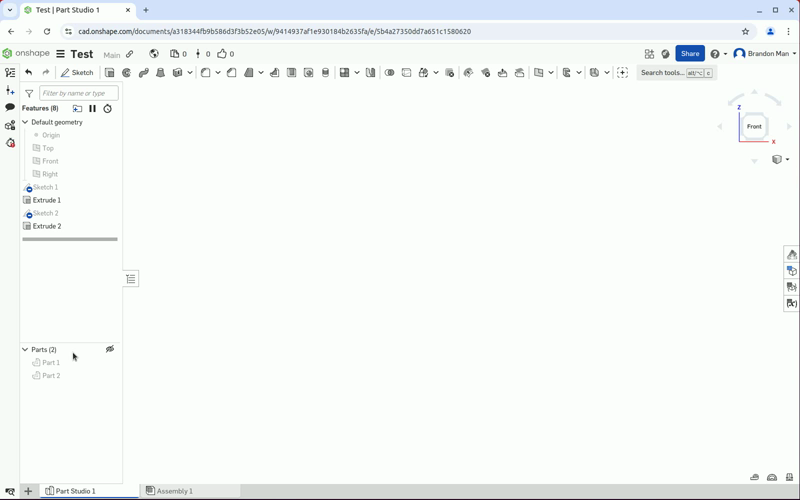
key_up(shift)
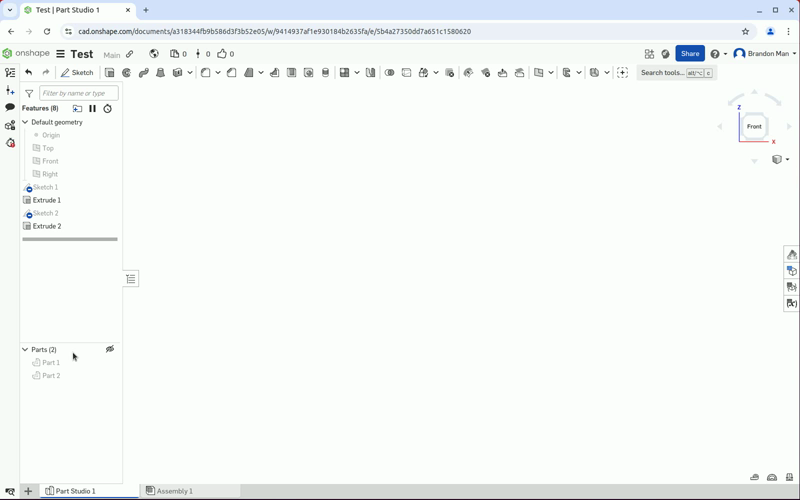
mouse_move(73, 352)
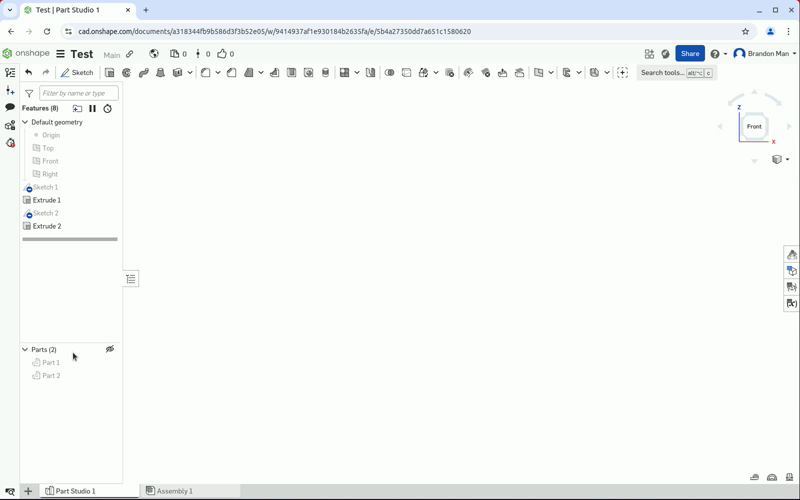
key(shift+y)
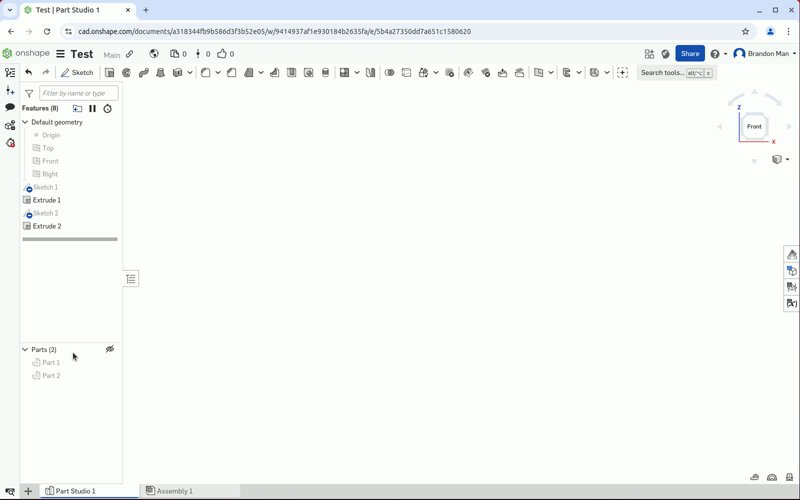
key(shift+s)
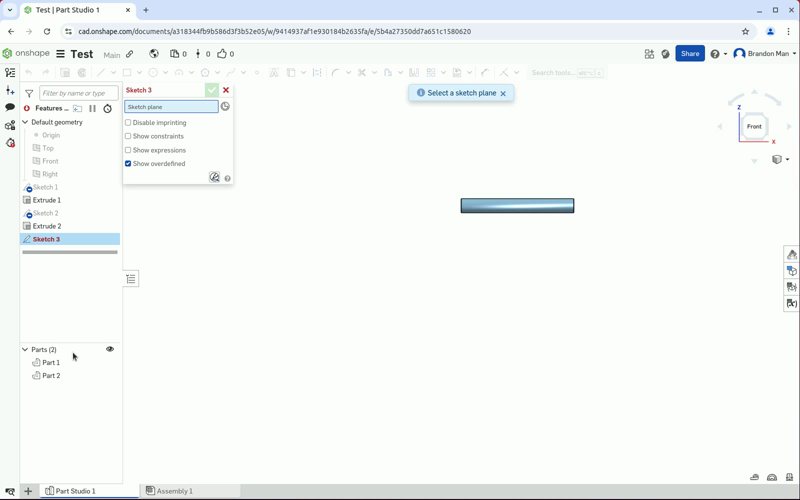
mouse_move(73, 163)
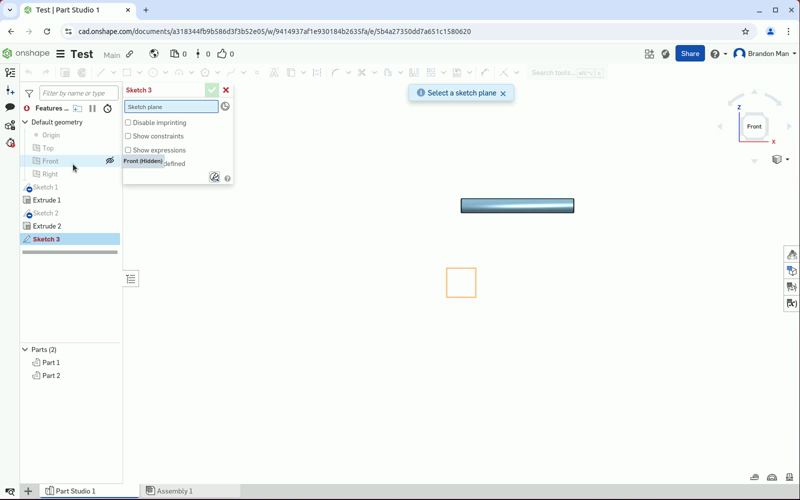
click(73, 163)
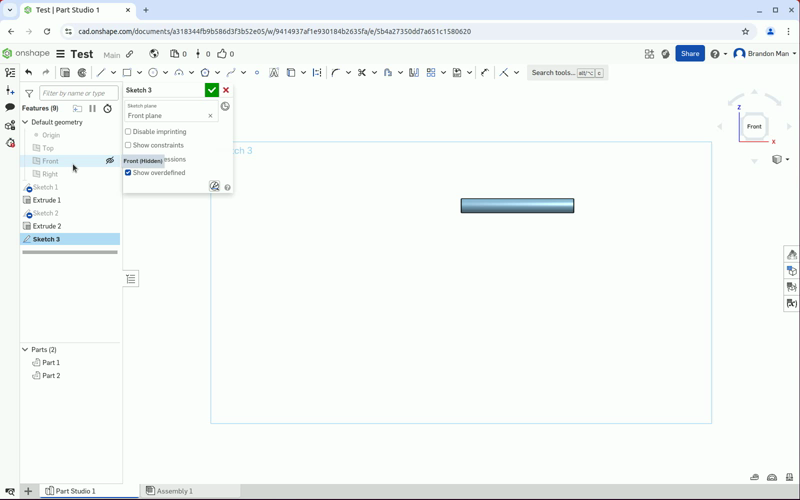
mouse_move(73, 352)
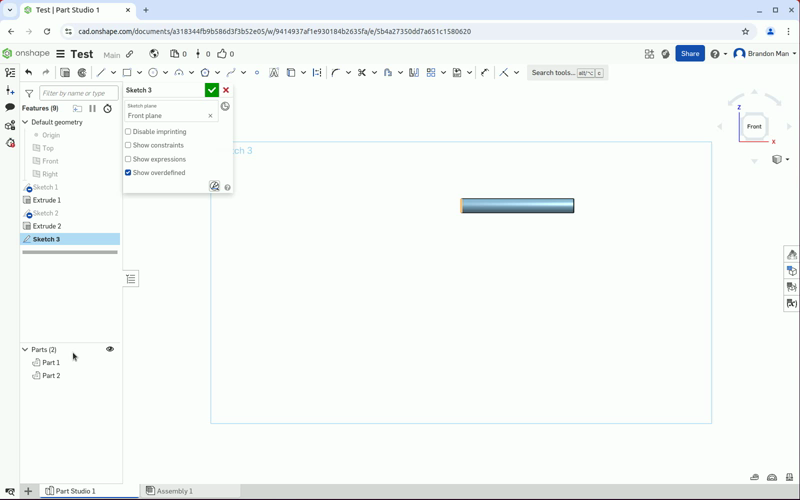
key(y)
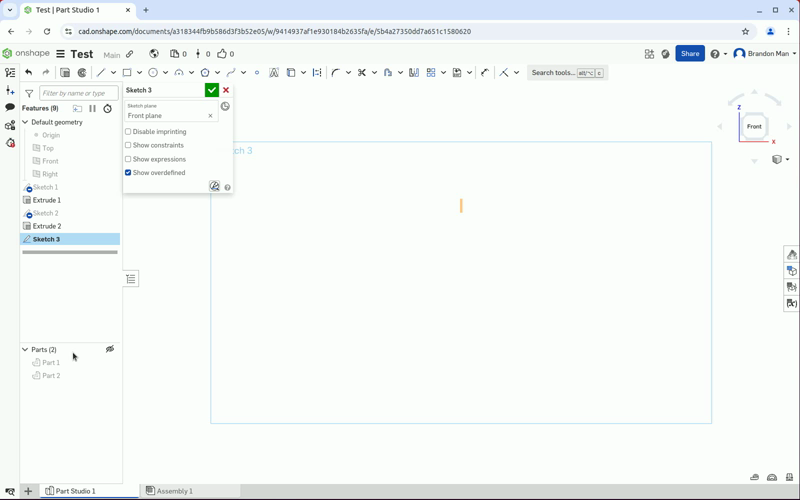
key(c)
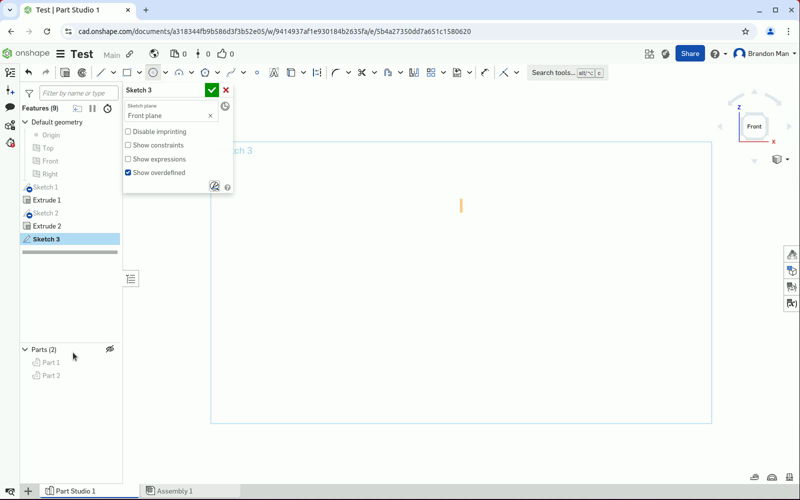
key_down(shift)
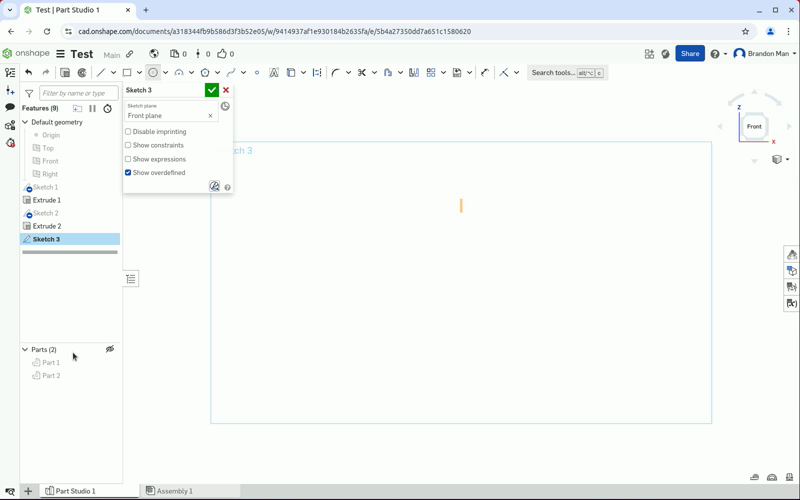
mouse_move(548, 245)
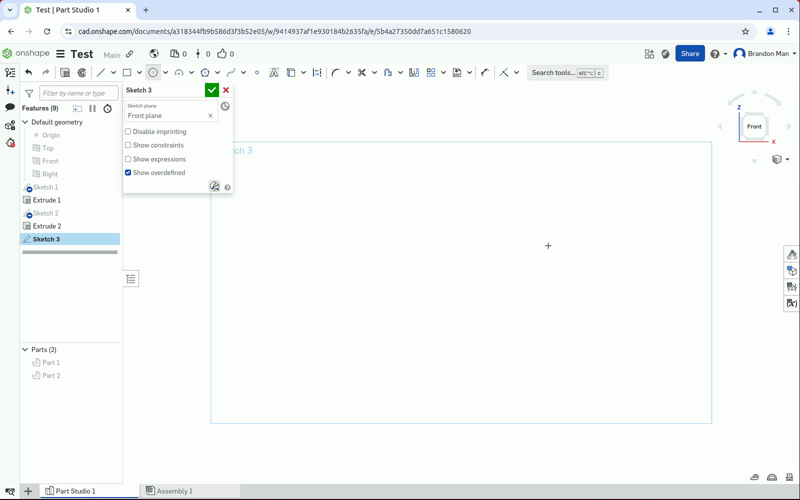
click(548, 245)
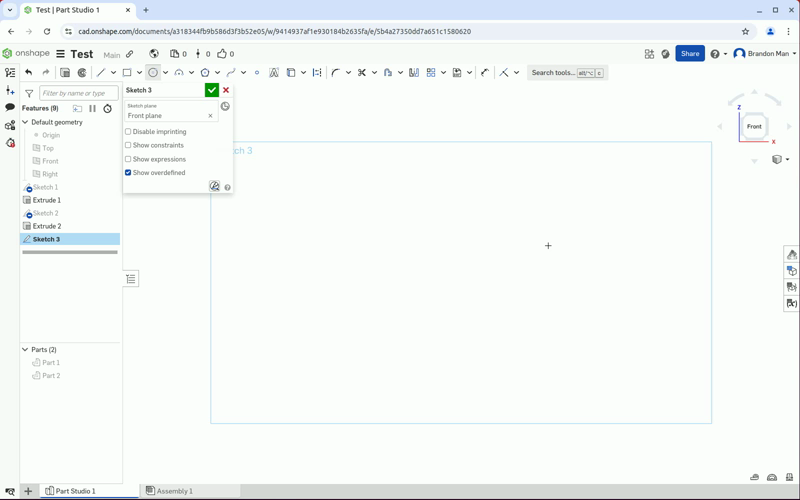
key_up(shift)
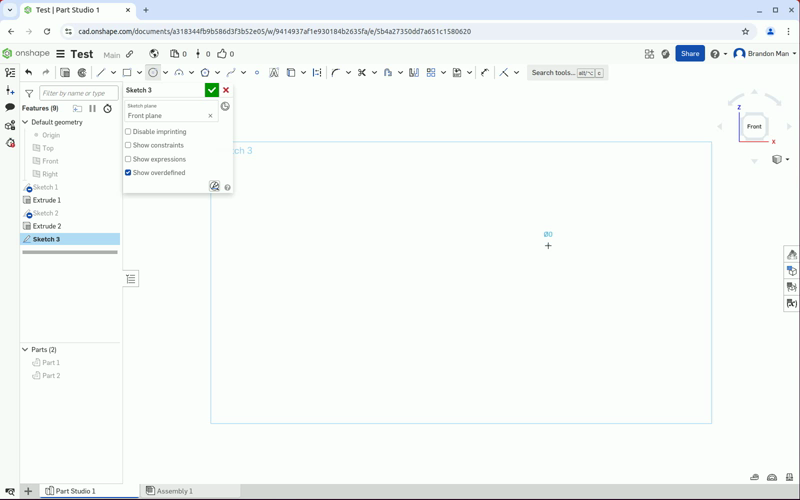
mouse_move(558, 245)
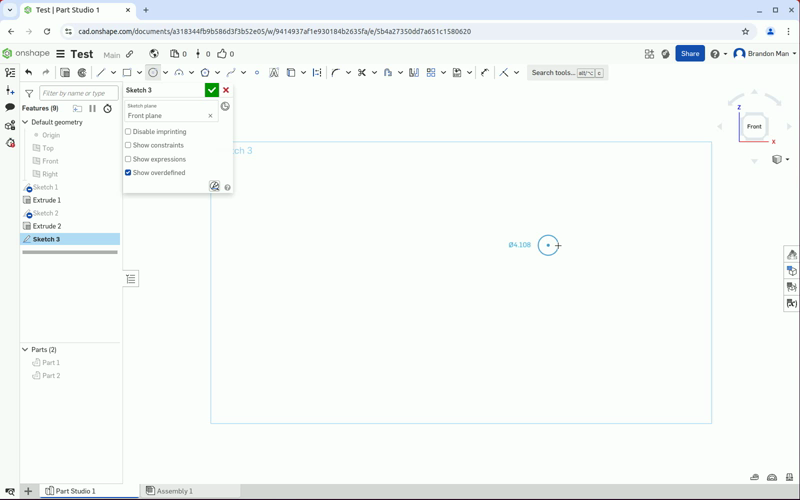
click(558, 245)
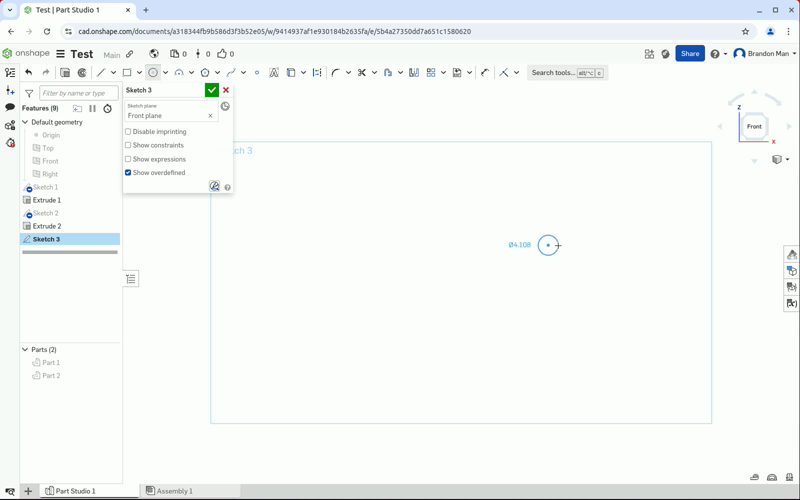
key(esc)
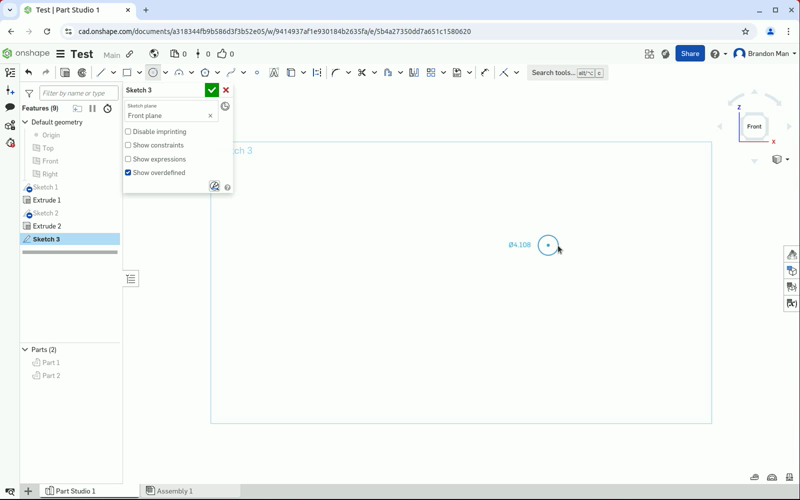
mouse_move(553, 252)
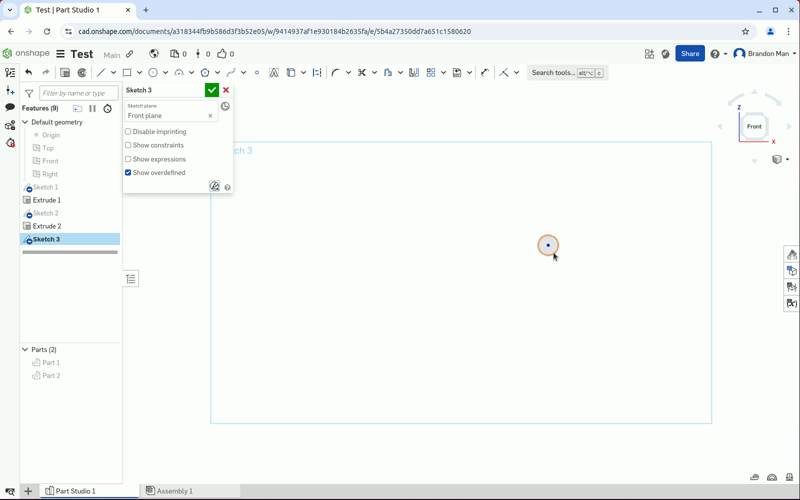
scroll(6)
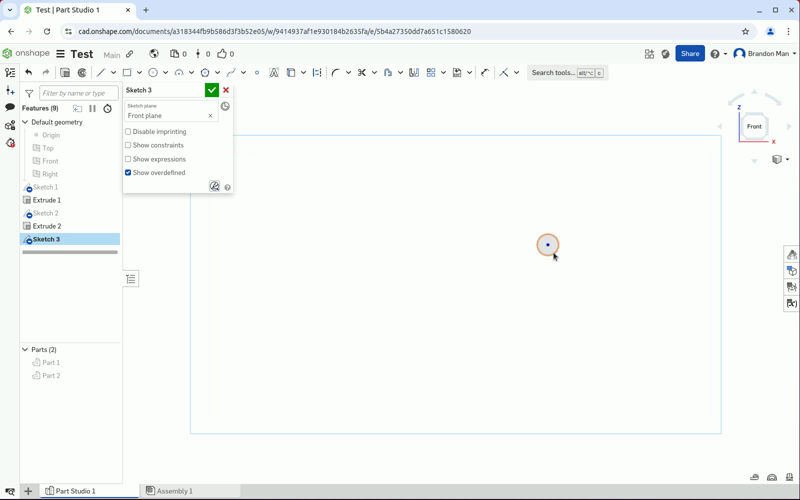
scroll(6)
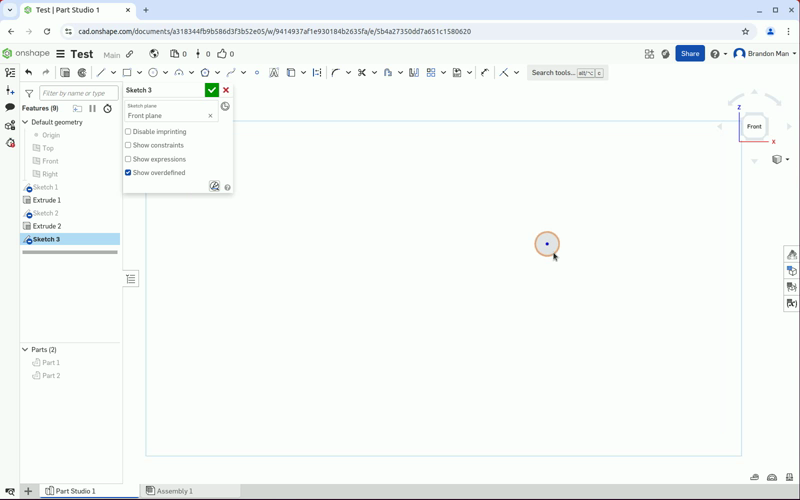
scroll(6)
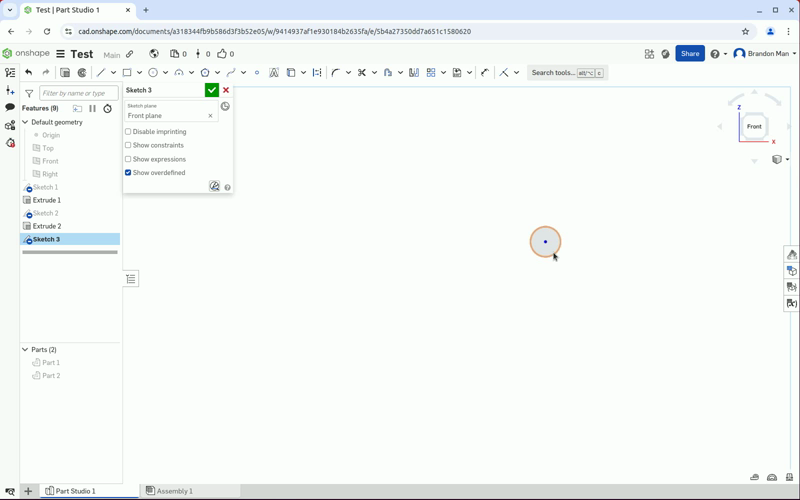
scroll(6)
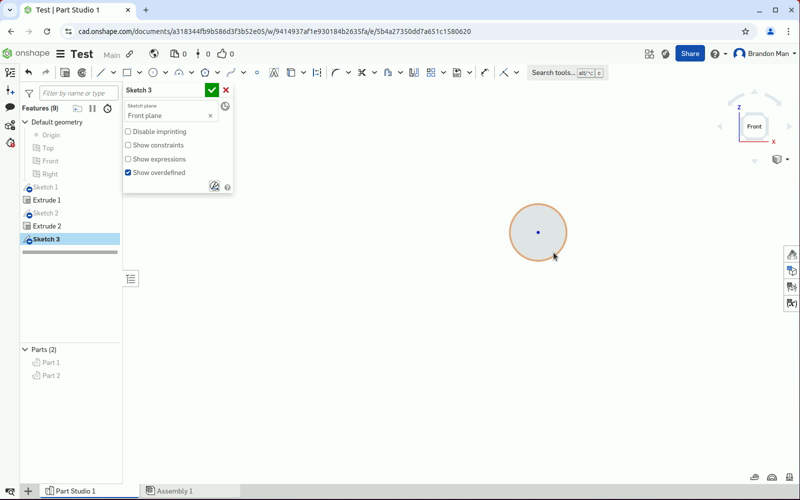
scroll(6)
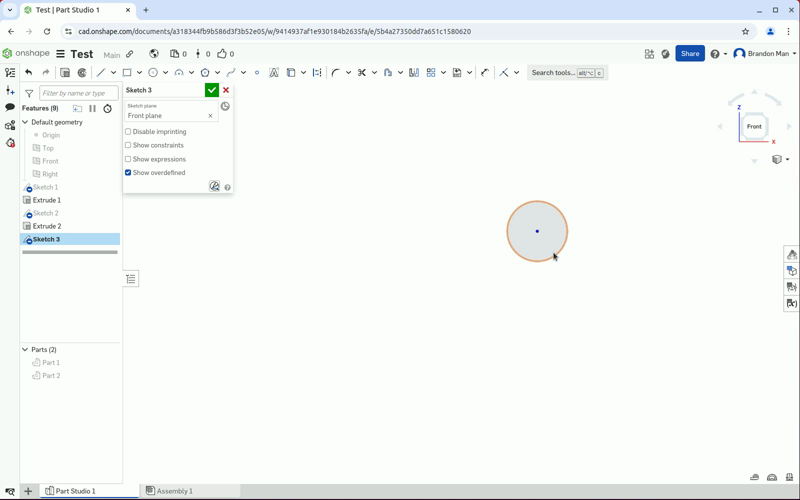
scroll(6)
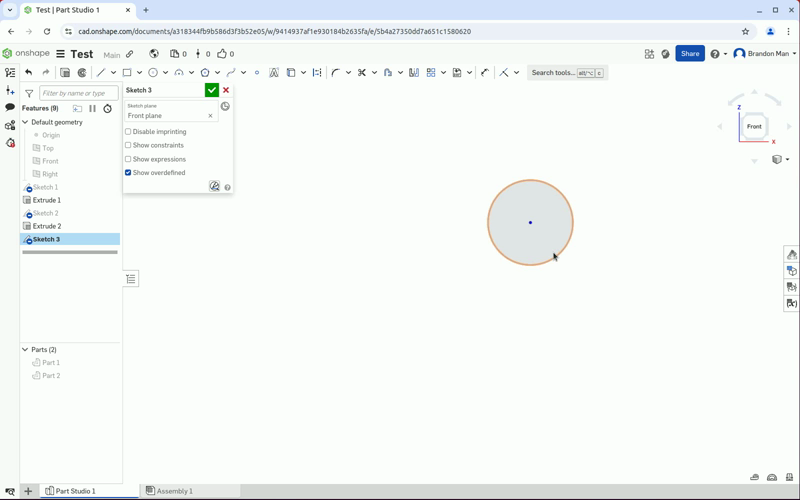
scroll(6)
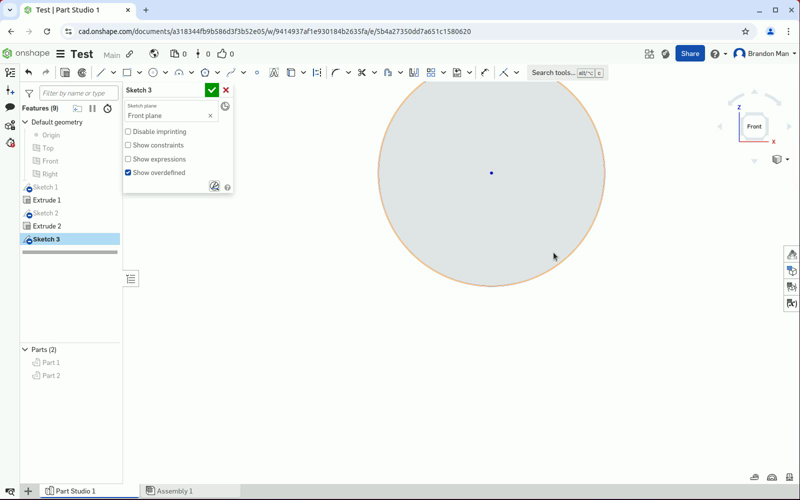
click(553, 252)
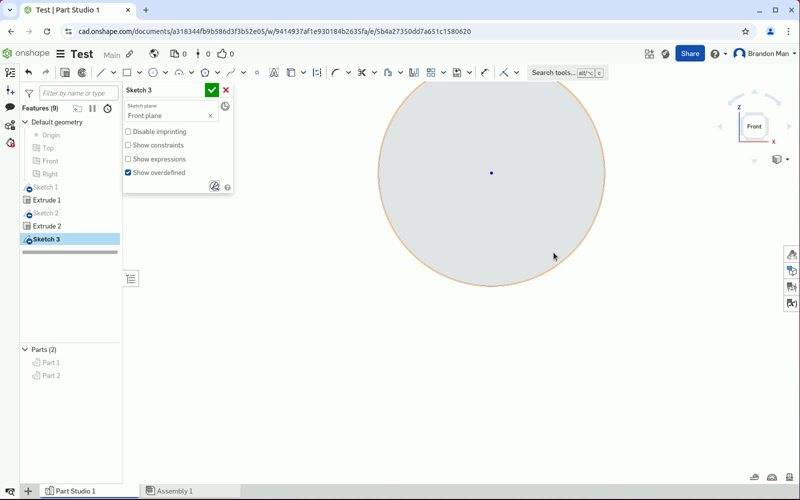
scroll(-6)
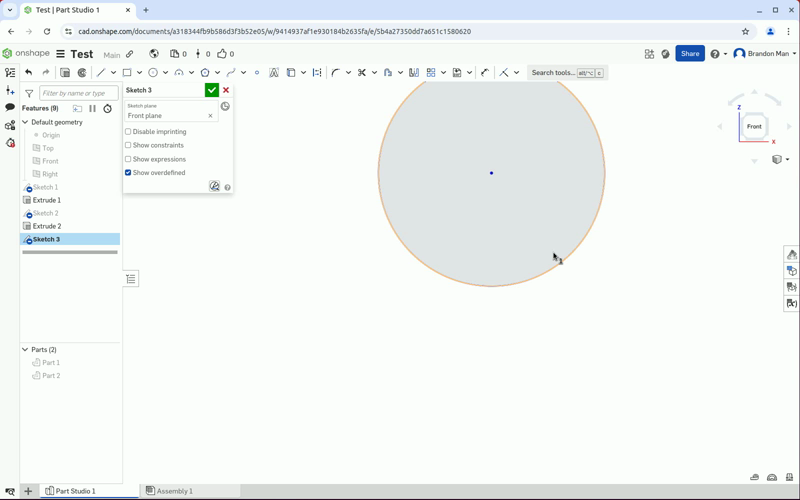
scroll(-6)
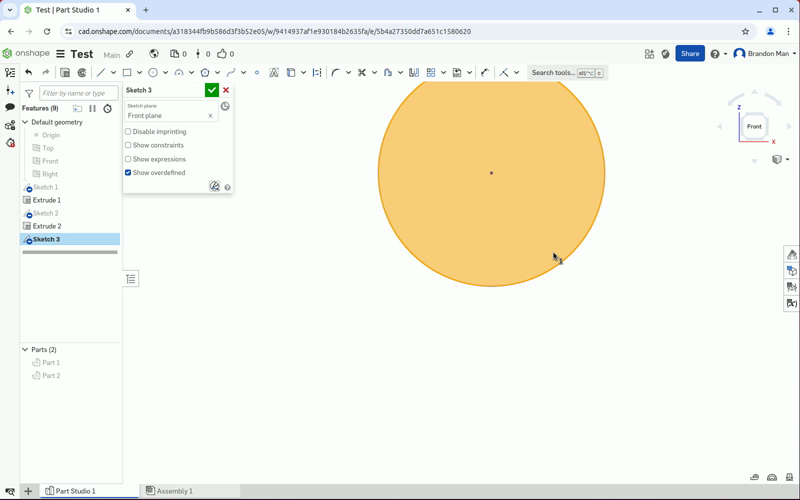
scroll(-6)
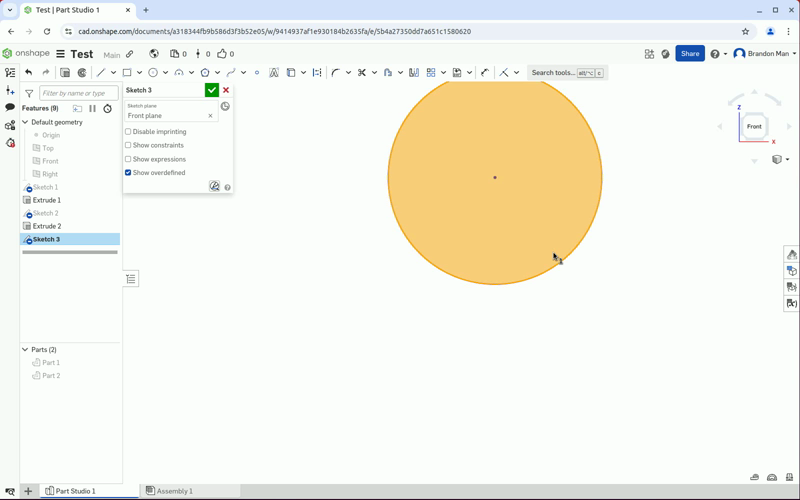
scroll(-6)
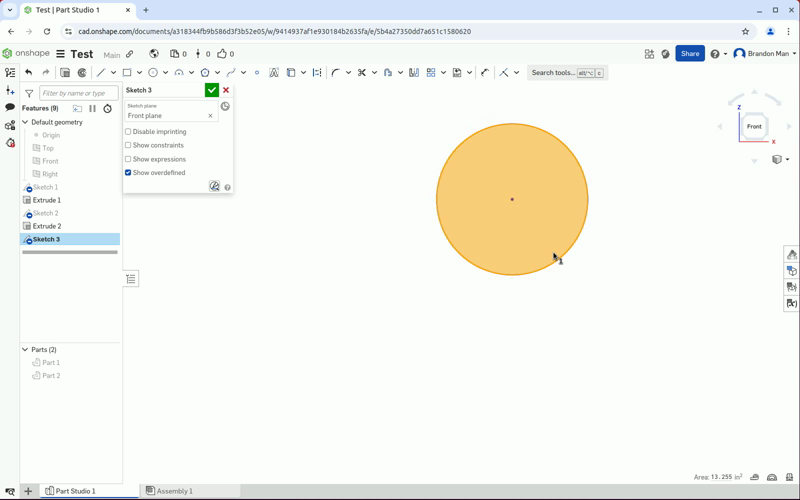
scroll(-6)
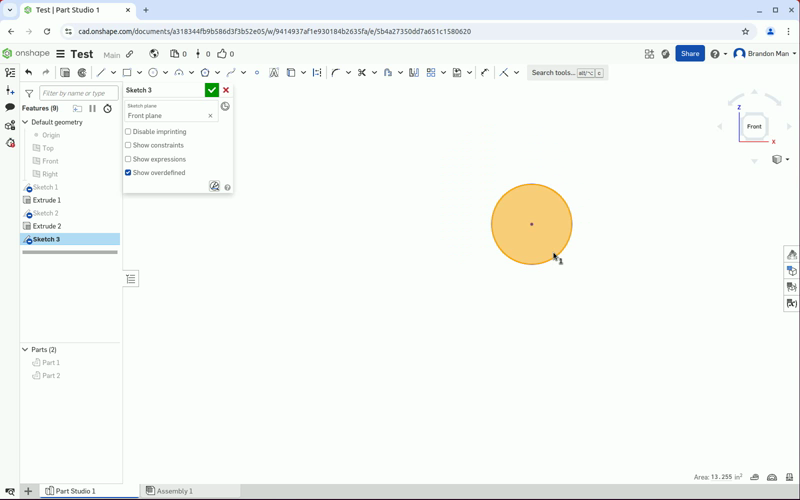
scroll(-6)
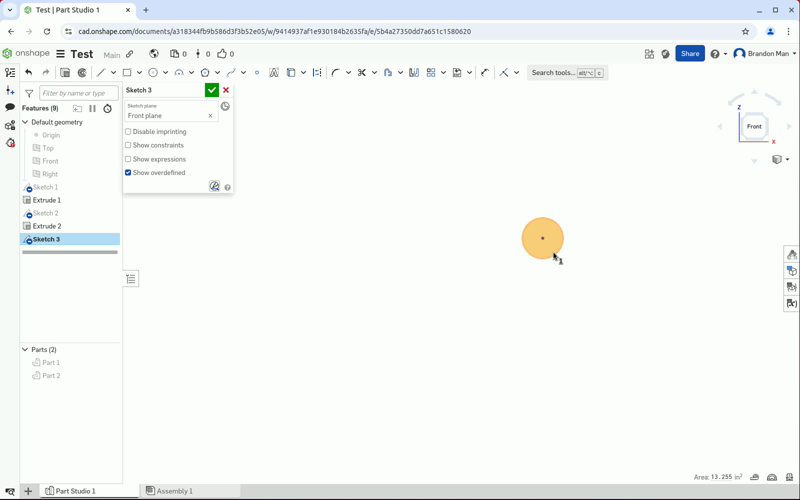
scroll(-6)
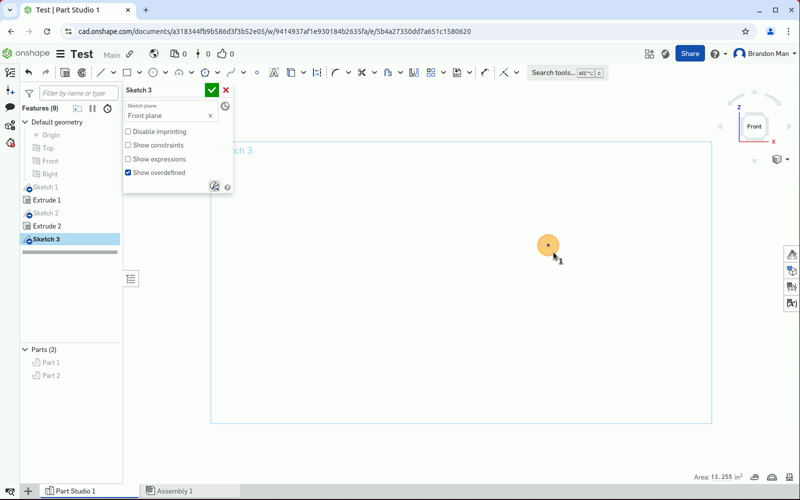
mouse_move(73, 352)
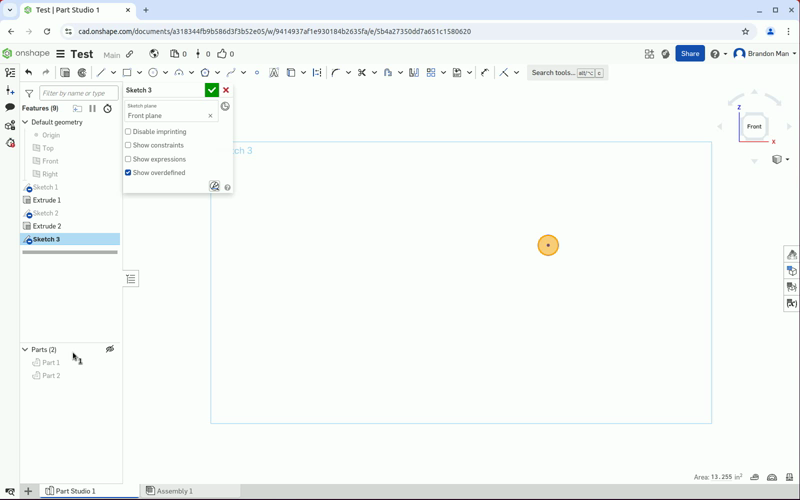
key(shift+y)
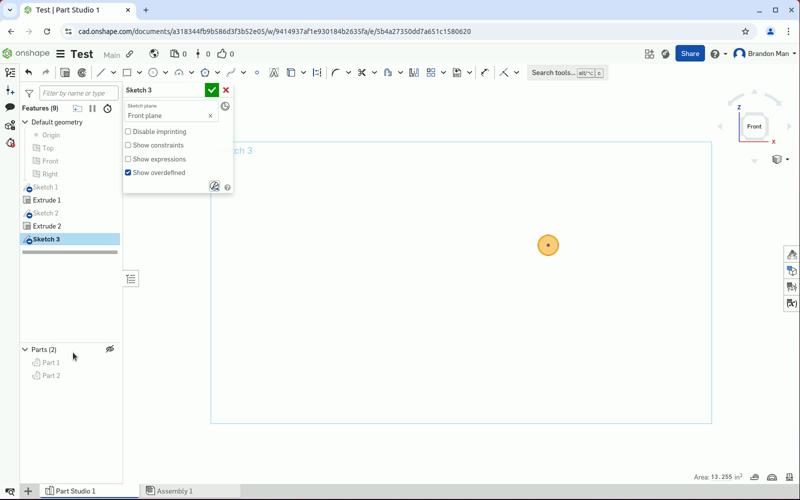
key(shift+e)
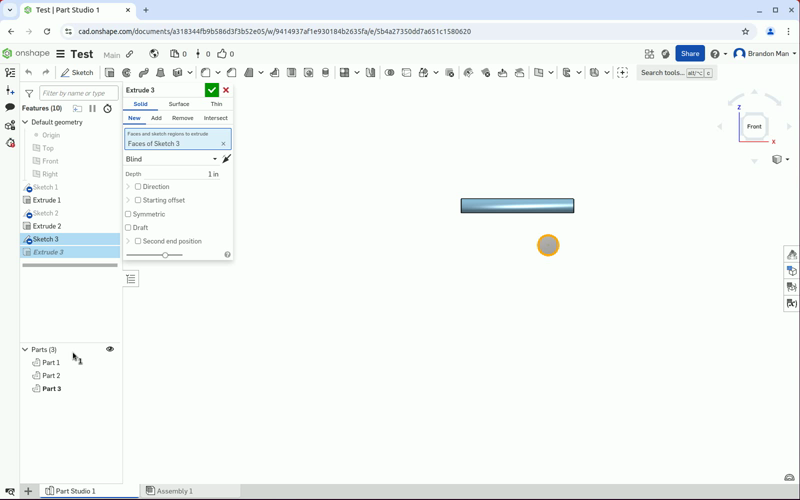
mouse_move(143, 106)
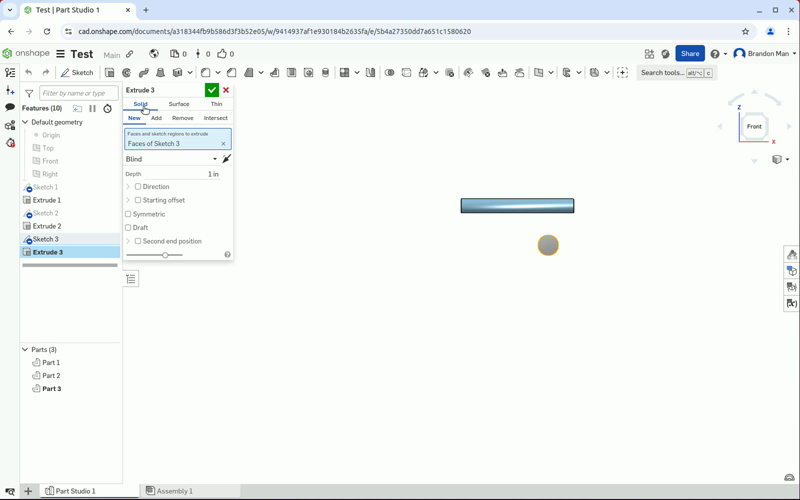
click(143, 106)
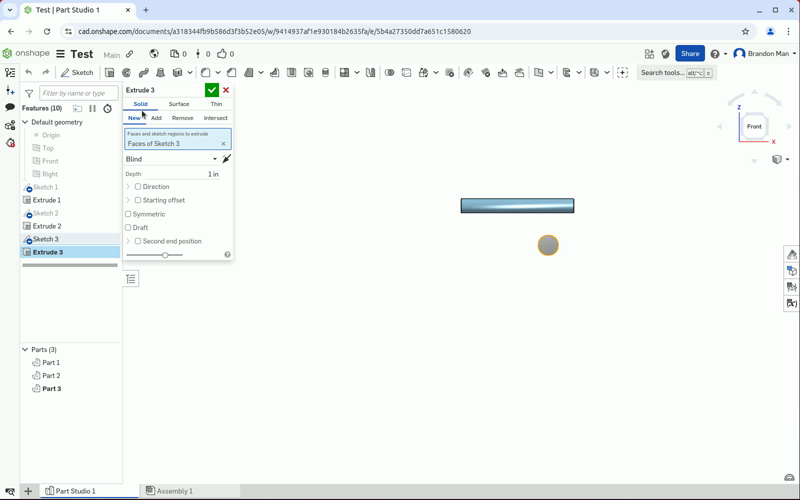
mouse_move(137, 120)
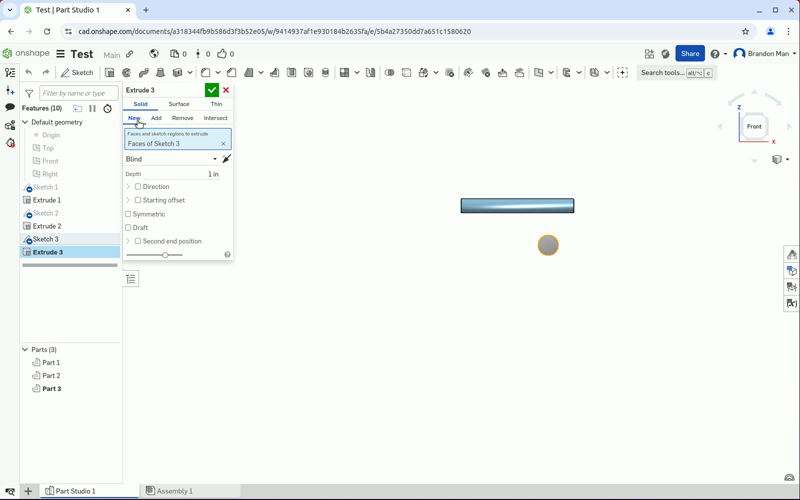
click(137, 120)
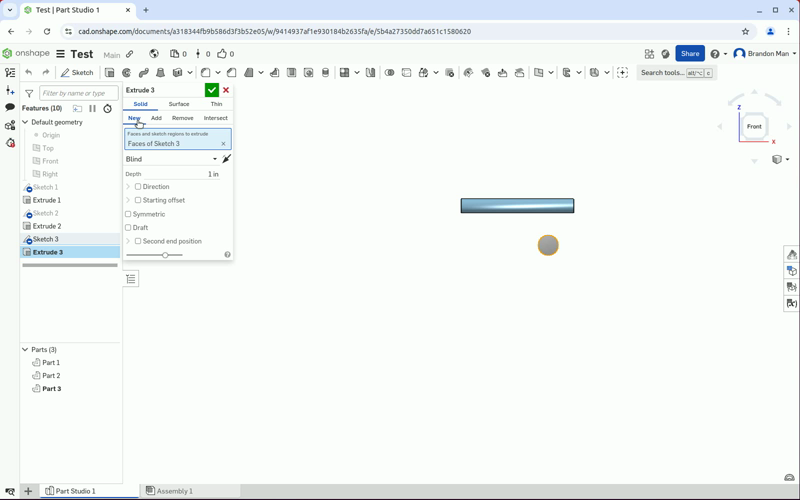
key(tab, 4)
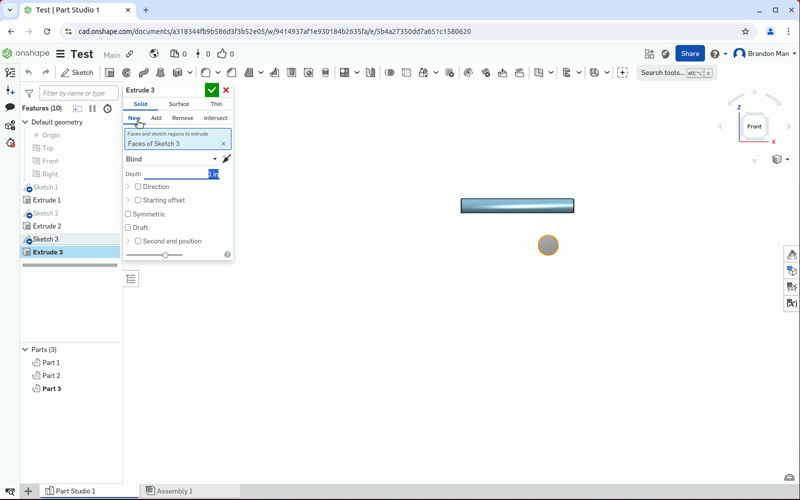
text(12.998)
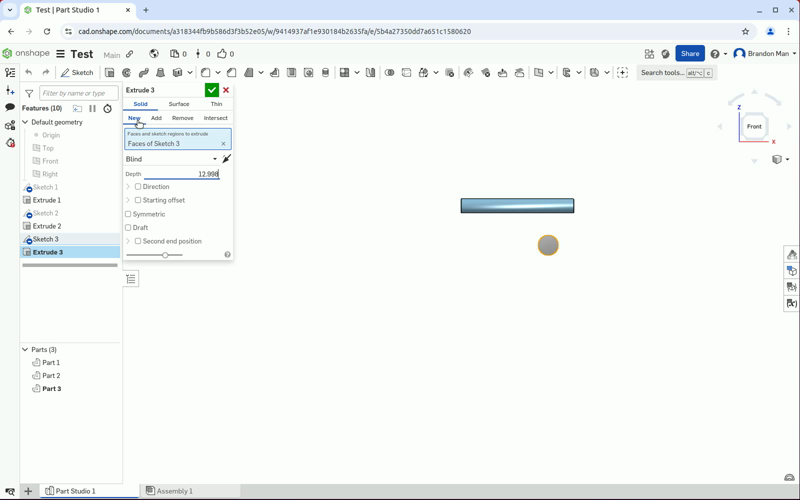
key(enter)
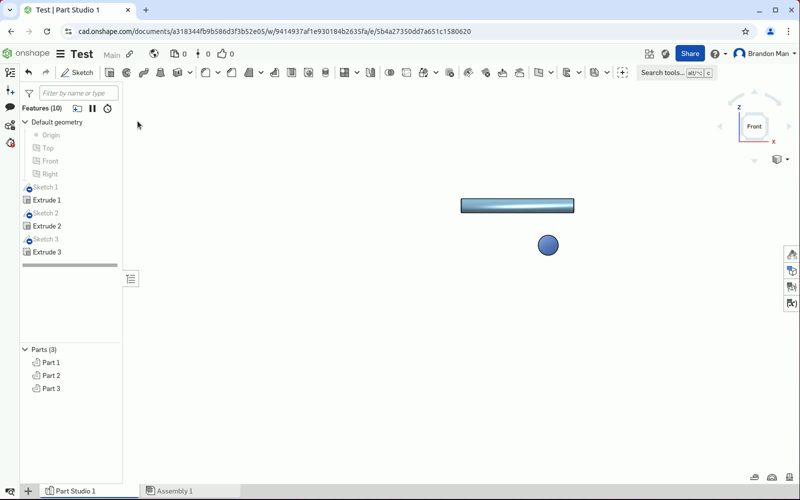
key(shift+h)
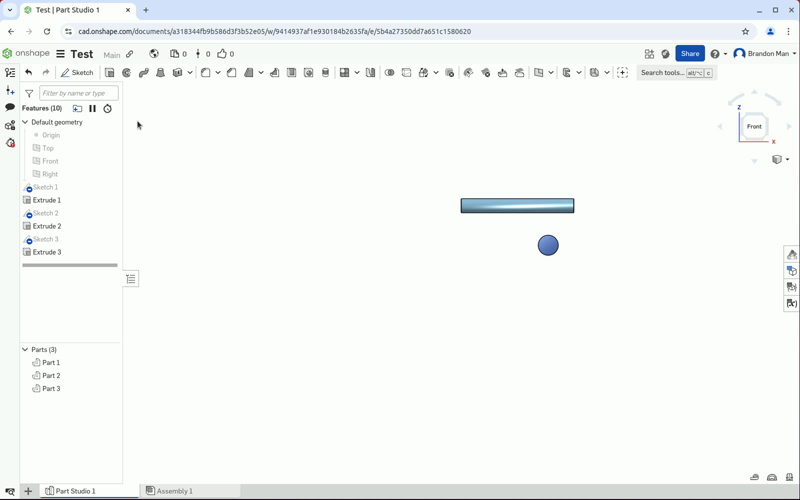
key(shift+h)
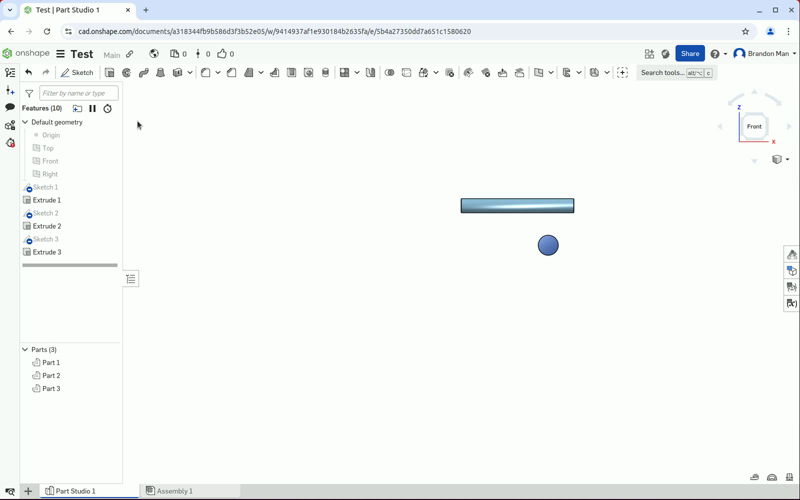
mouse_move(73, 189)
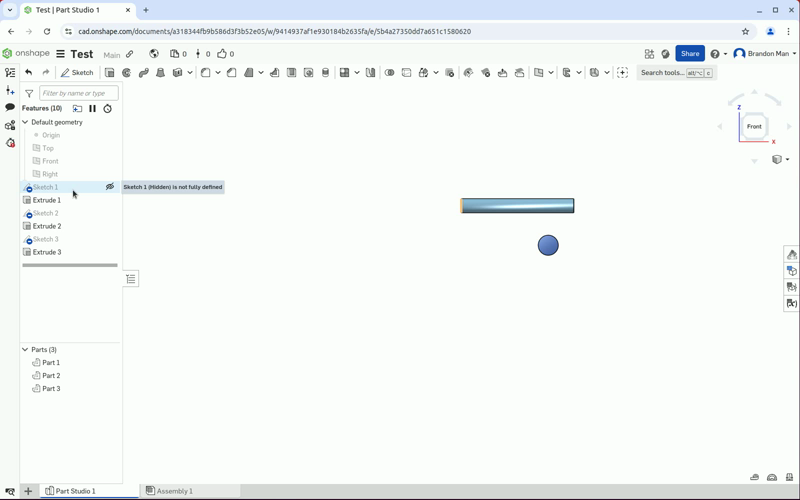
click(73, 189)
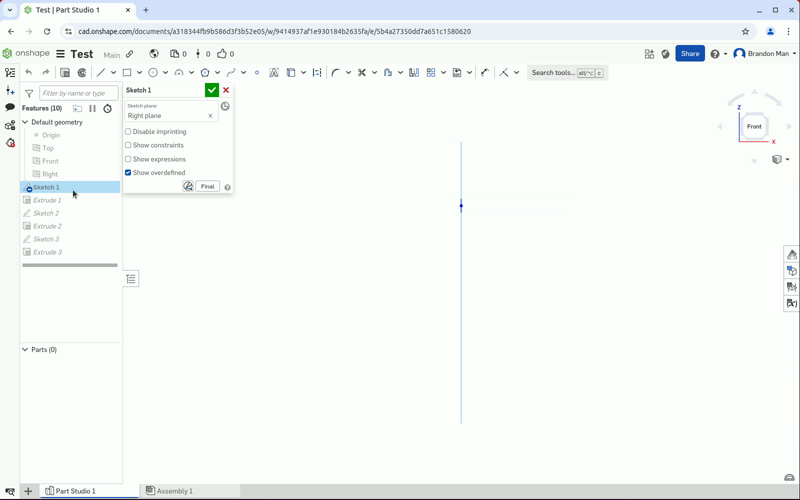
mouse_move(229, 92)
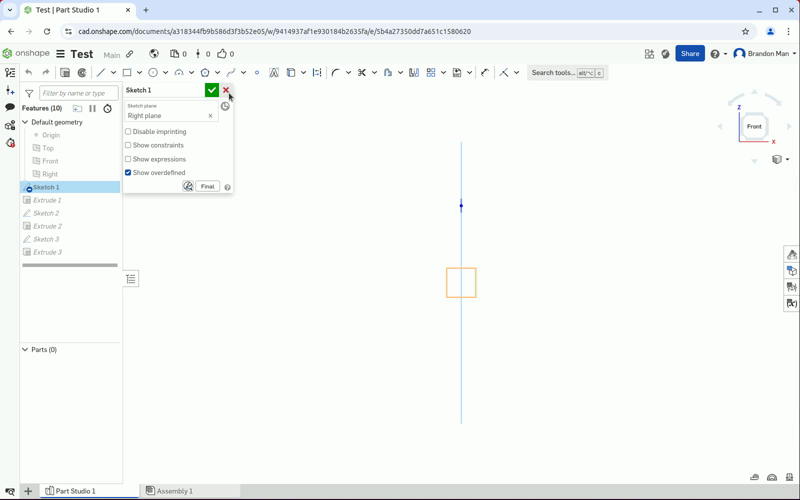
click(229, 92)
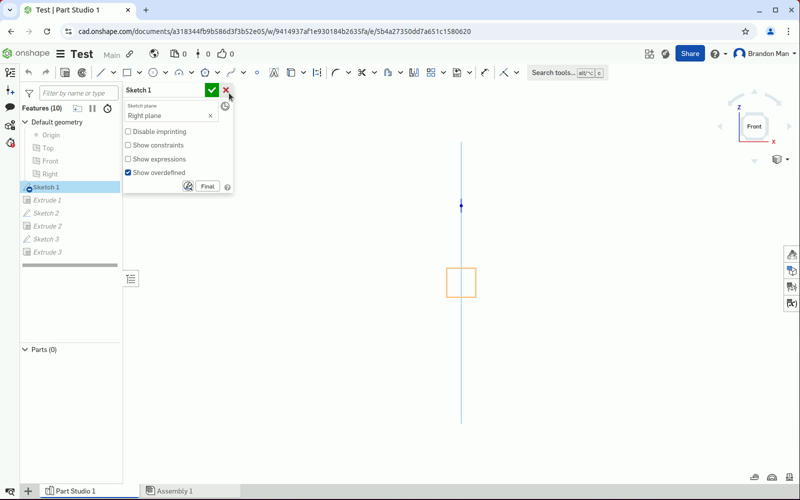
key(shift+s)
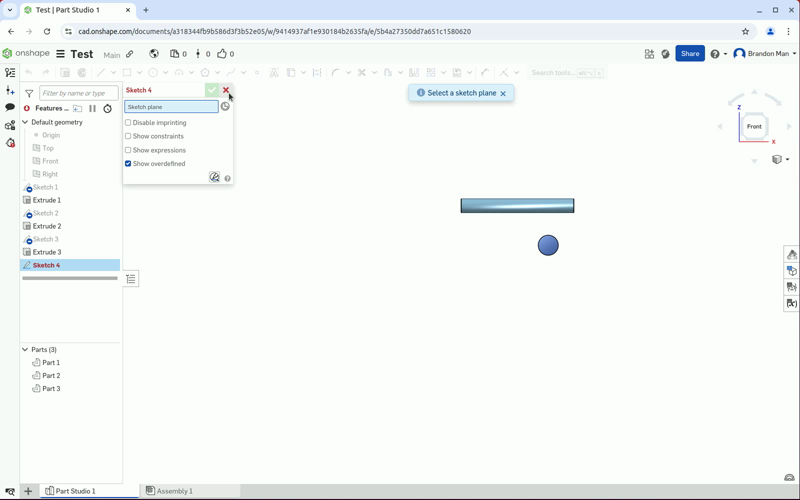
mouse_move(73, 163)
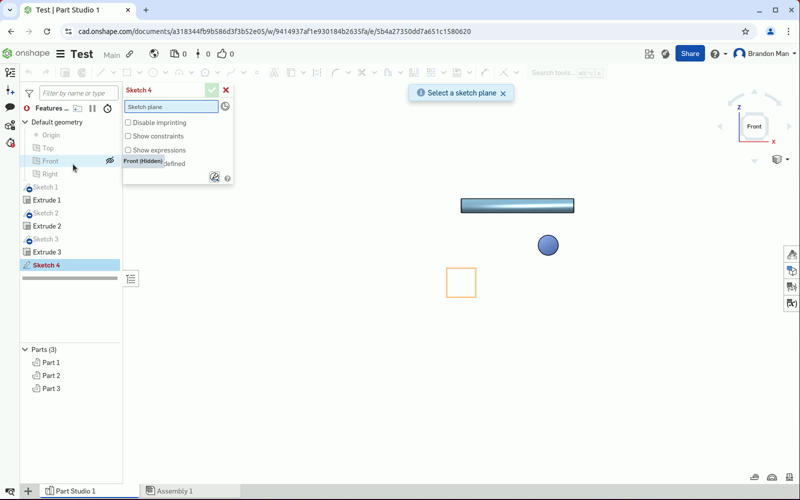
click(73, 163)
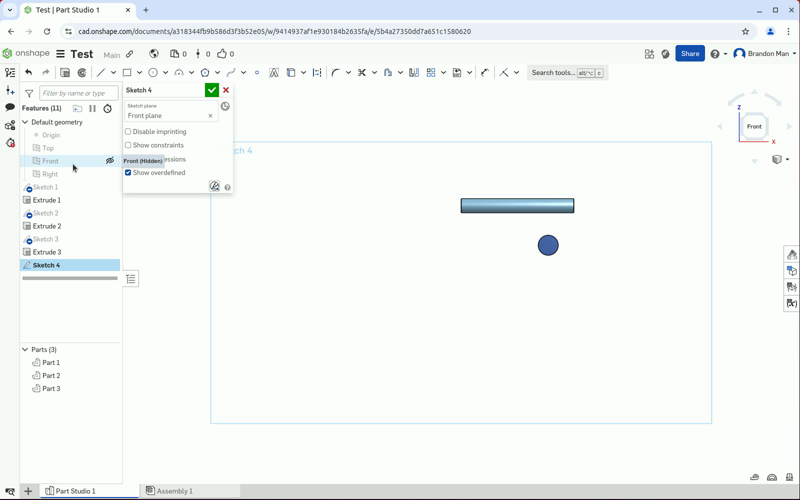
mouse_move(73, 352)
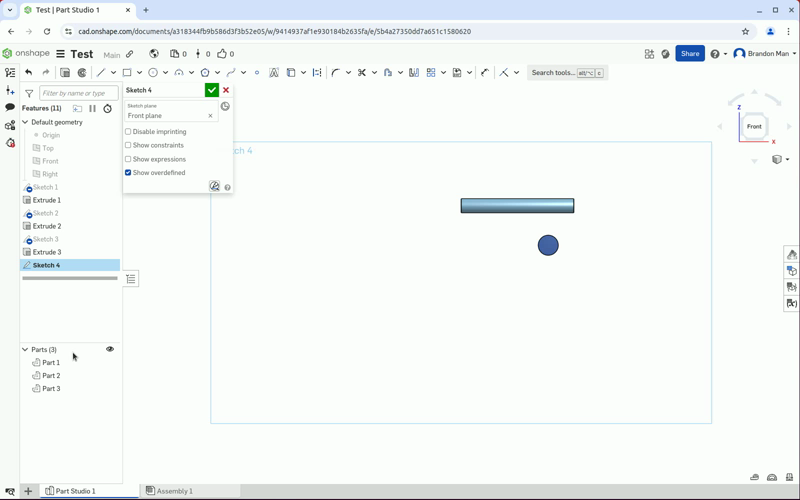
key(y)
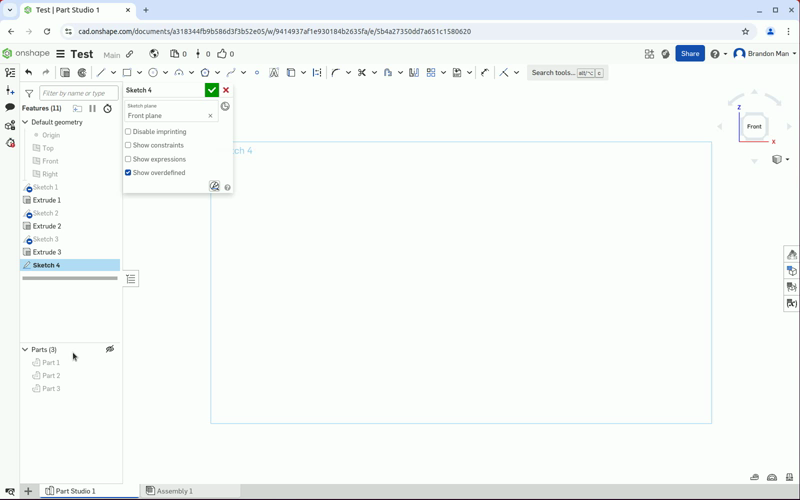
key(c)
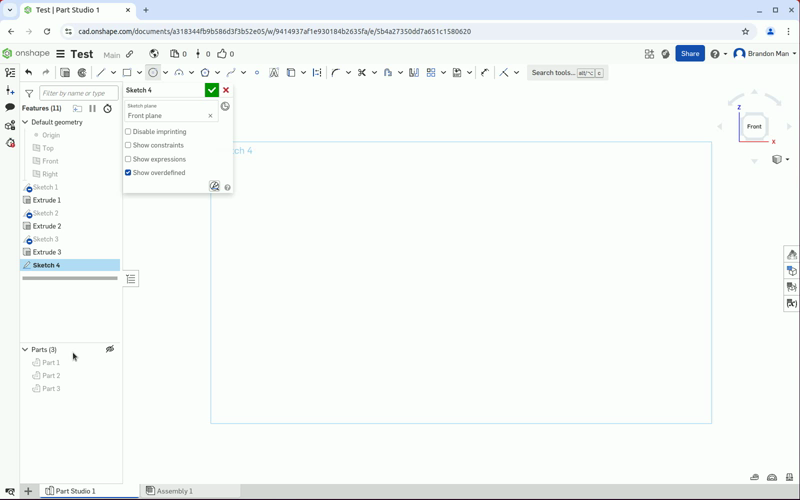
key_down(shift)
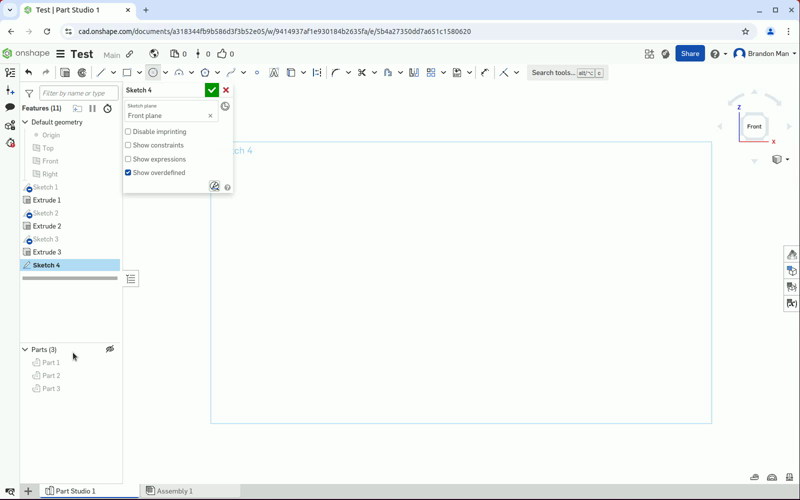
mouse_move(548, 245)
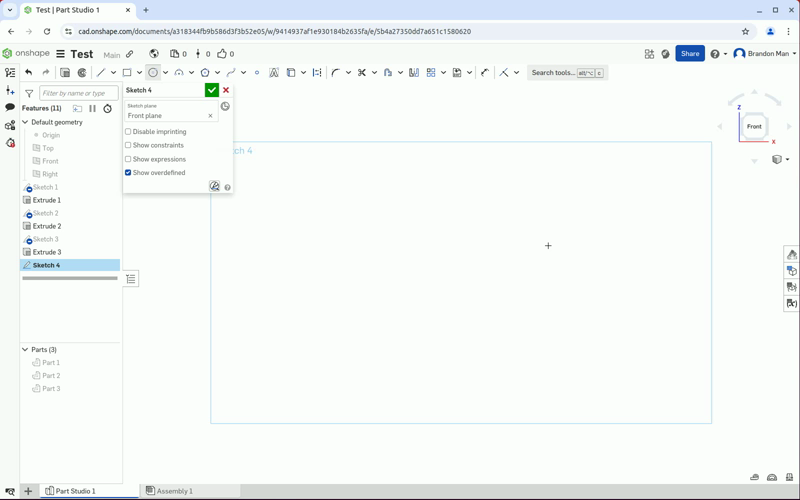
click(548, 245)
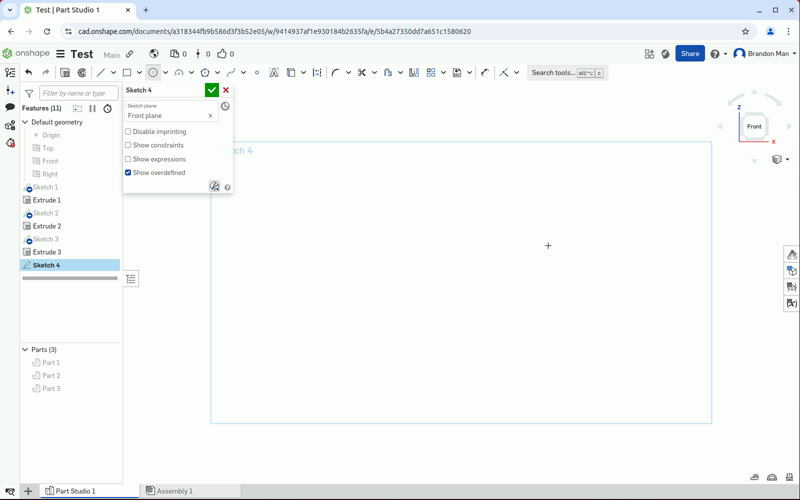
key_up(shift)
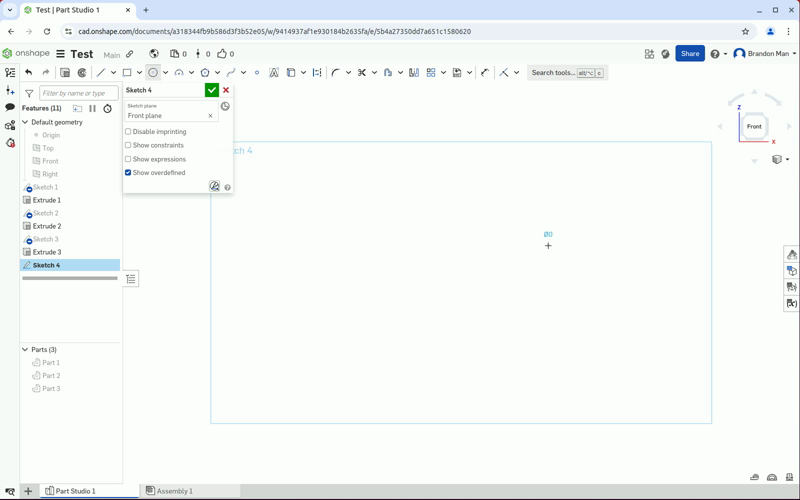
mouse_move(558, 245)
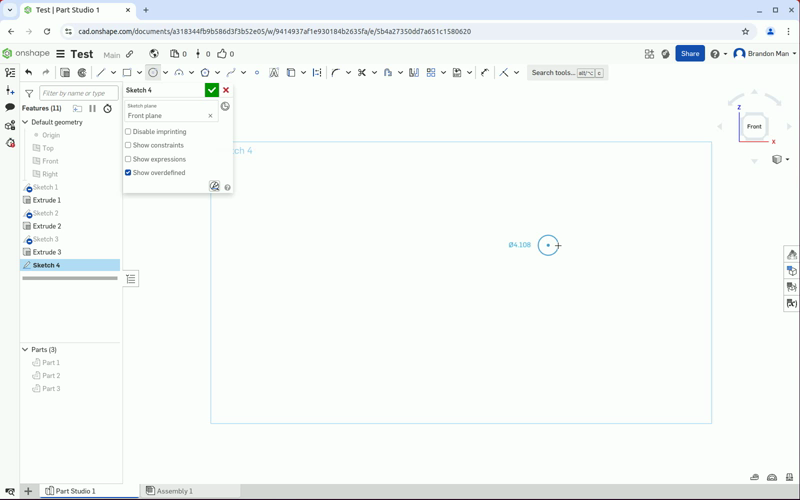
click(558, 245)
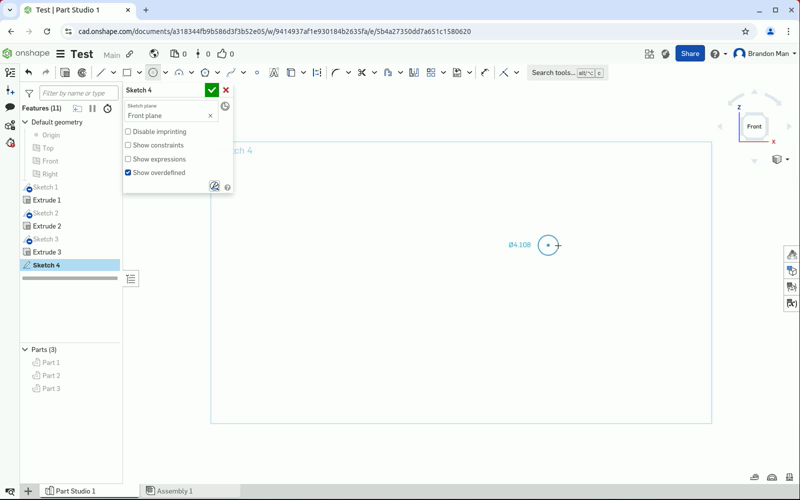
key(esc)
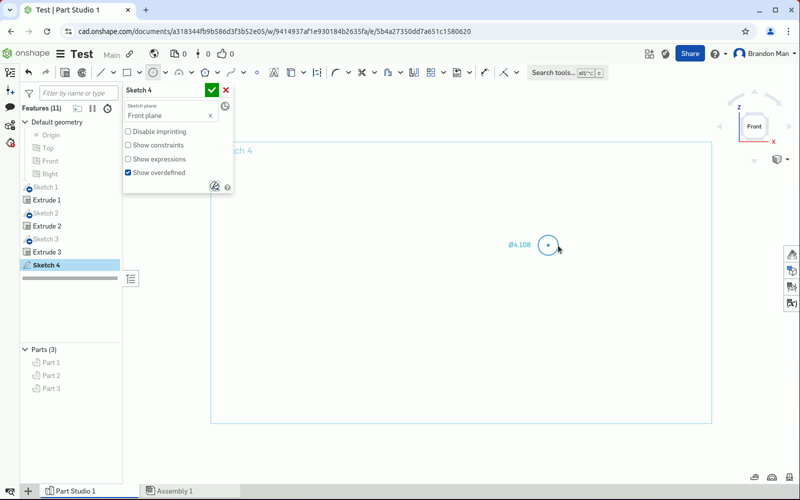
mouse_move(540, 239)
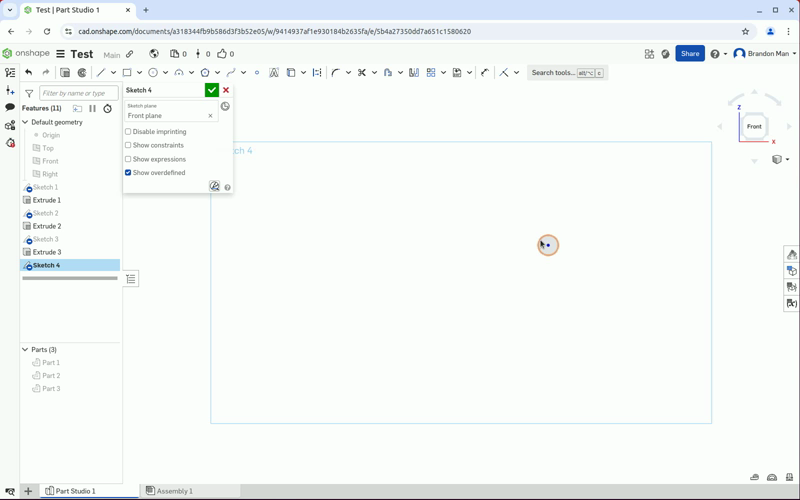
scroll(6)
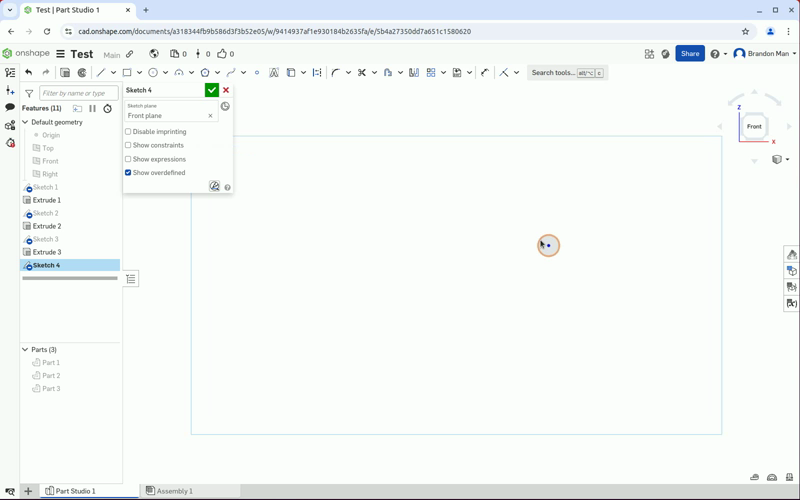
scroll(6)
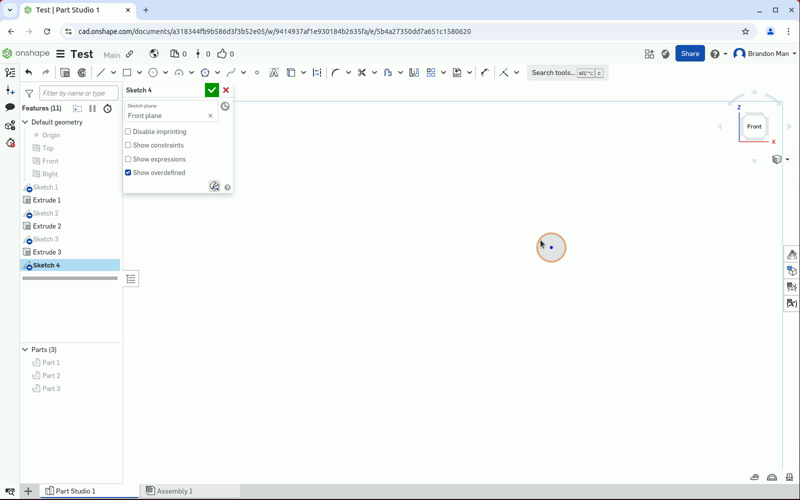
scroll(6)
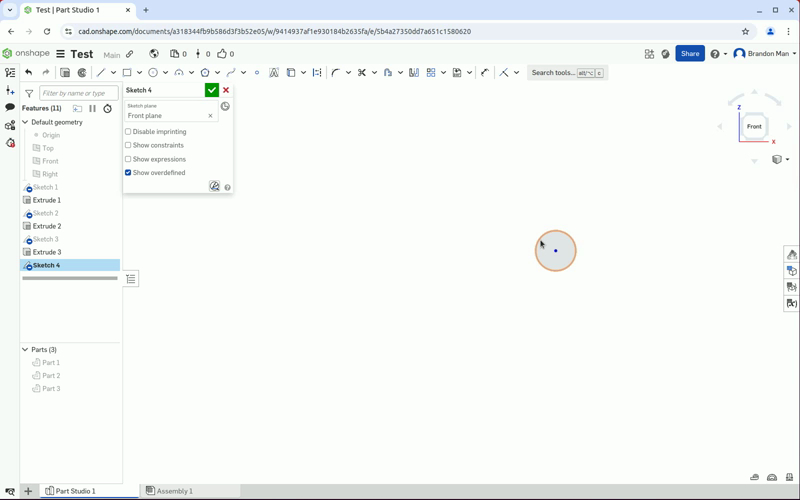
scroll(6)
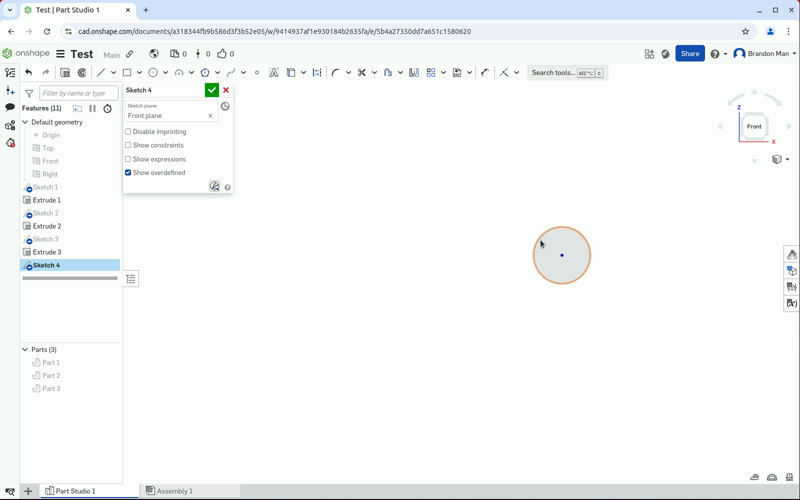
scroll(6)
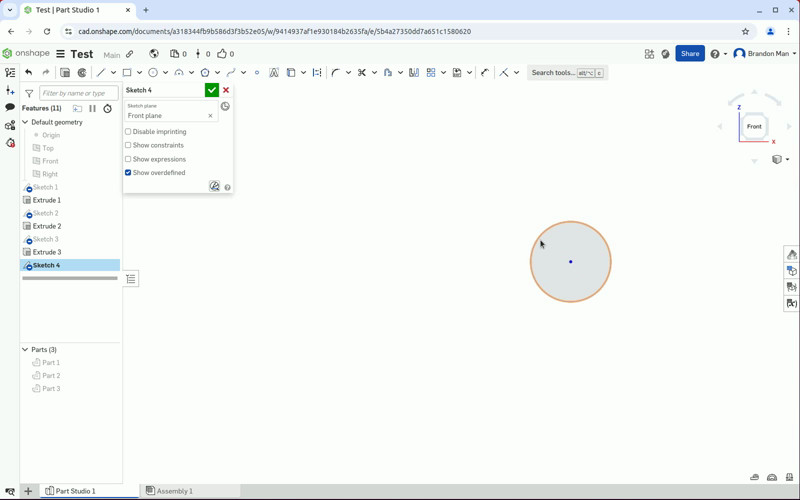
scroll(6)
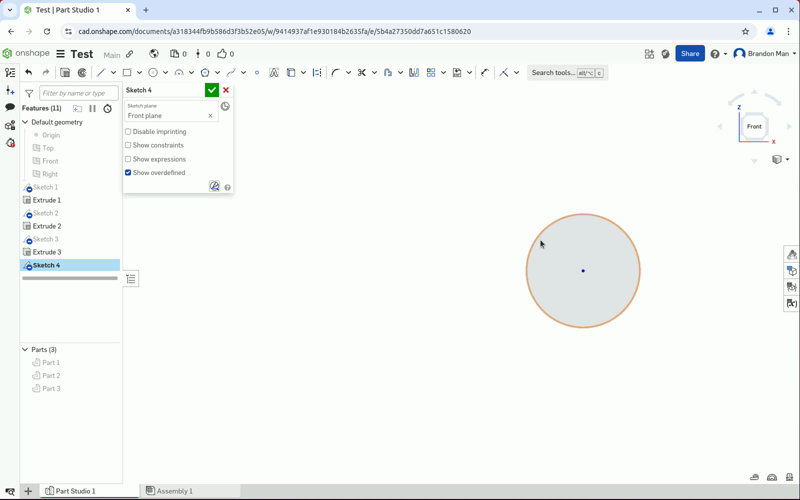
scroll(6)
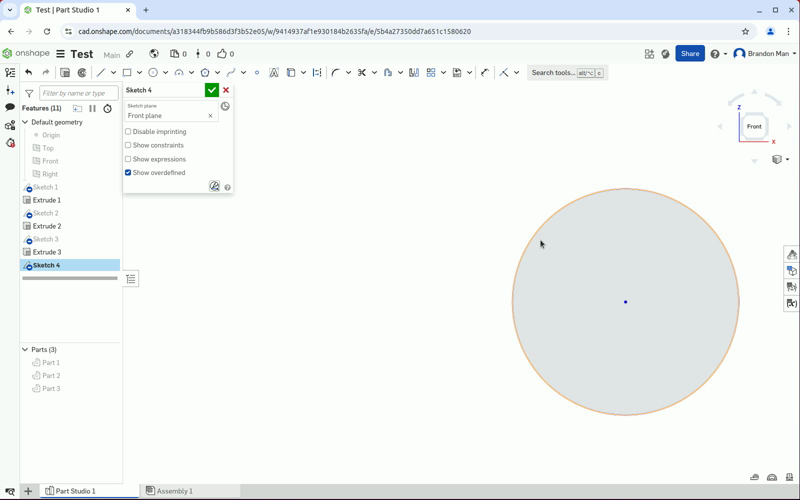
click(540, 239)
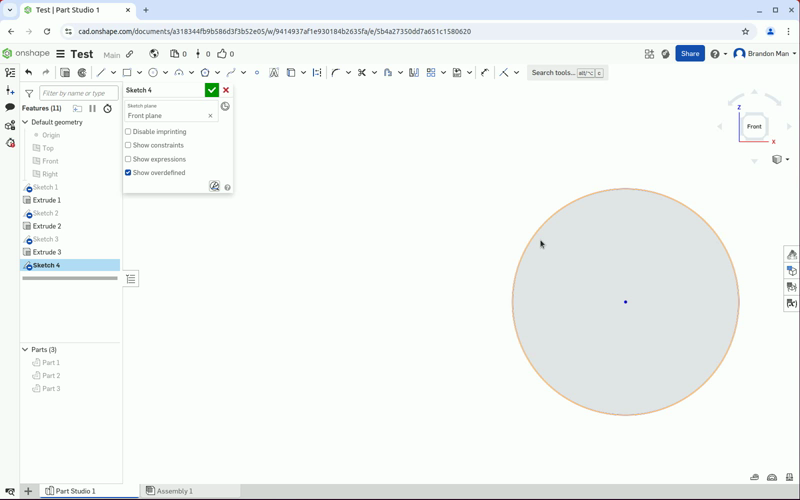
scroll(-6)
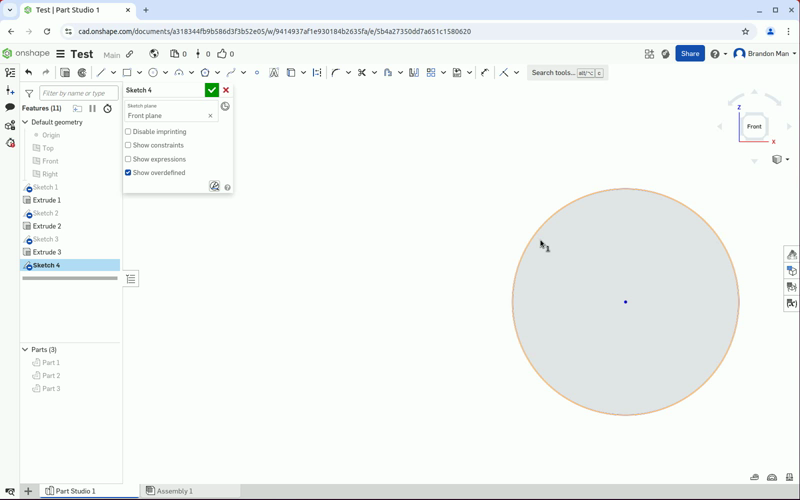
scroll(-6)
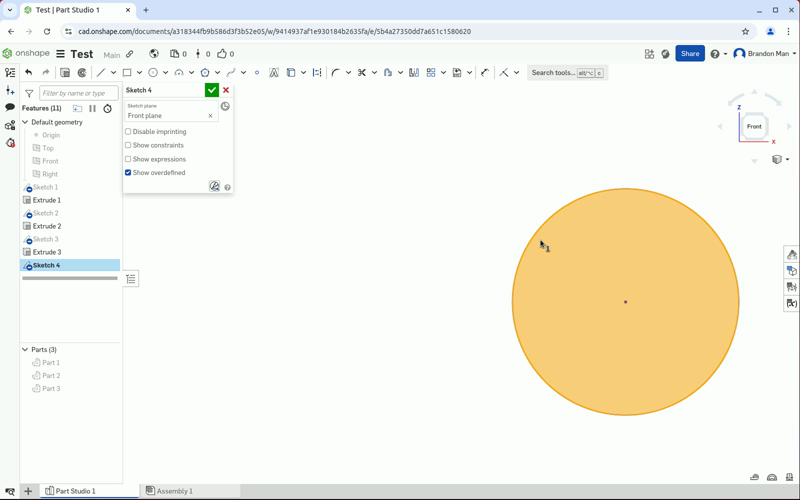
scroll(-6)
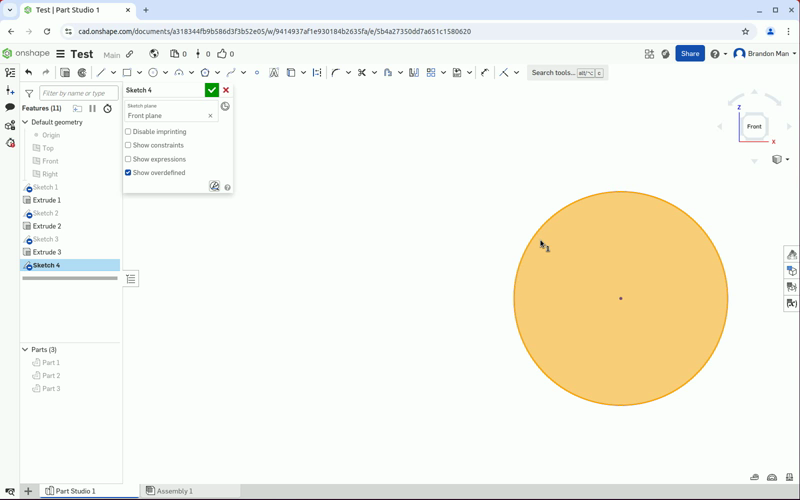
scroll(-6)
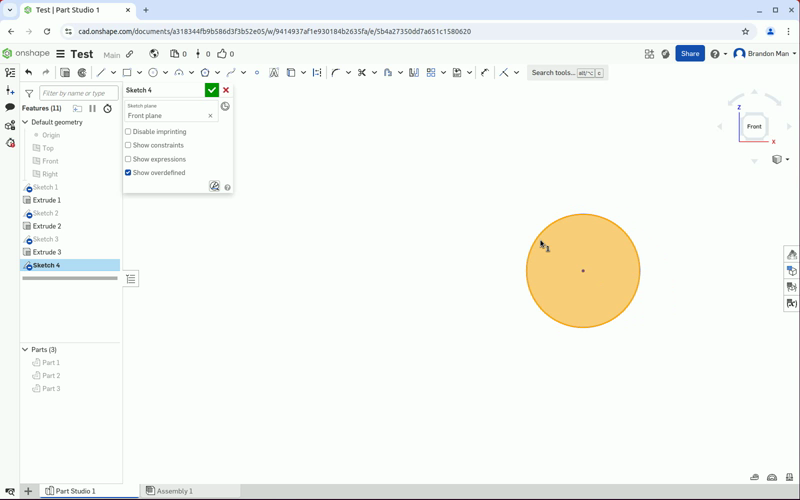
scroll(-6)
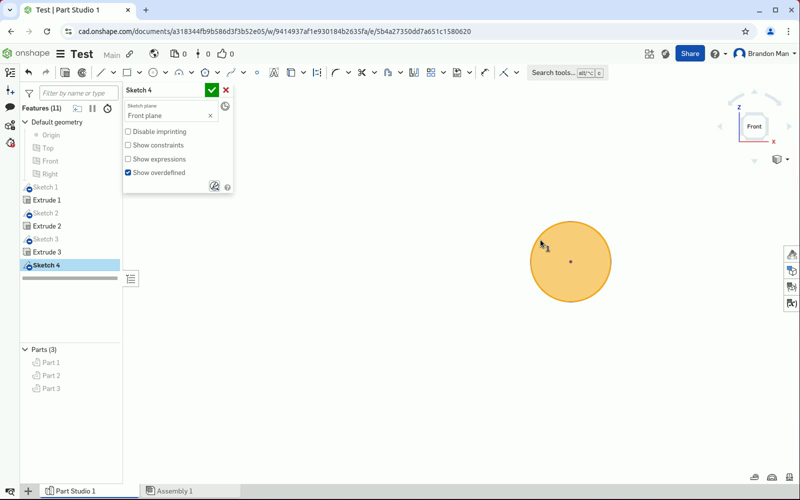
scroll(-6)
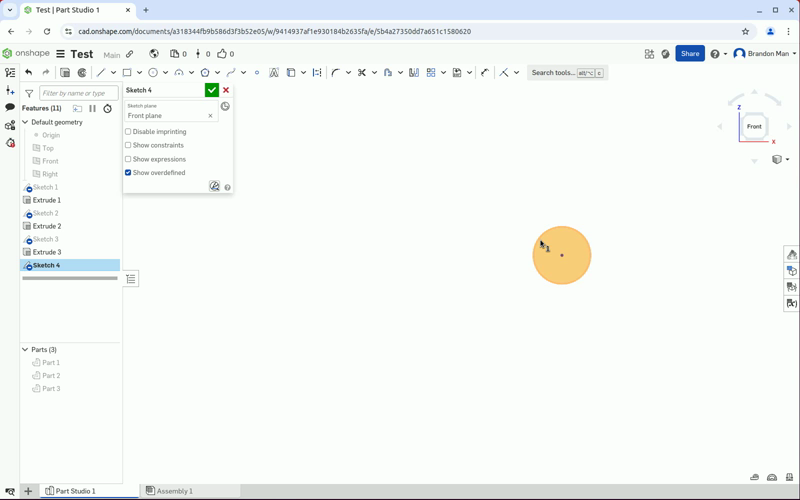
scroll(-6)
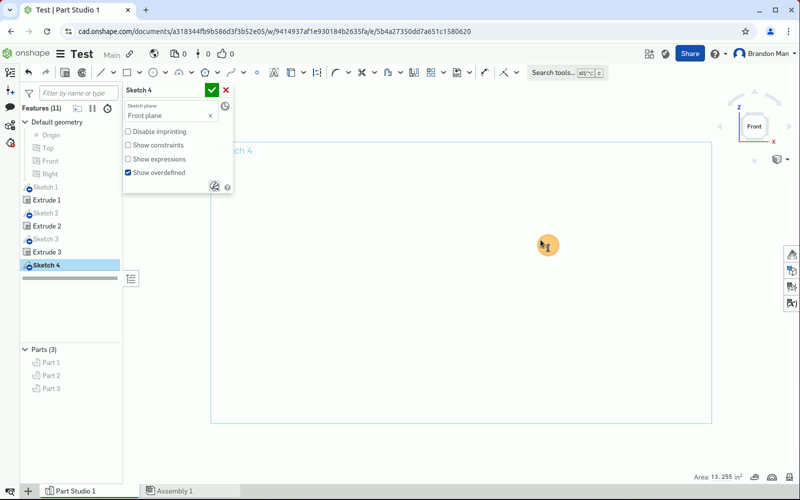
mouse_move(73, 352)
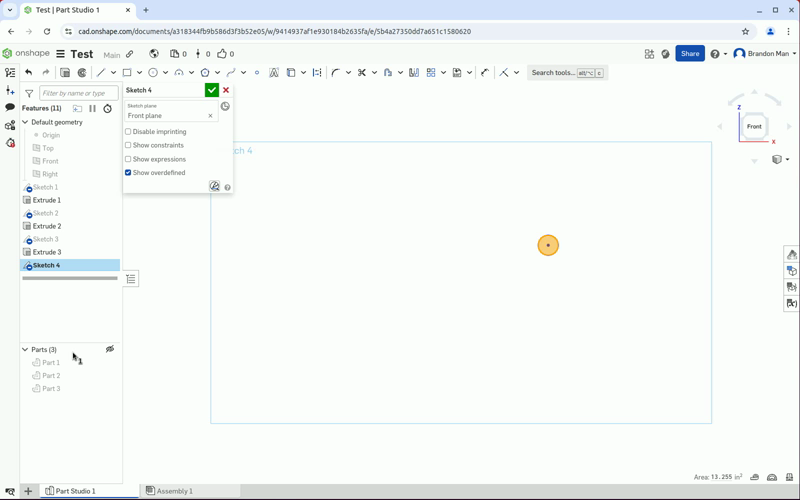
key(shift+y)
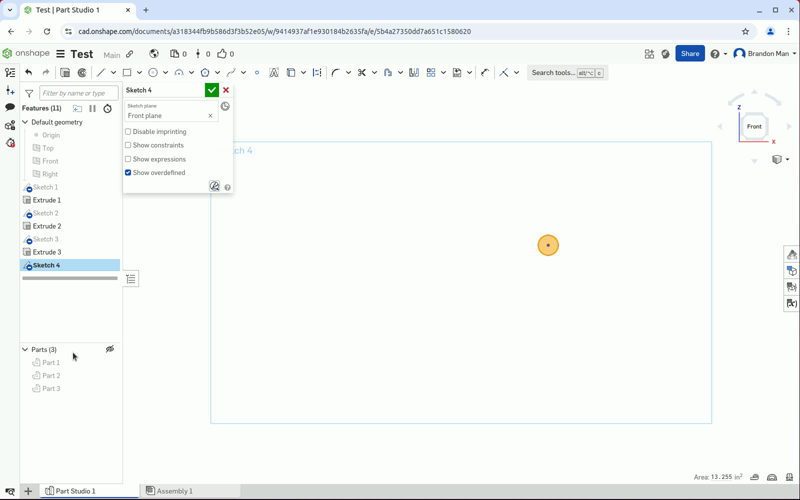
key(shift+e)
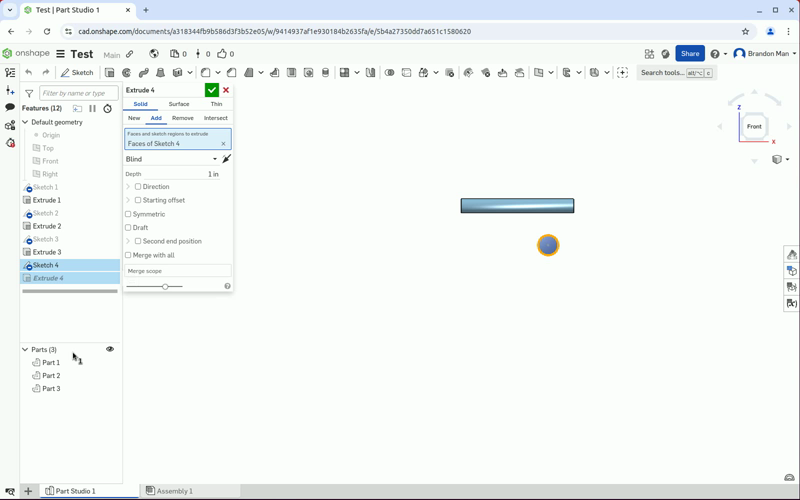
mouse_move(143, 106)
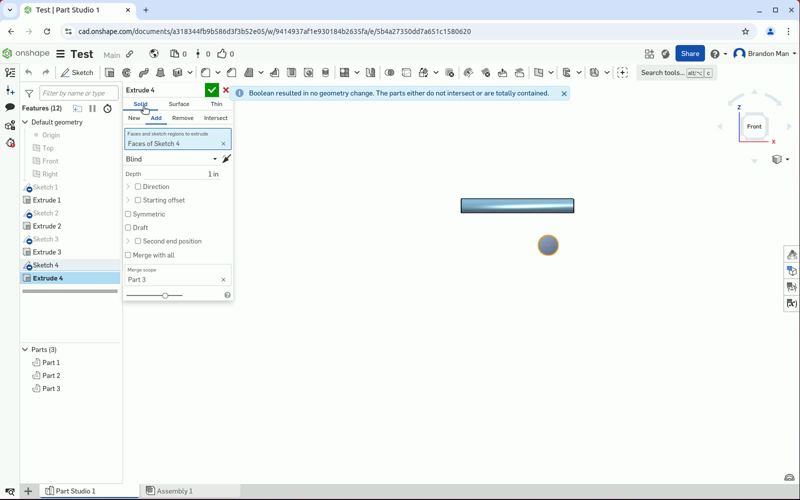
click(143, 106)
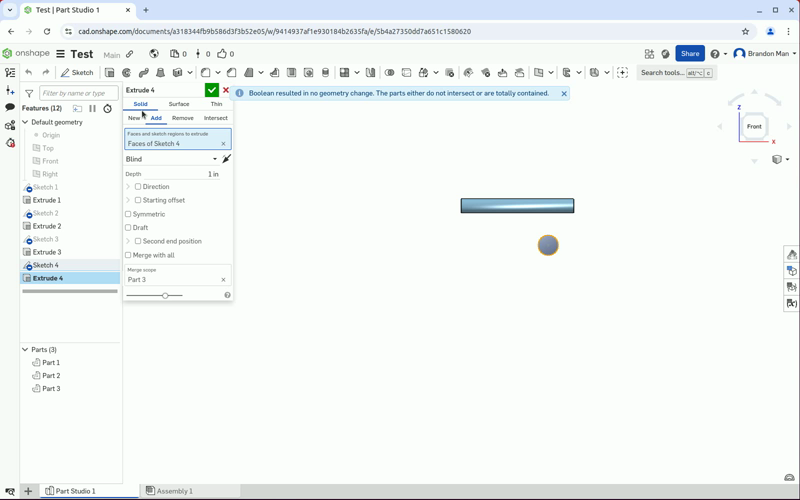
mouse_move(137, 120)
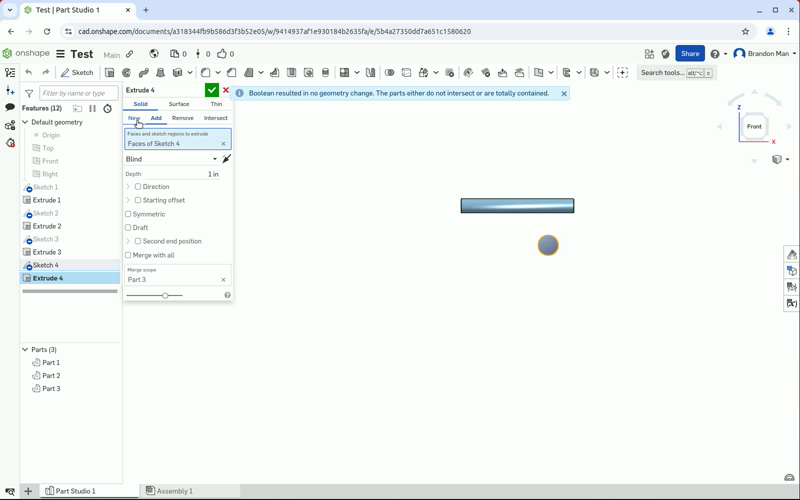
click(137, 120)
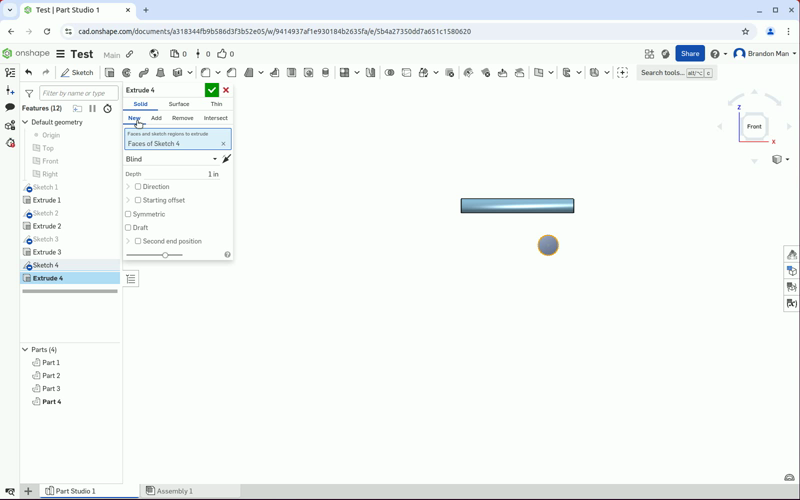
key(tab, 4)
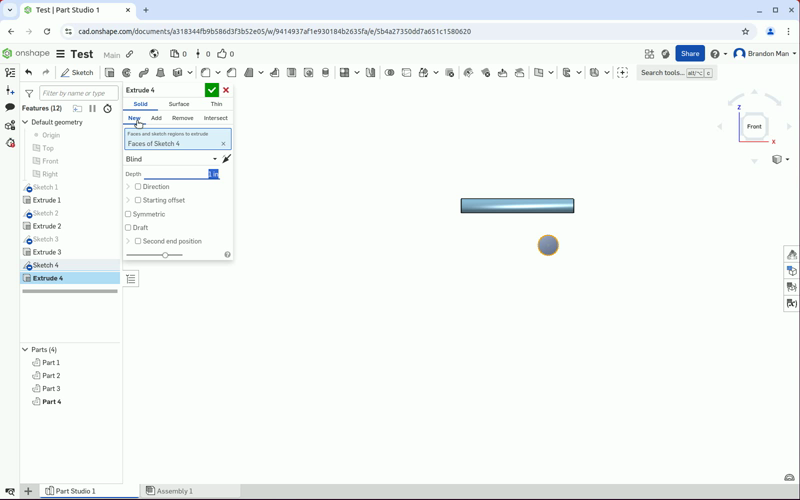
text(12.998)
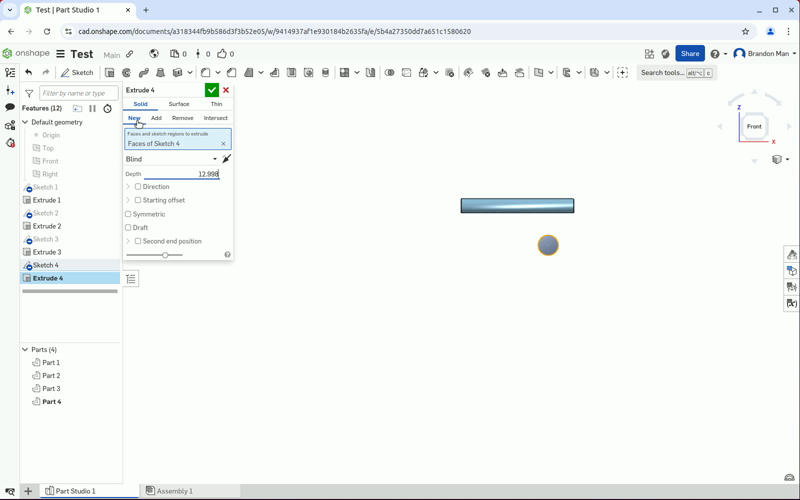
key(enter)
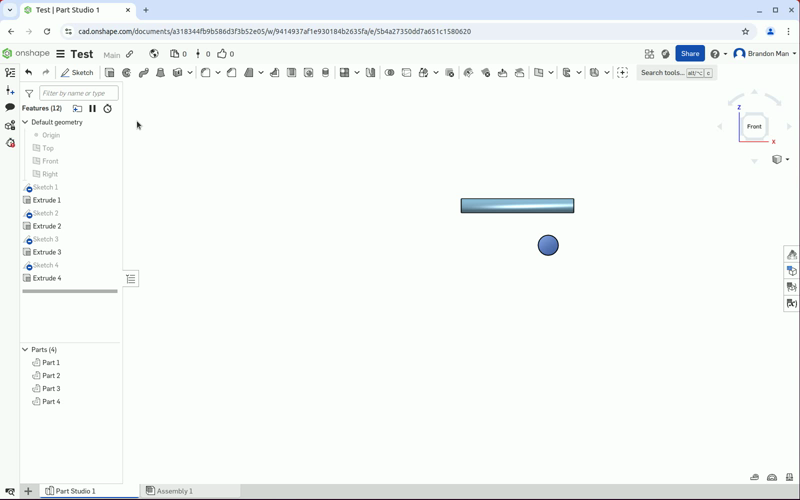
key(shift+h)
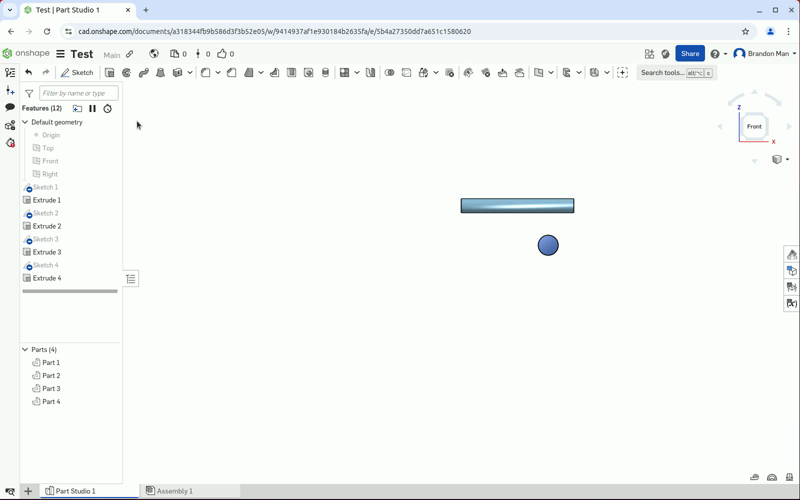
key(shift+h)
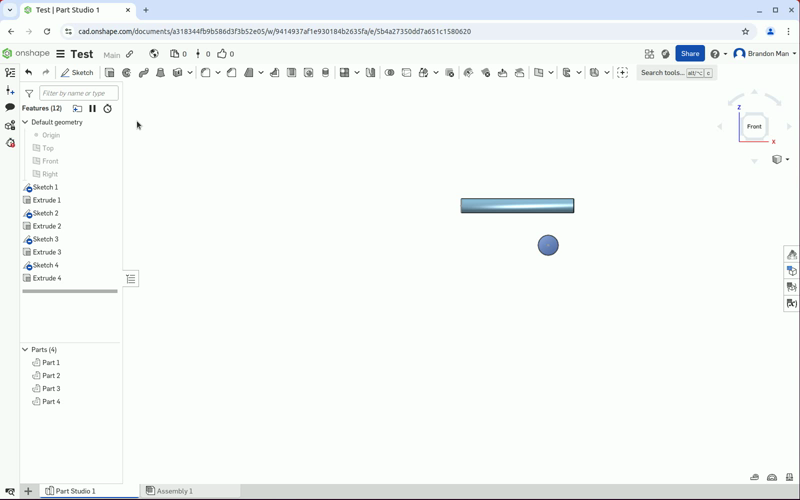
key(shift+7)
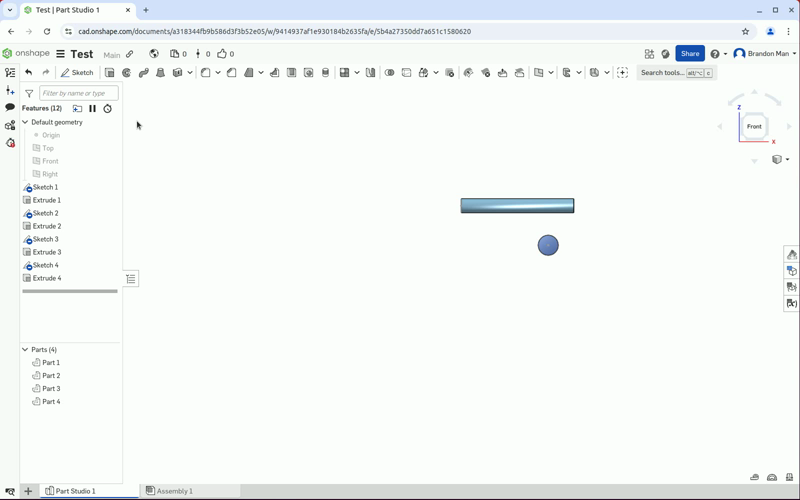
key(left, 2)
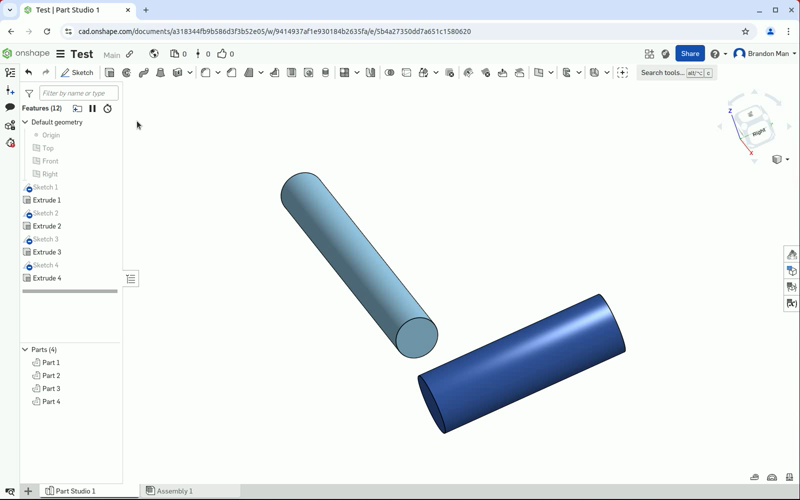
key(down, 2)
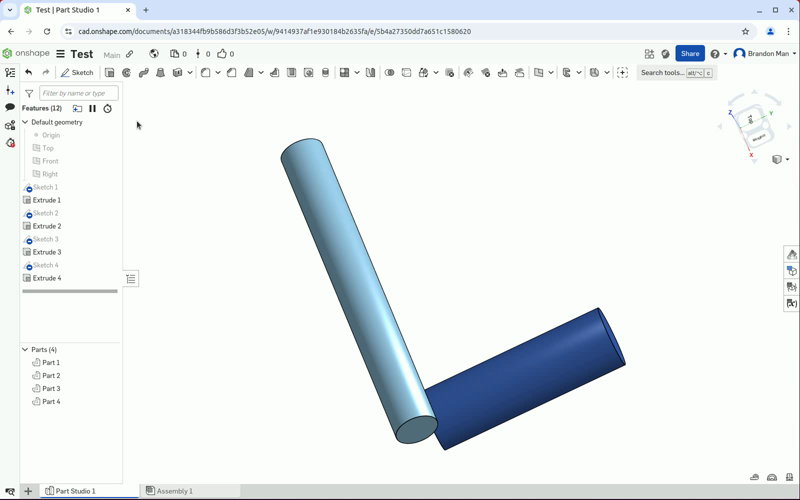
key(up, 2)
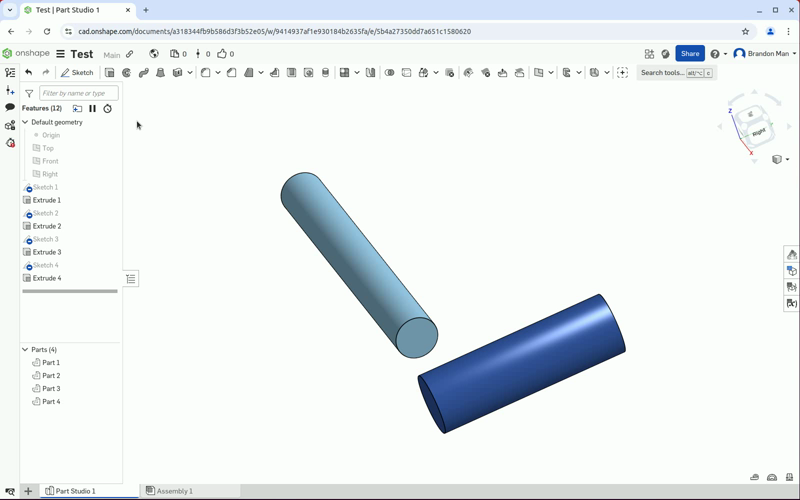
key(right, 2)
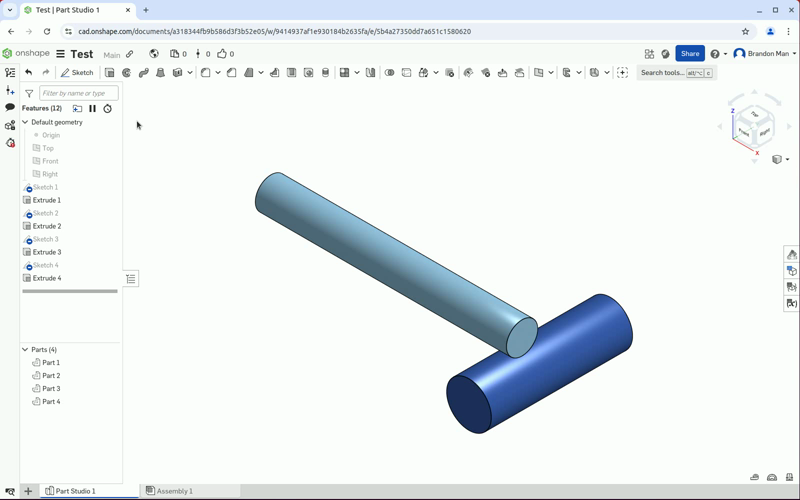
mouse_move(73, 189)
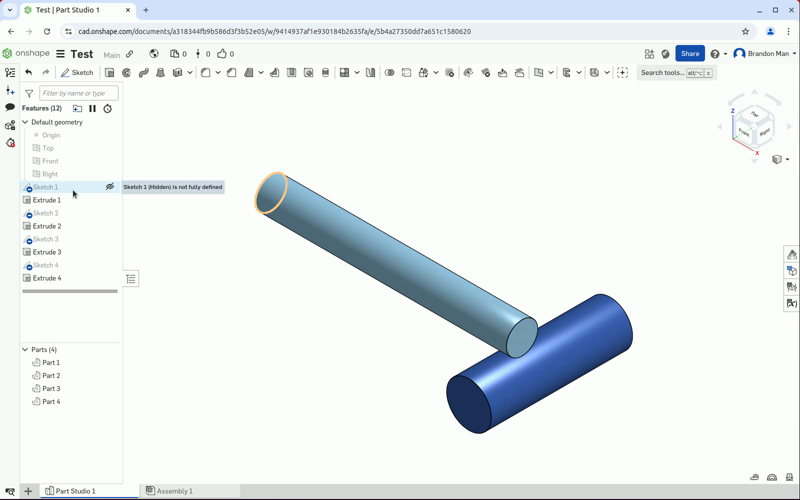
click(73, 189)